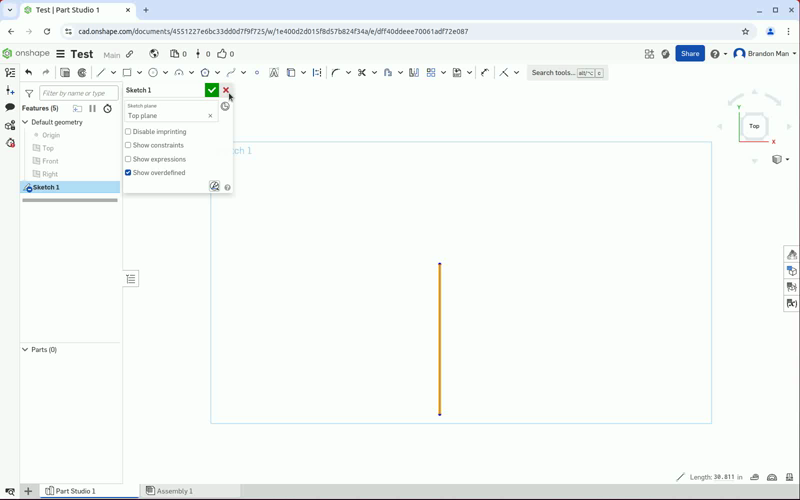
key(shift+h)
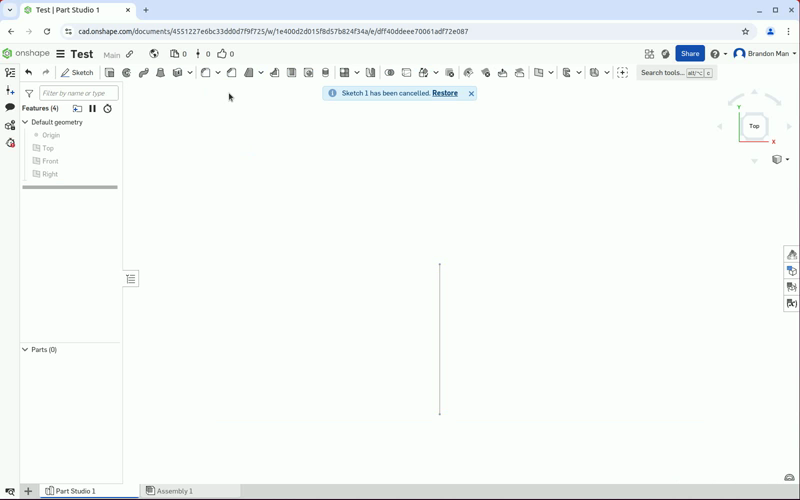
key(shift+s)
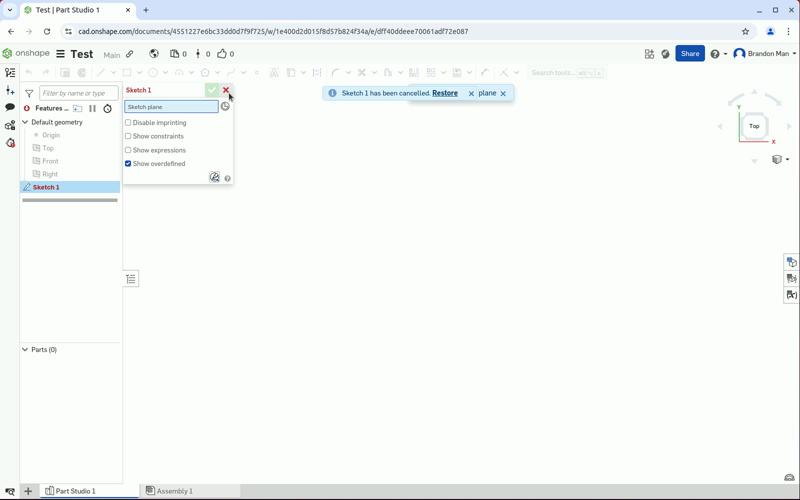
mouse_move(73, 150)
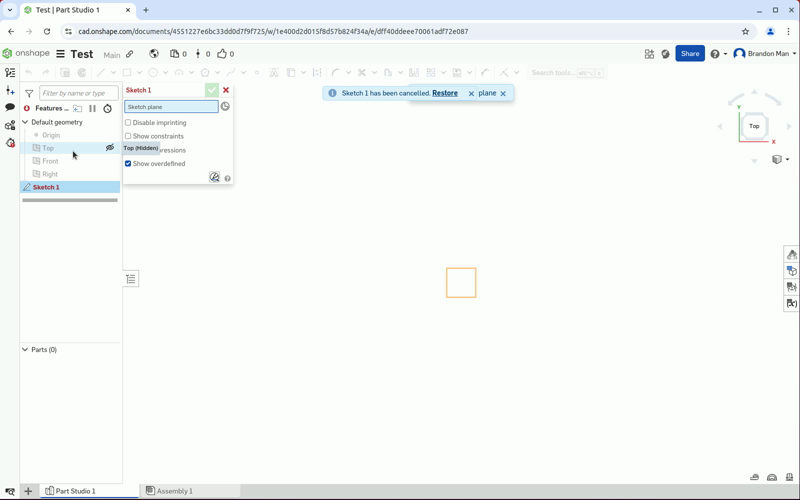
click(73, 150)
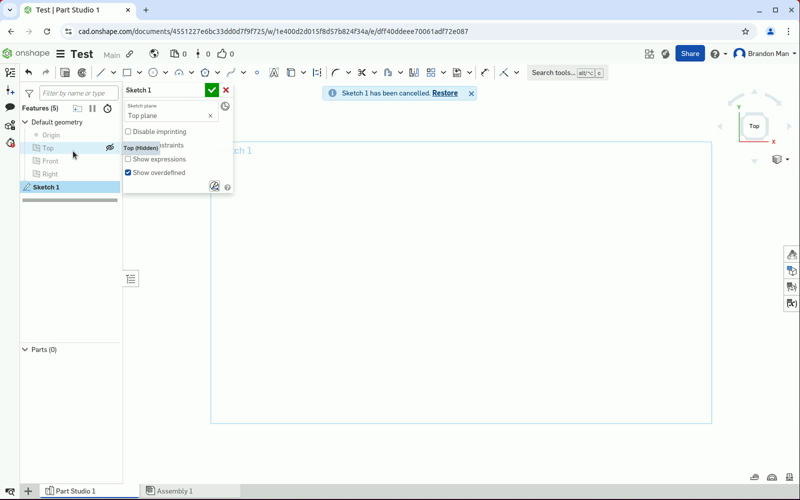
mouse_move(73, 352)
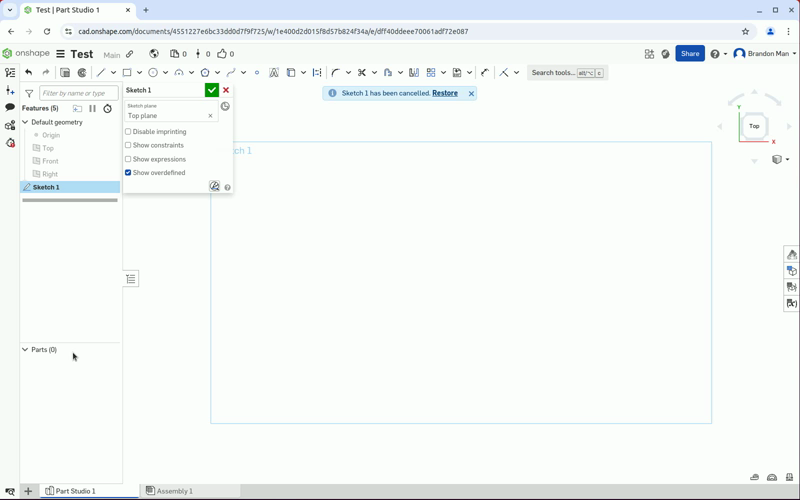
key(y)
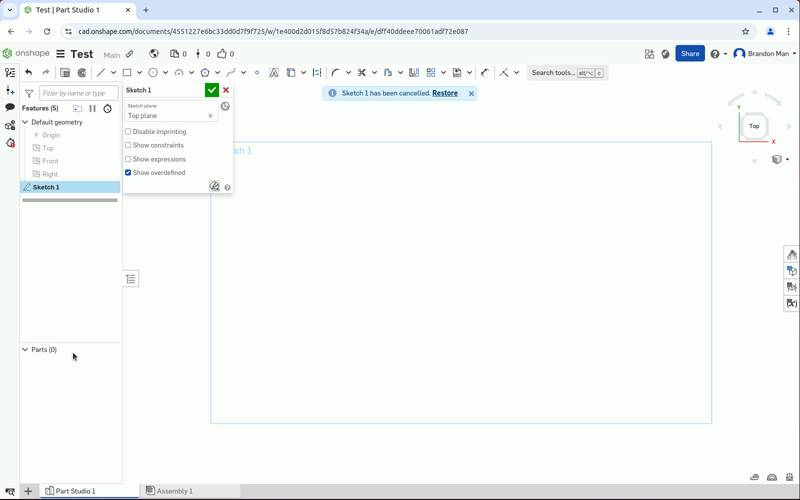
key(l)
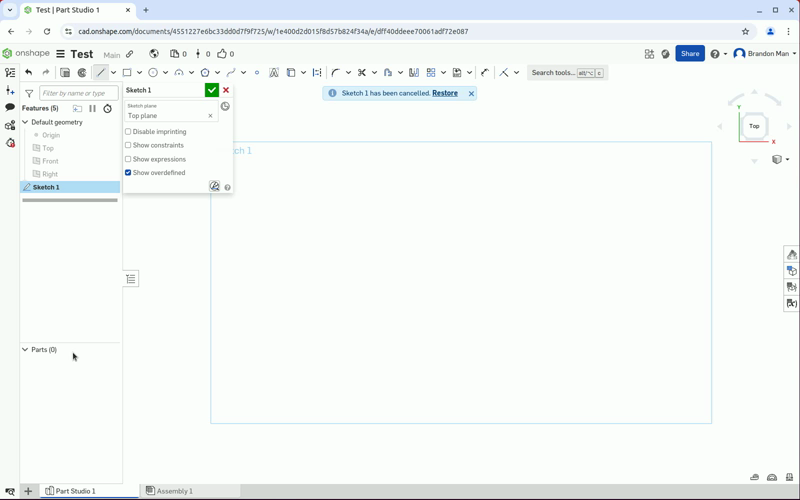
key_down(shift)
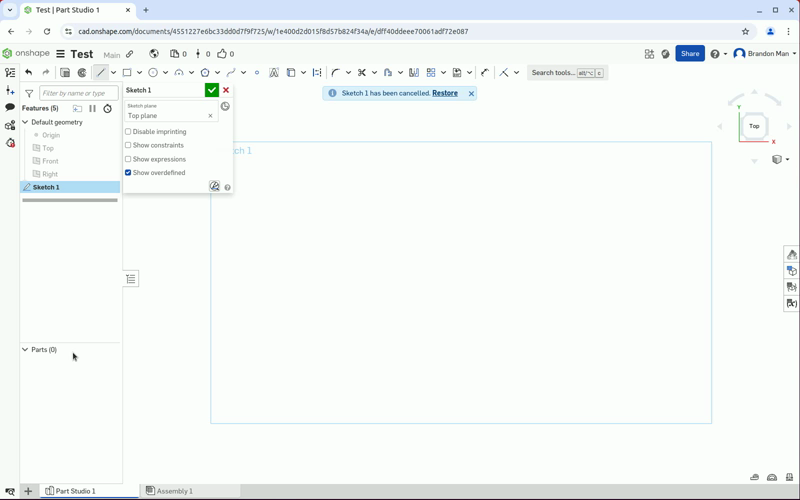
mouse_move(460, 282)
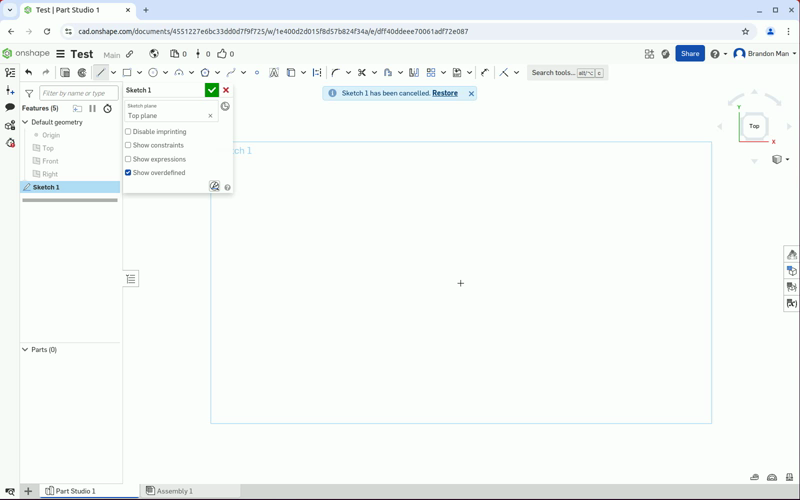
click(460, 282)
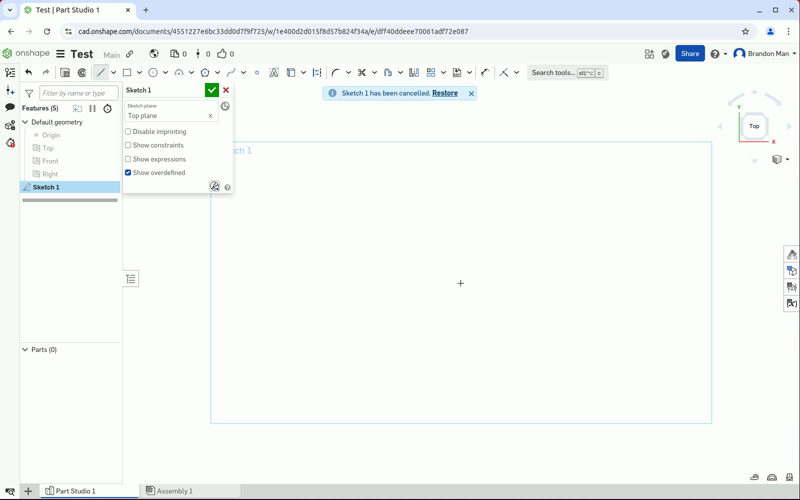
key_up(shift)
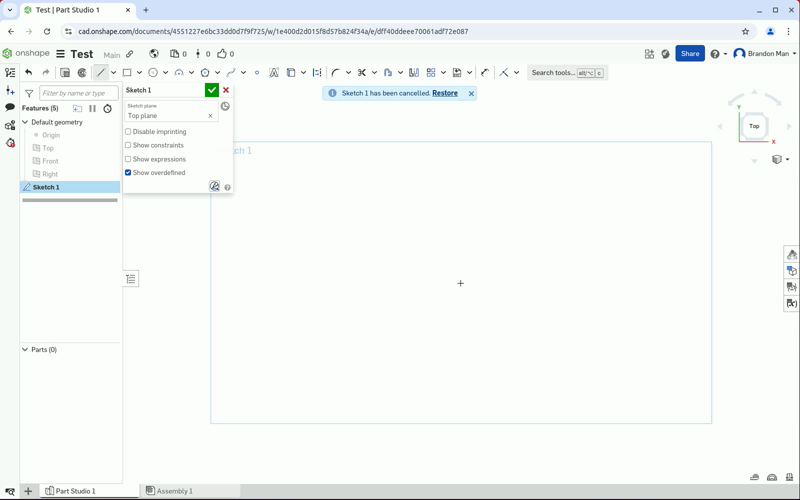
key_down(shift)
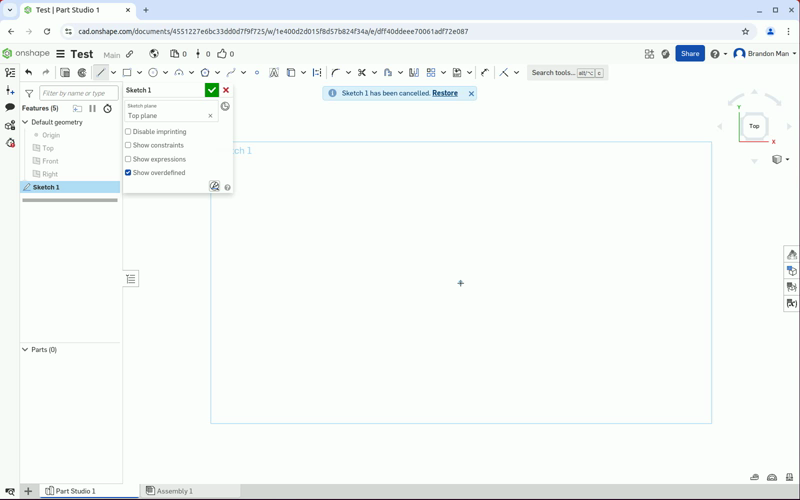
mouse_move(573, 282)
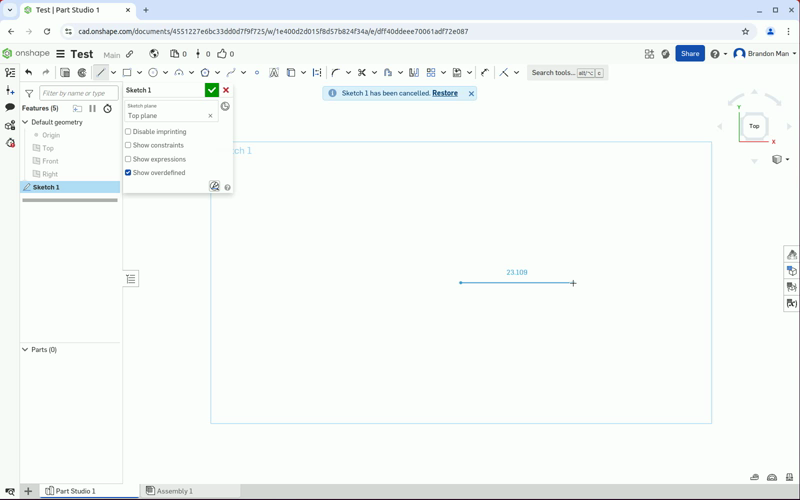
click(573, 282)
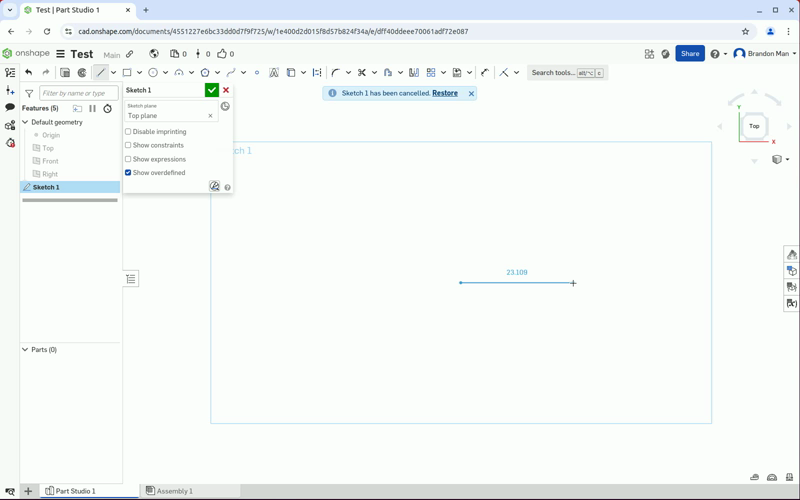
key_up(shift)
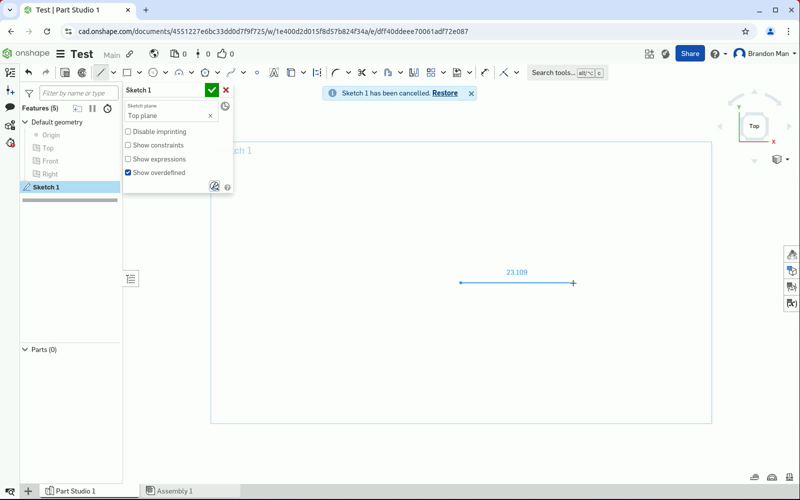
key_down(shift)
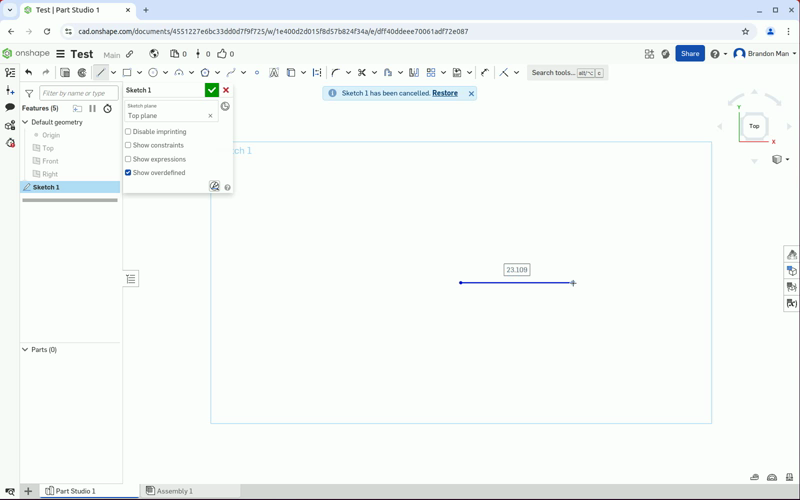
mouse_move(573, 208)
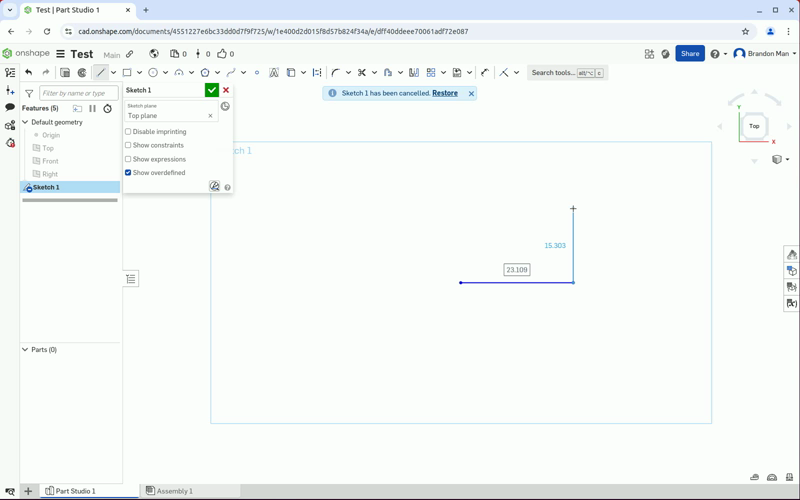
click(573, 208)
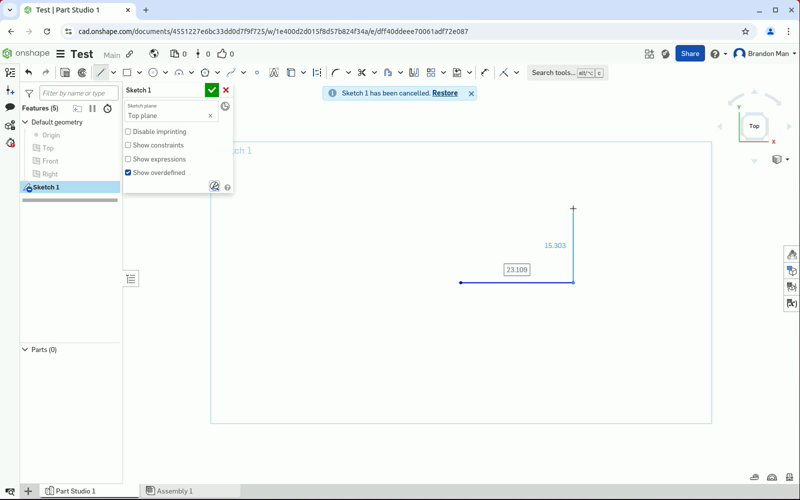
key_up(shift)
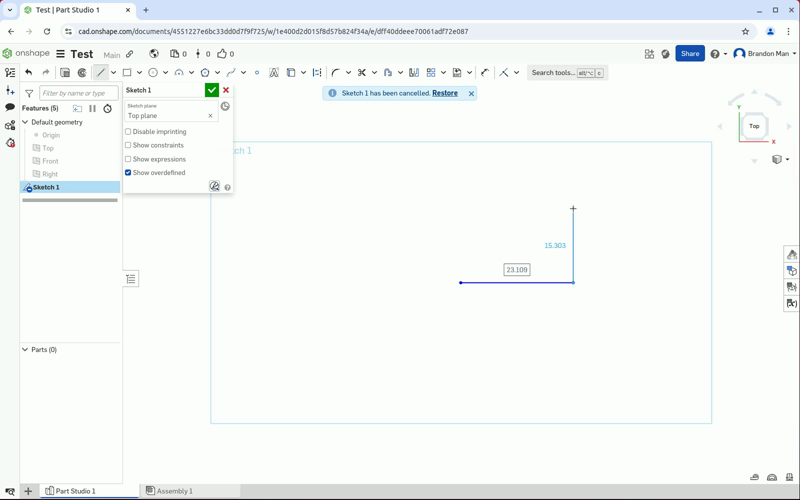
key_down(shift)
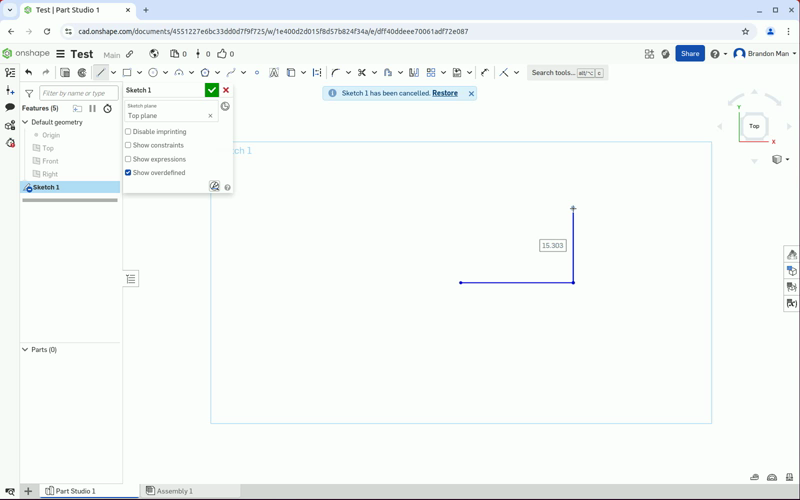
mouse_move(460, 208)
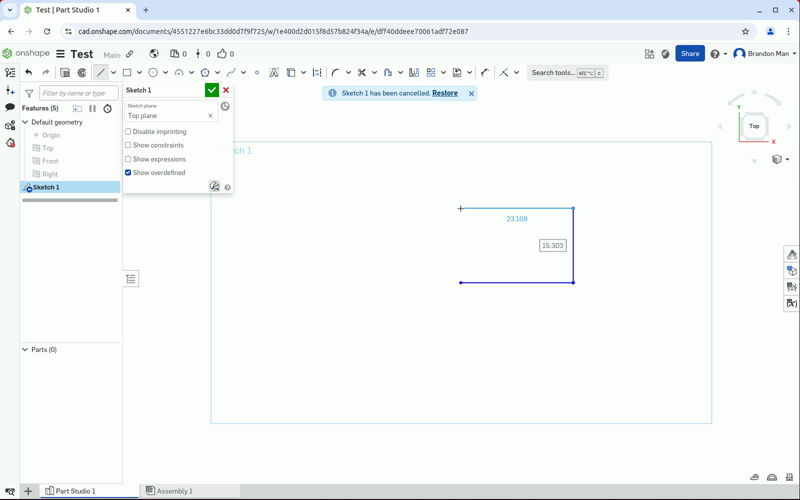
click(460, 208)
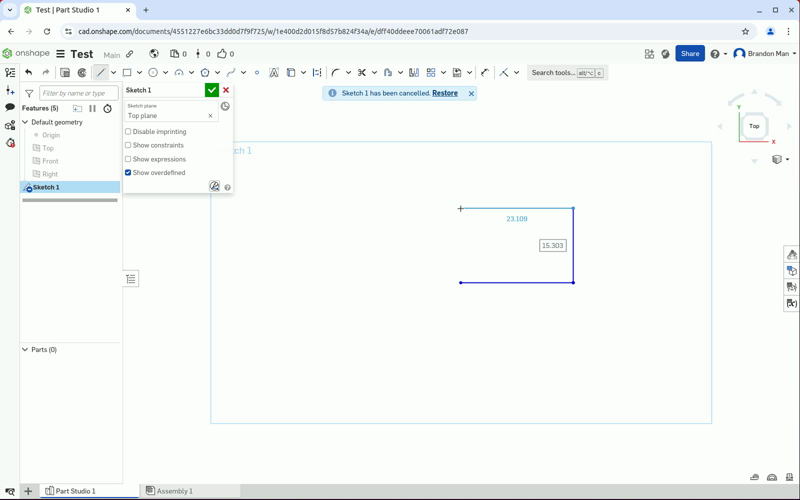
key_up(shift)
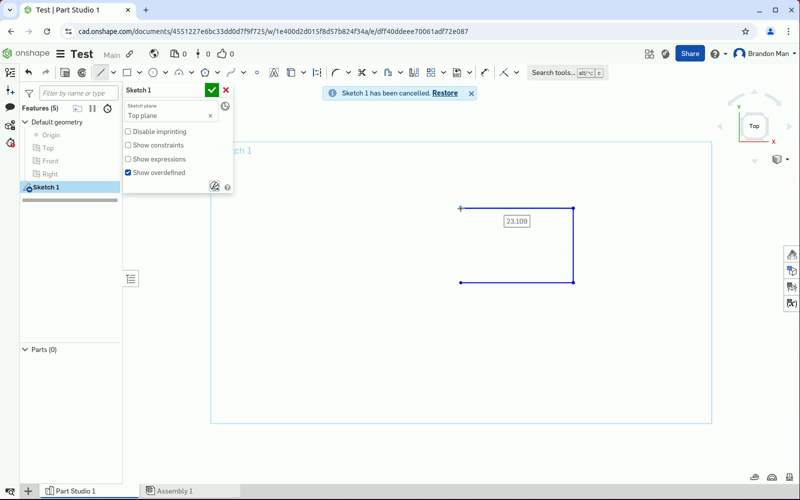
key_down(shift)
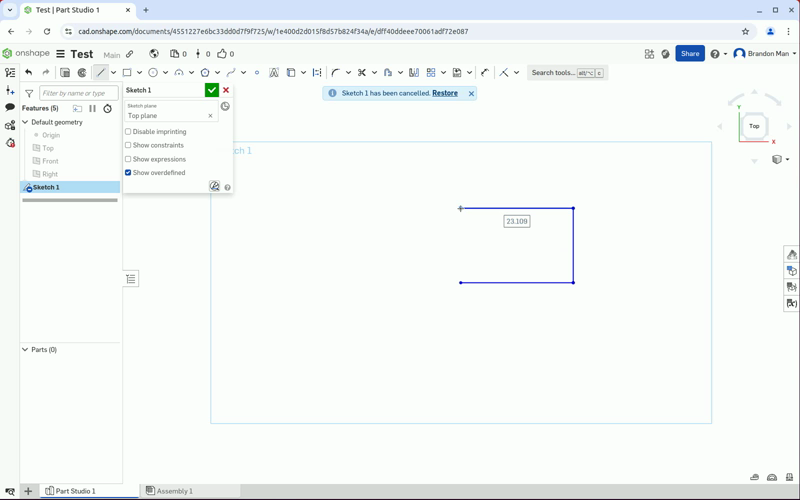
mouse_move(460, 282)
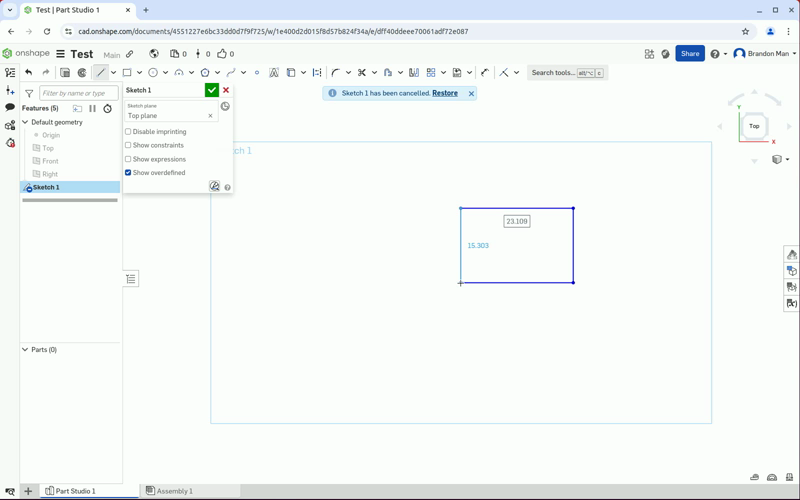
key_up(shift)
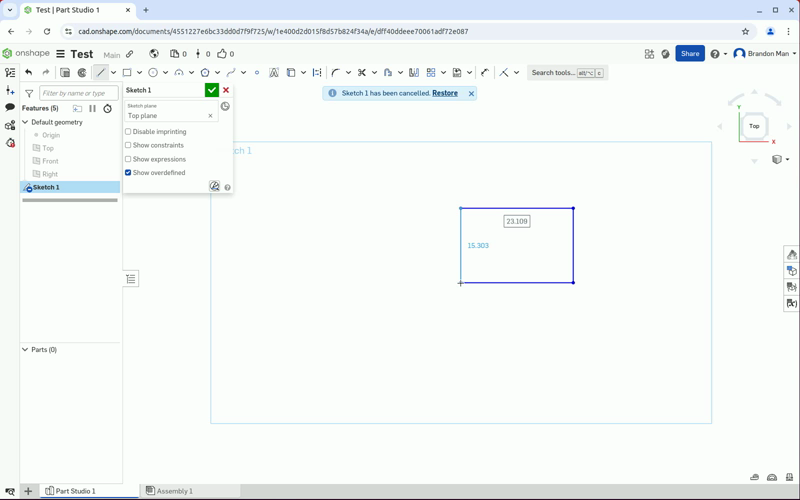
click(460, 282)
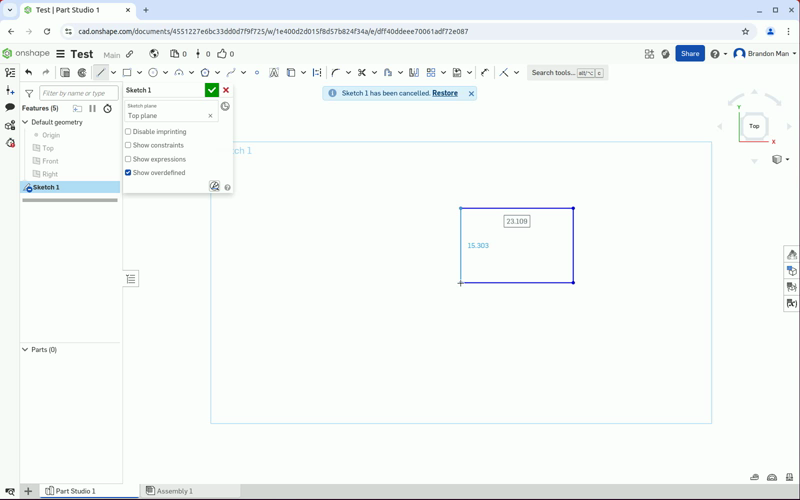
key(esc)
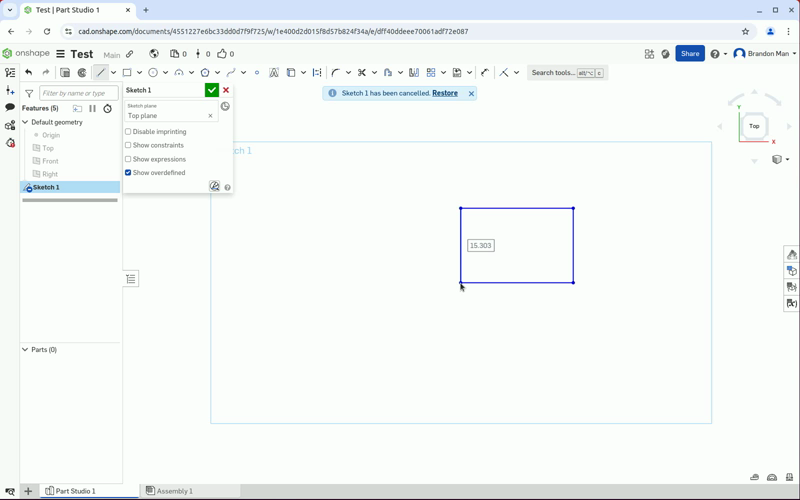
mouse_move(531, 222)
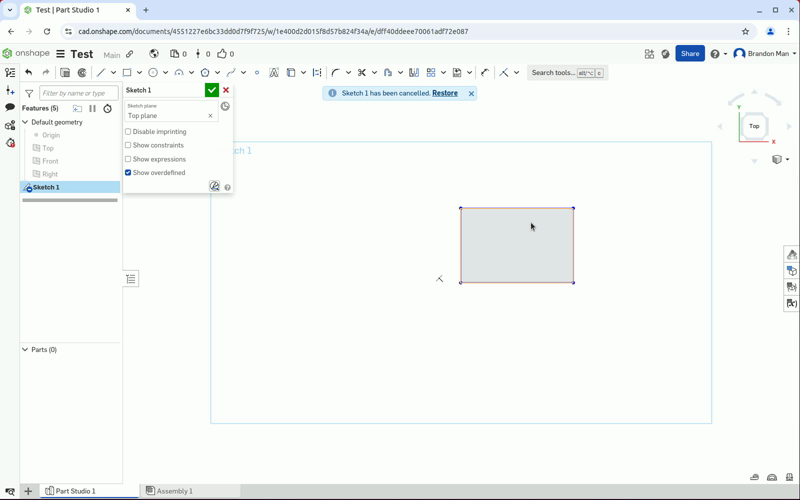
click(531, 222)
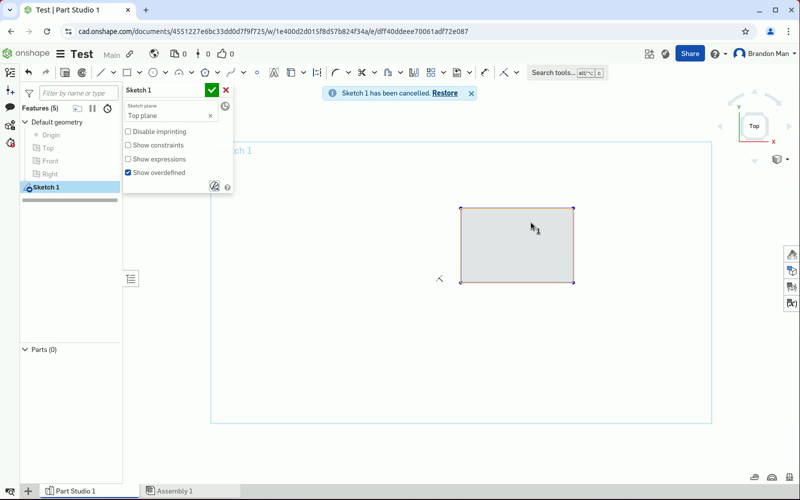
mouse_move(73, 352)
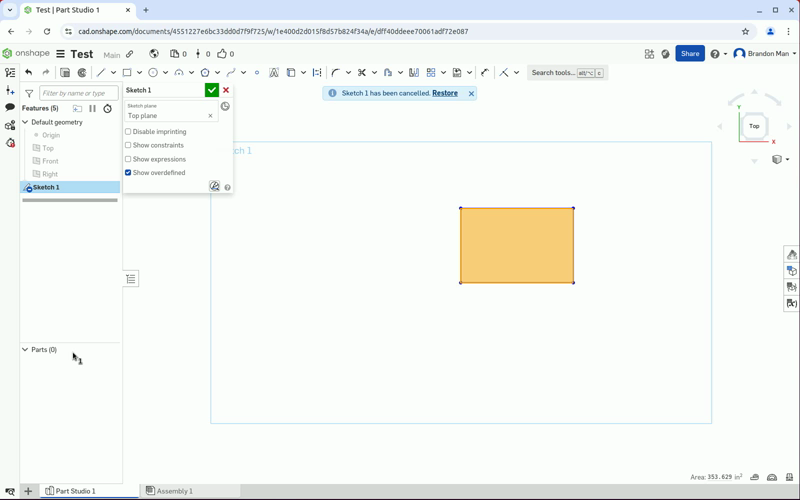
key(shift+y)
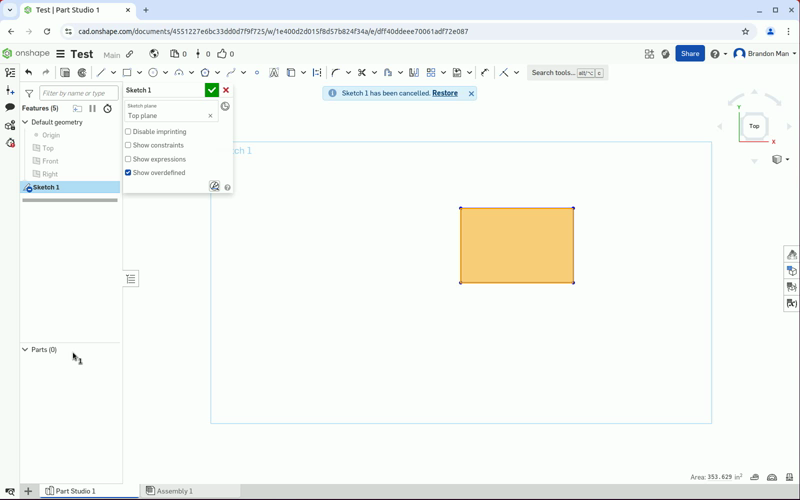
key(shift+e)
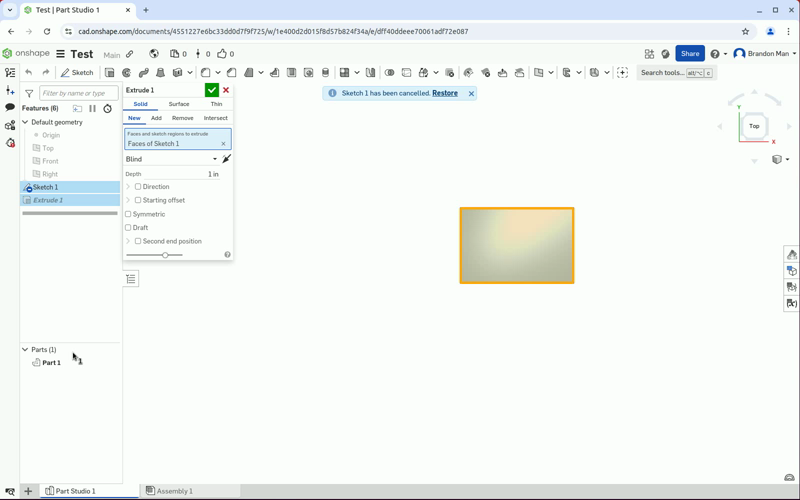
mouse_move(143, 106)
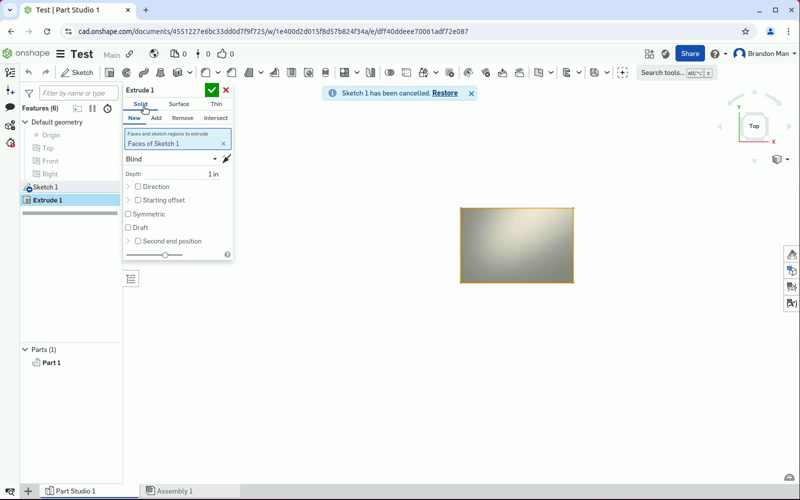
click(143, 106)
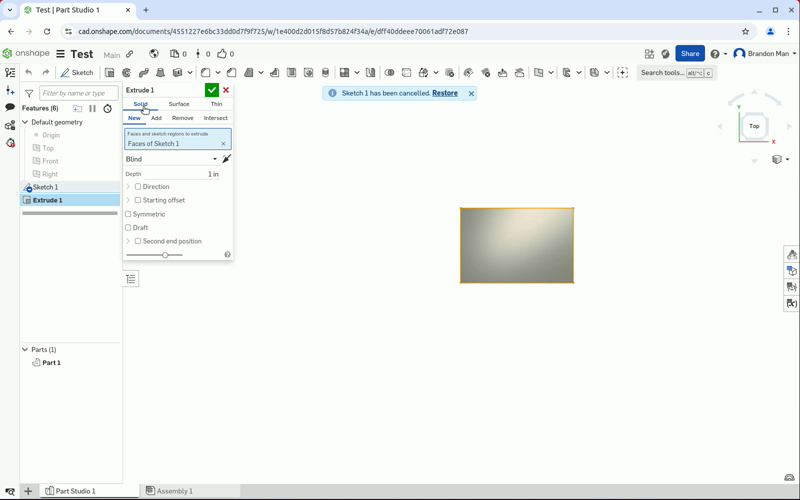
mouse_move(137, 120)
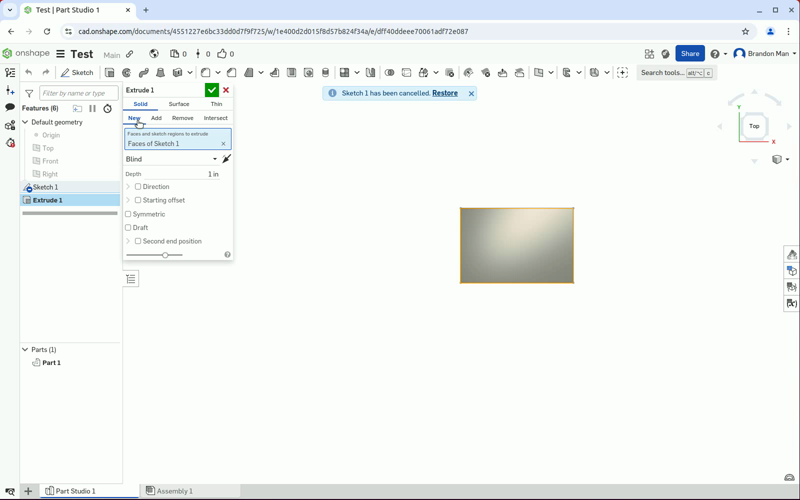
click(137, 120)
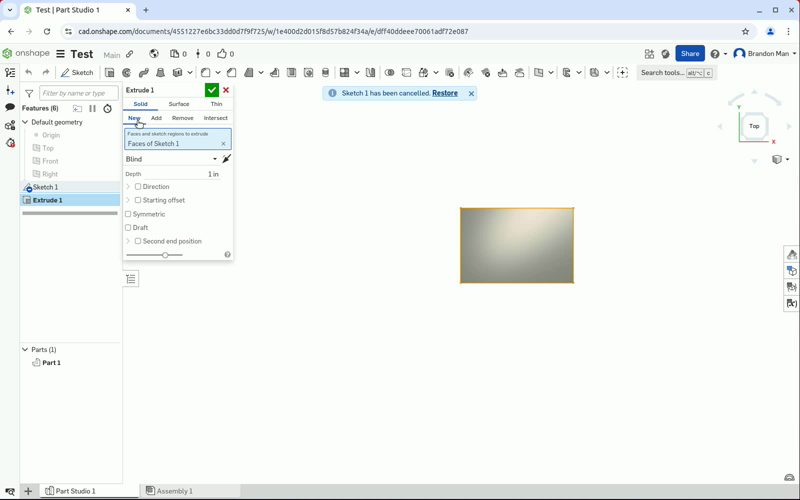
key(tab, 4)
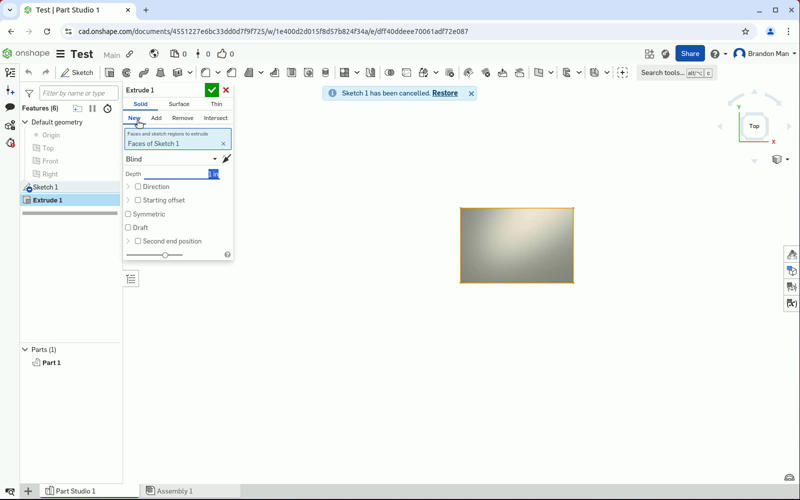
text(-15.405)
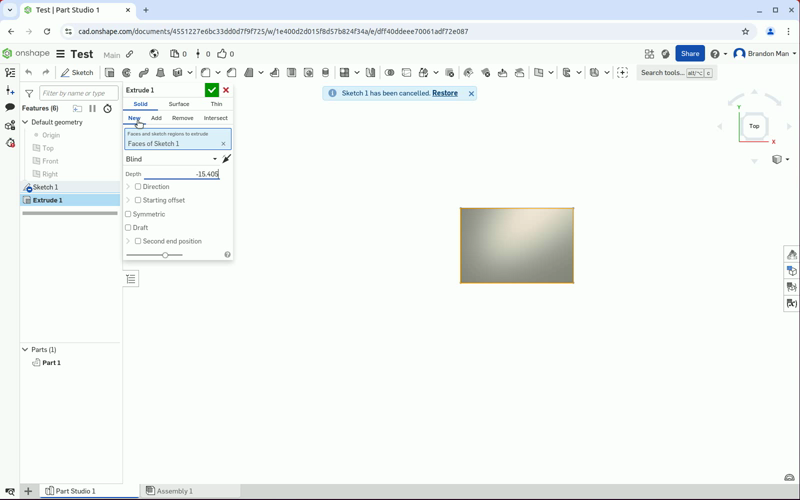
key(enter)
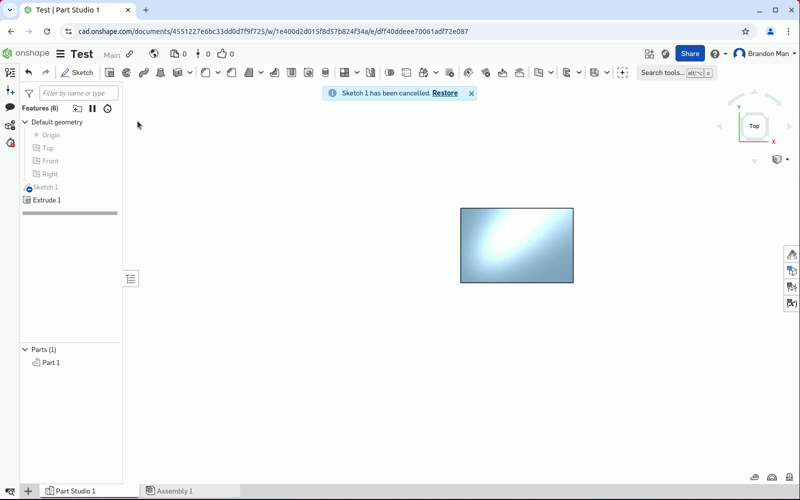
key(shift+h)
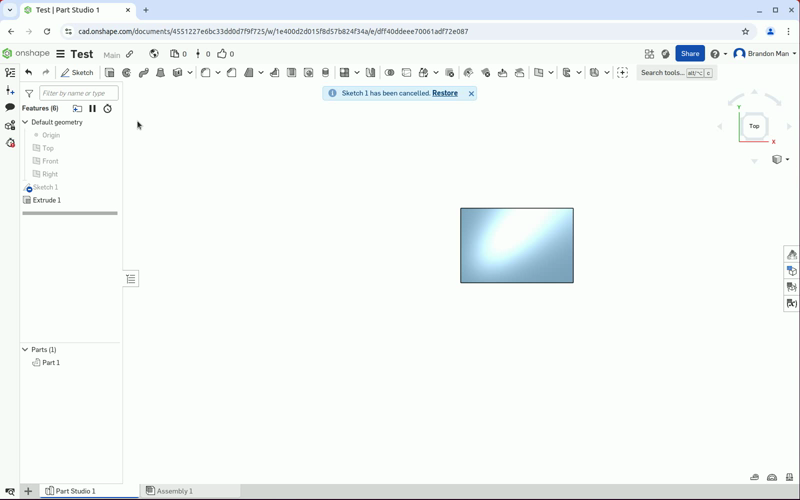
key(shift+h)
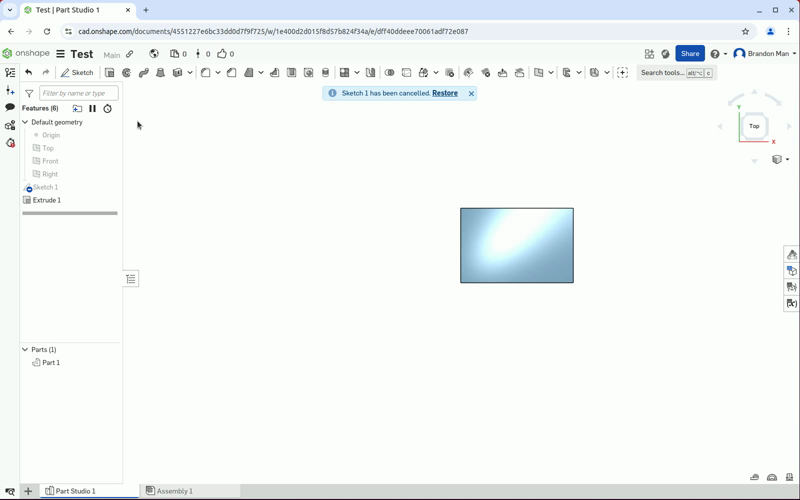
mouse_move(73, 189)
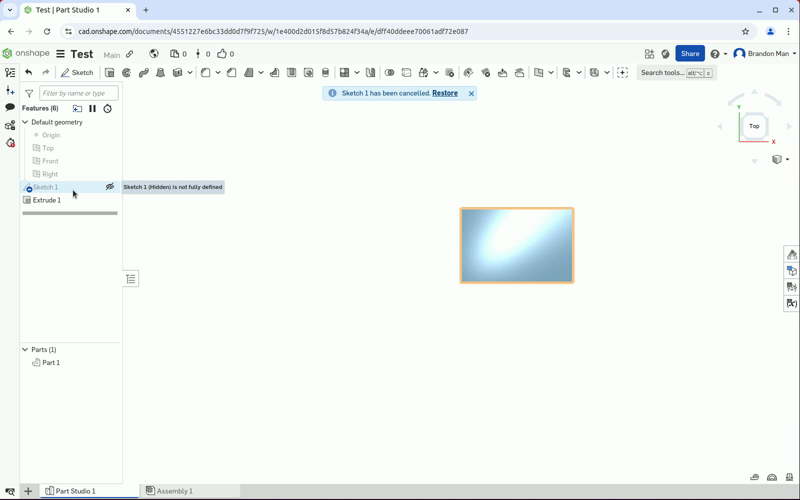
click(73, 189)
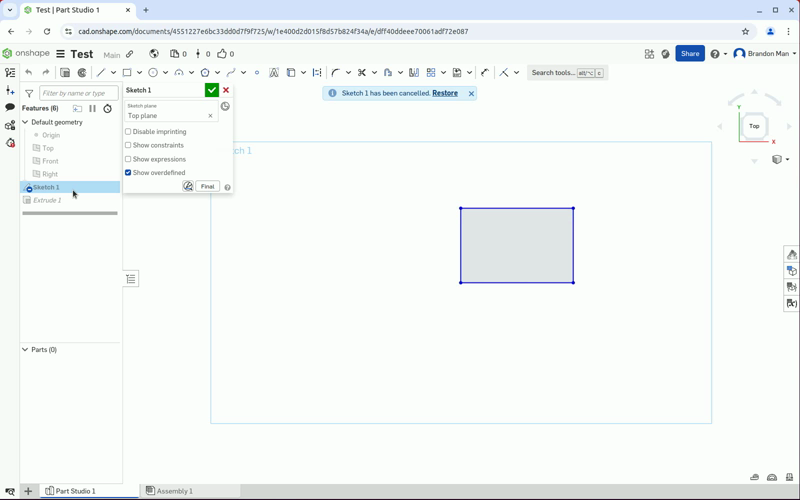
mouse_move(229, 92)
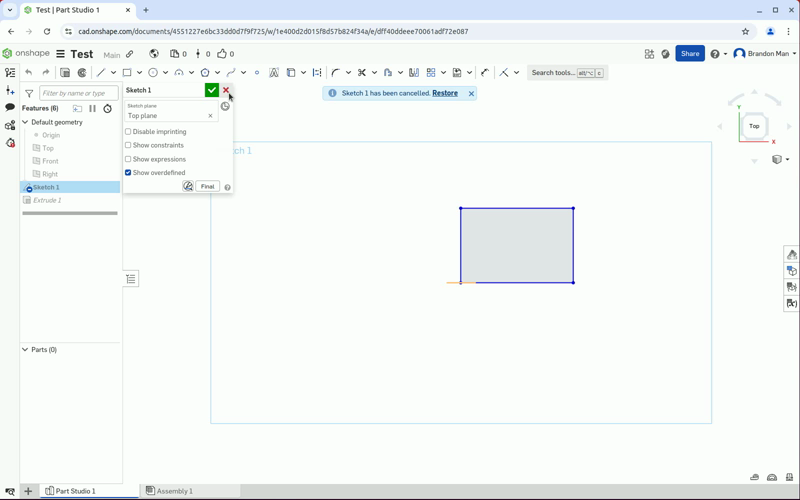
click(229, 92)
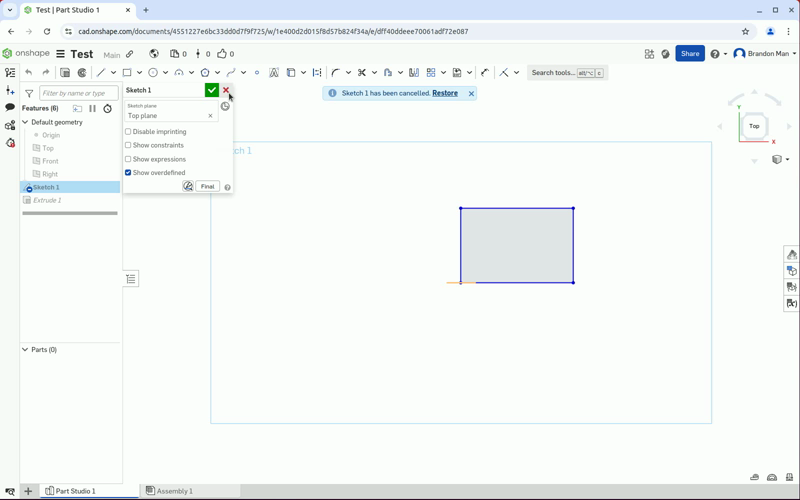
key(shift+s)
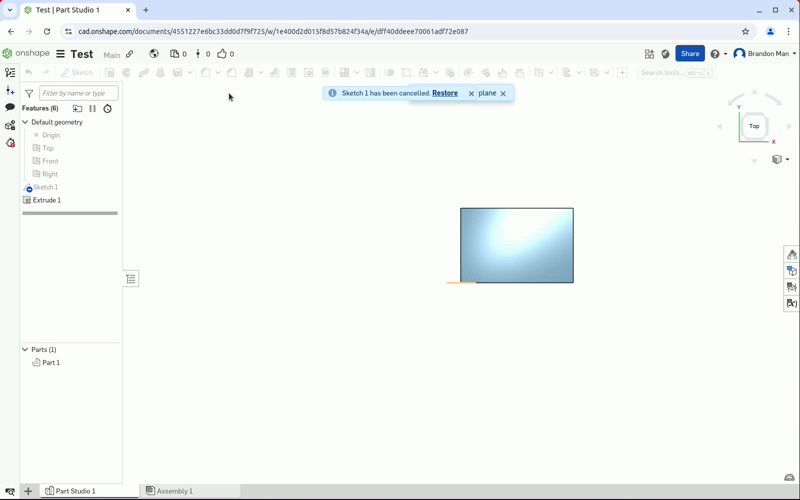
mouse_move(73, 150)
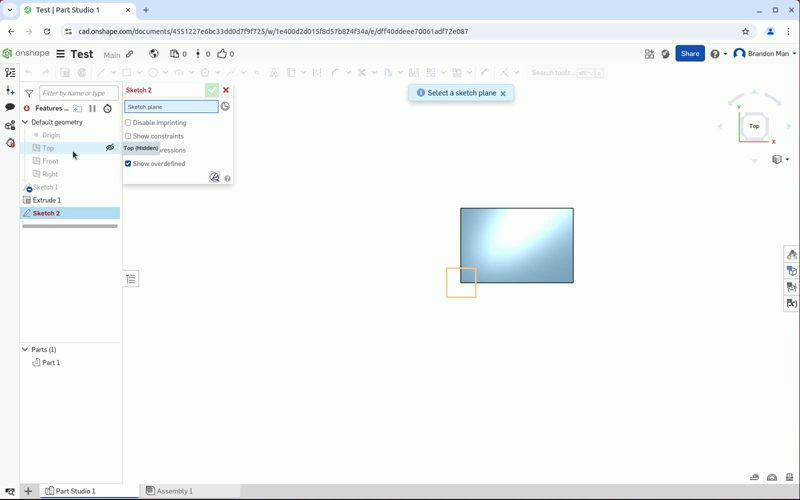
click(73, 150)
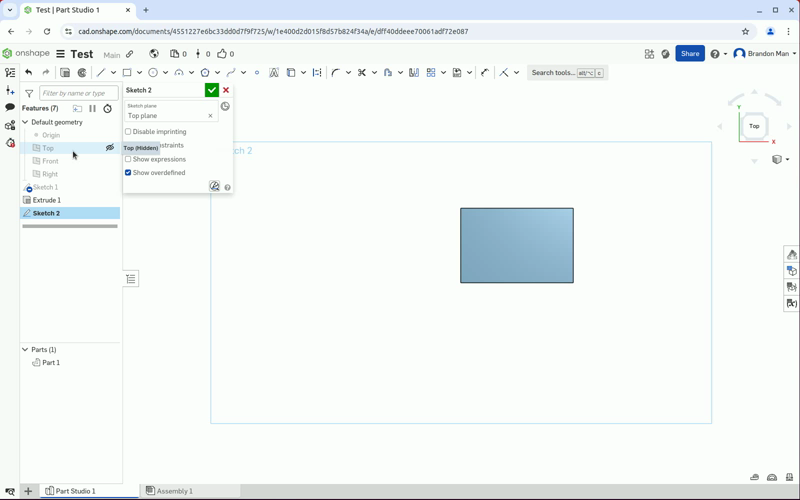
mouse_move(73, 352)
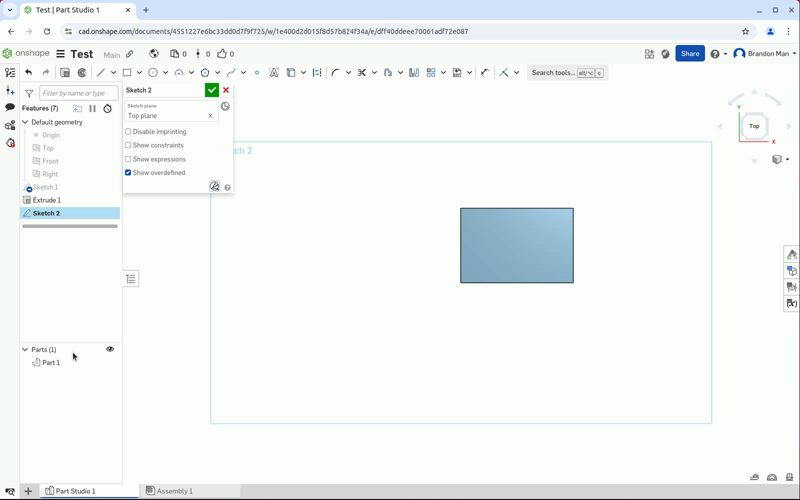
key(y)
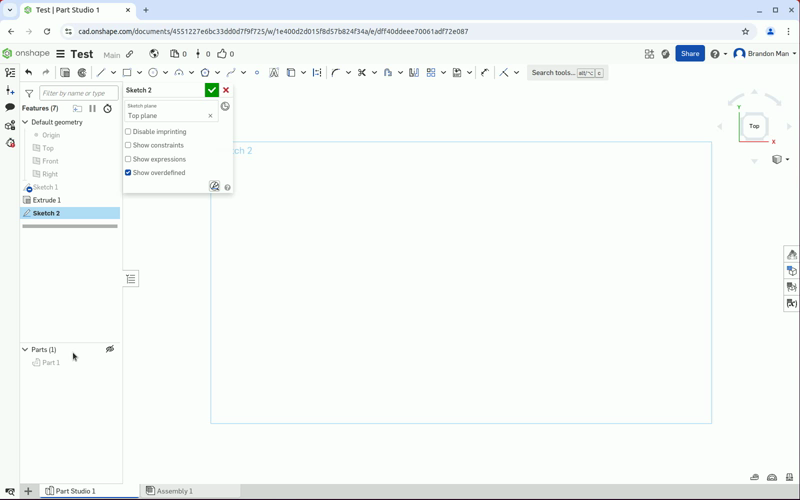
key(l)
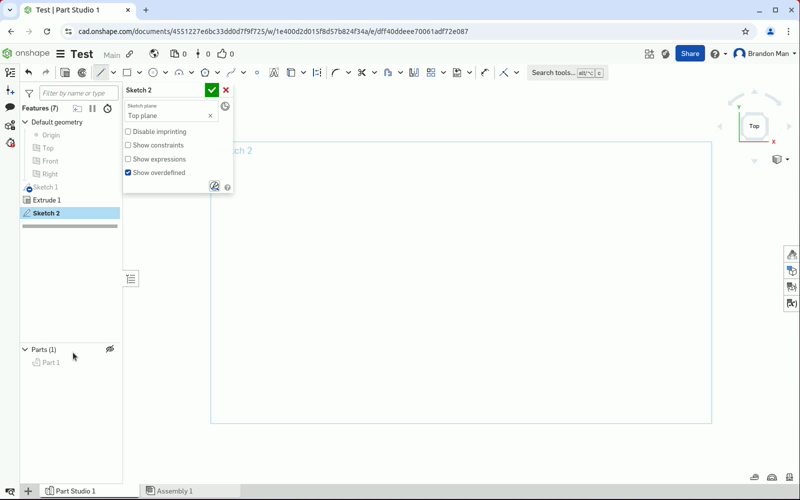
key_down(shift)
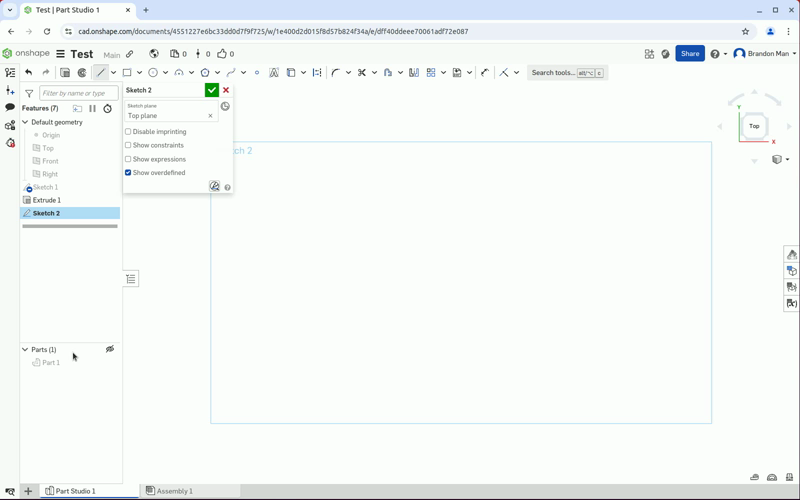
mouse_move(460, 264)
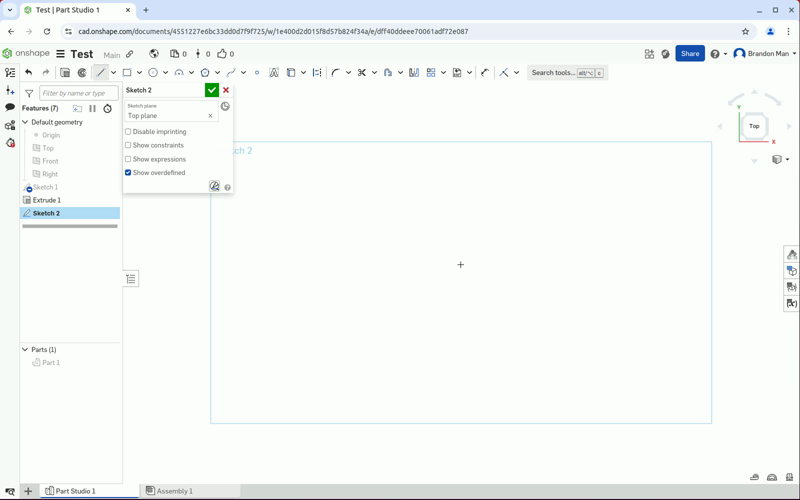
click(460, 264)
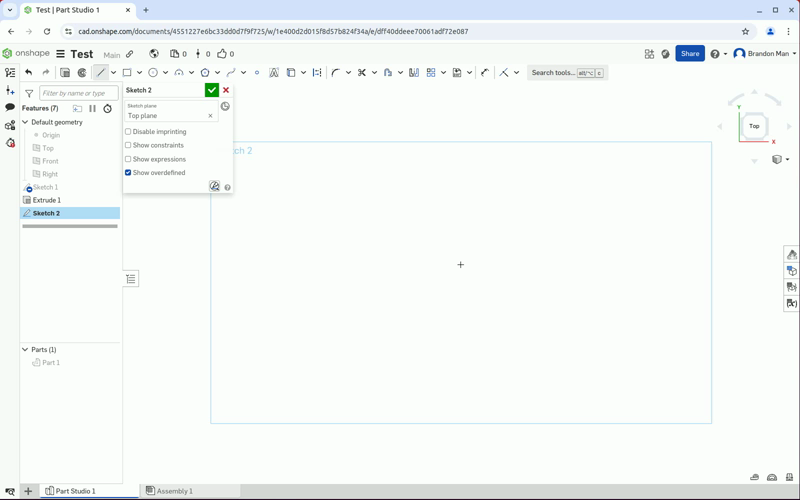
key_up(shift)
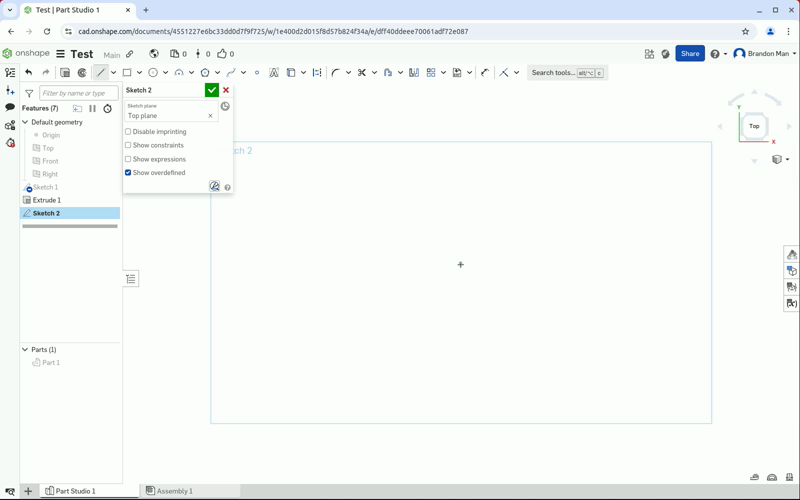
key_down(shift)
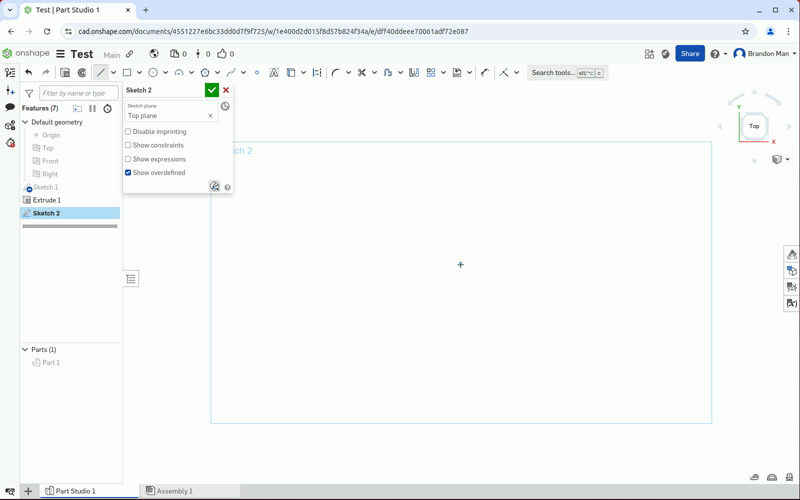
mouse_move(547, 264)
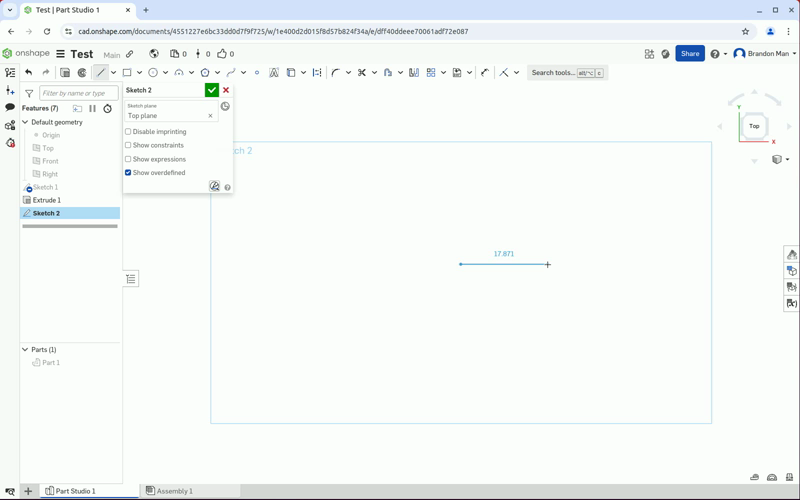
click(547, 264)
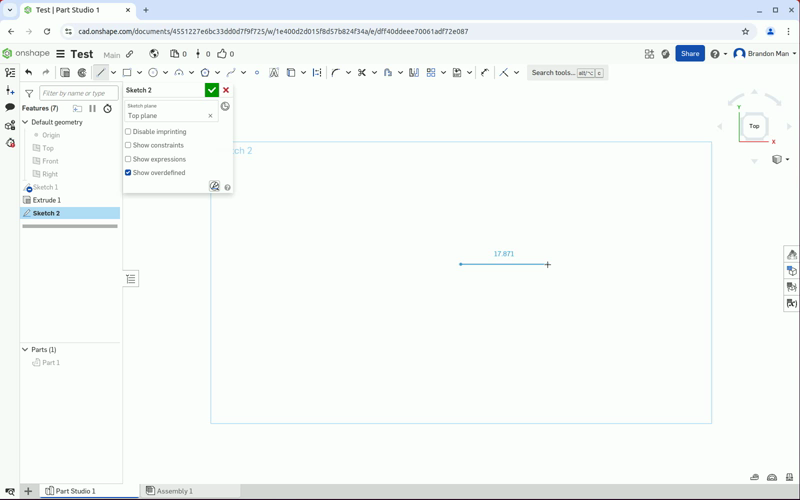
key_up(shift)
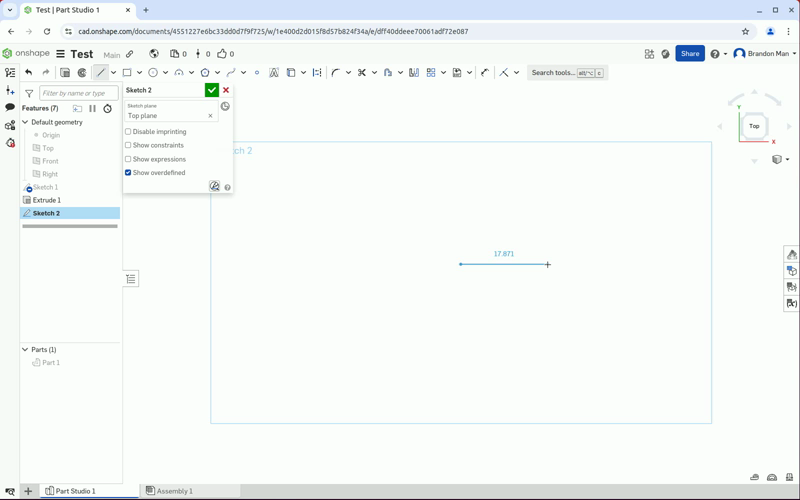
key_down(shift)
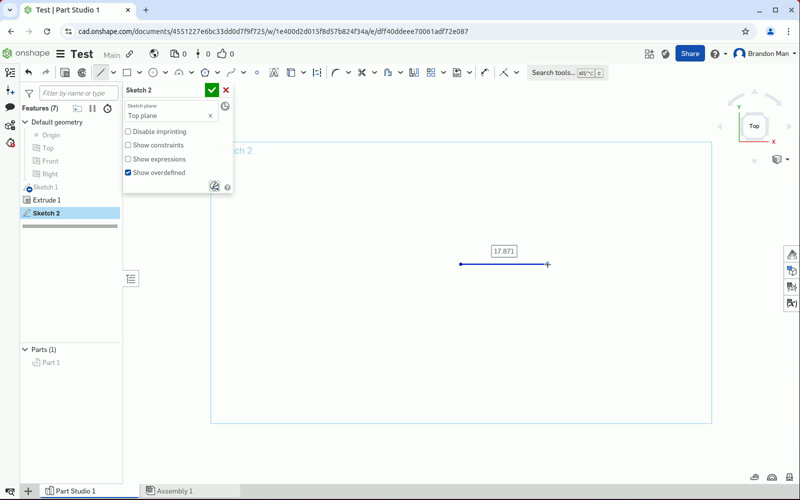
mouse_move(577, 264)
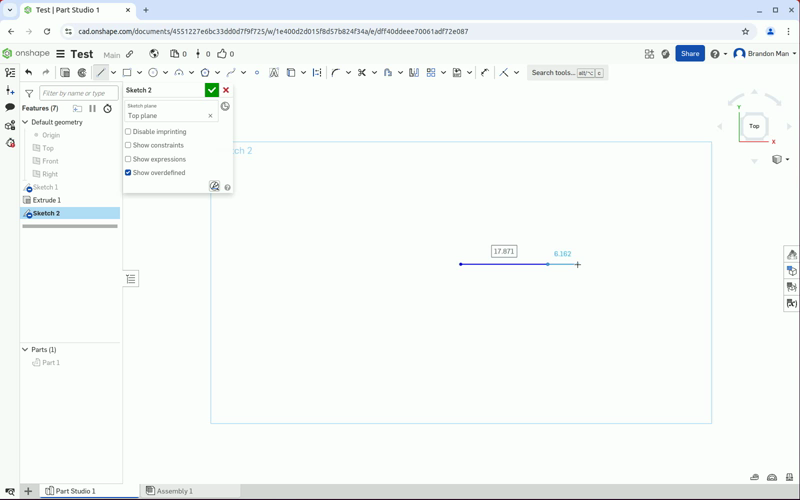
mouse_move(547, 226)
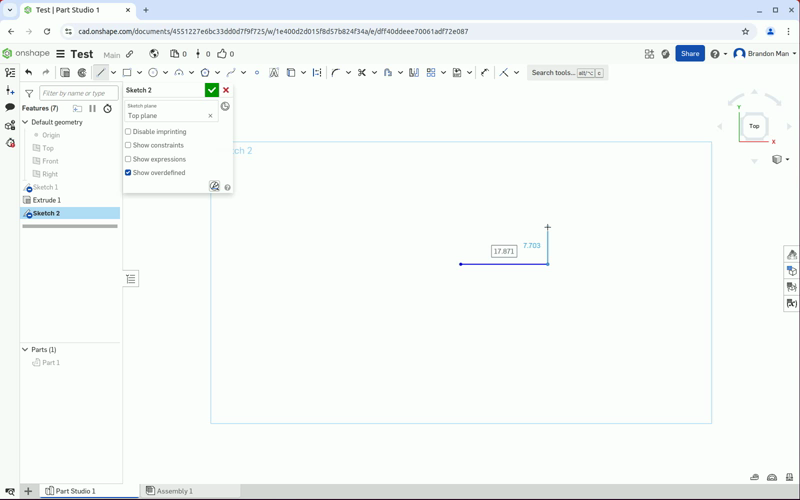
click(547, 226)
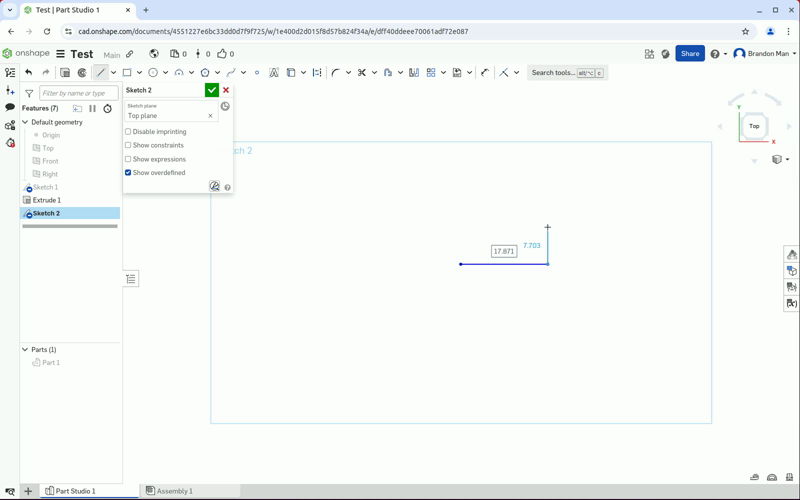
key_up(shift)
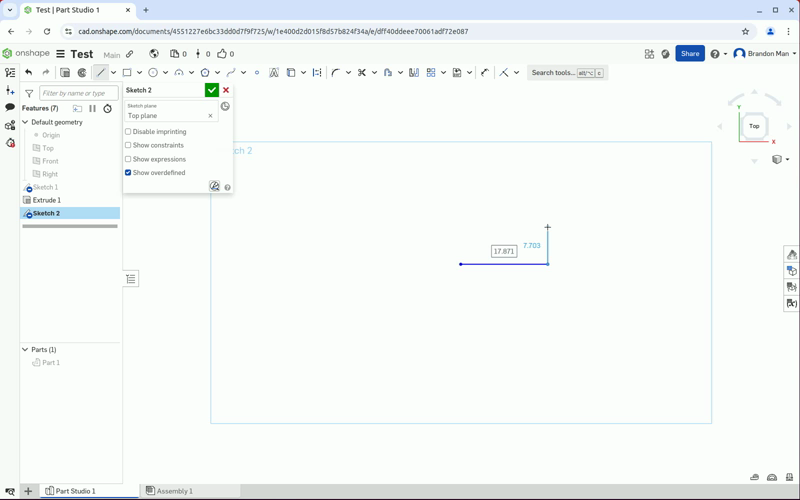
key_down(shift)
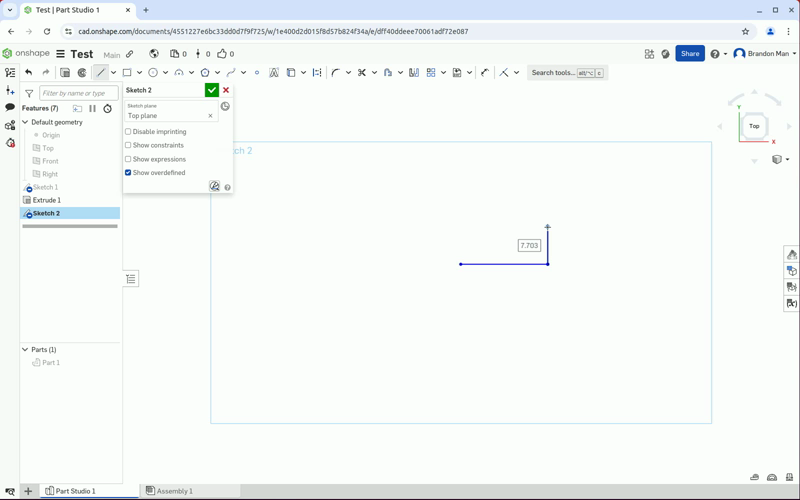
mouse_move(460, 226)
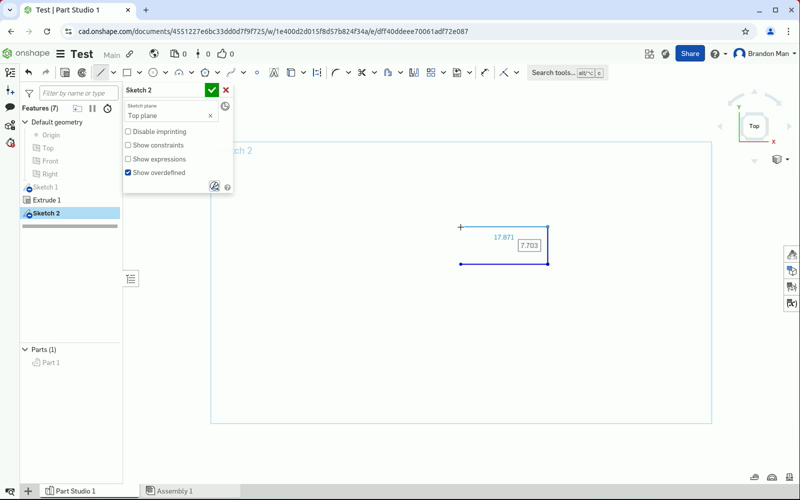
click(460, 226)
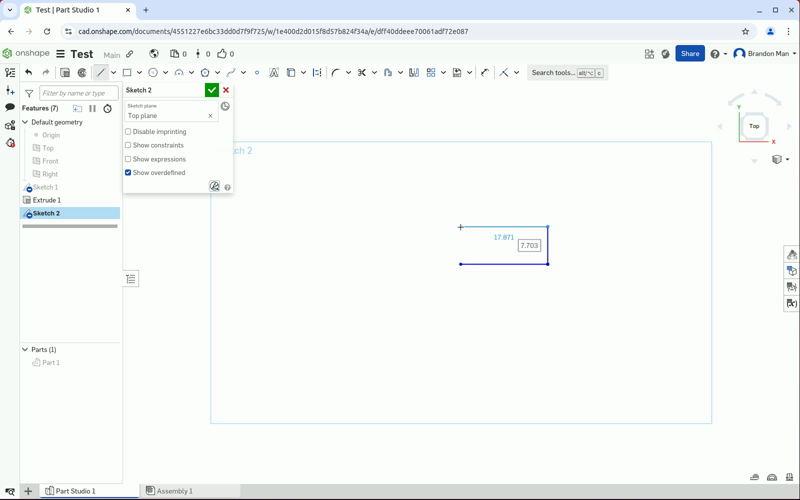
key_up(shift)
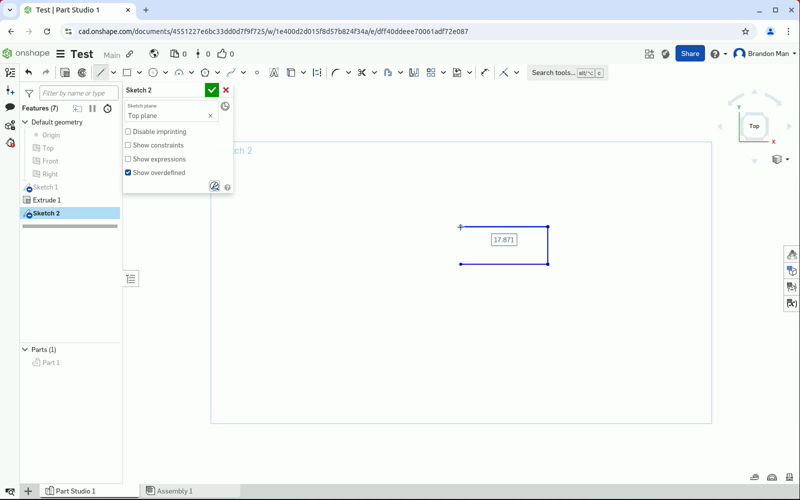
mouse_move(490, 226)
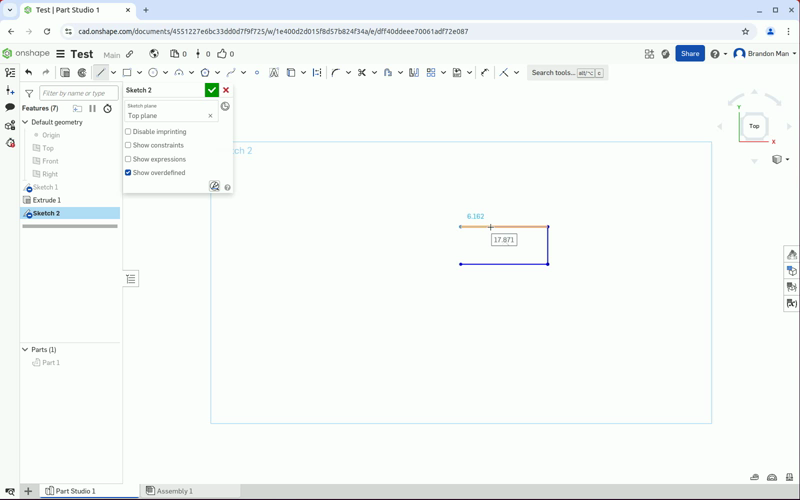
key_down(shift)
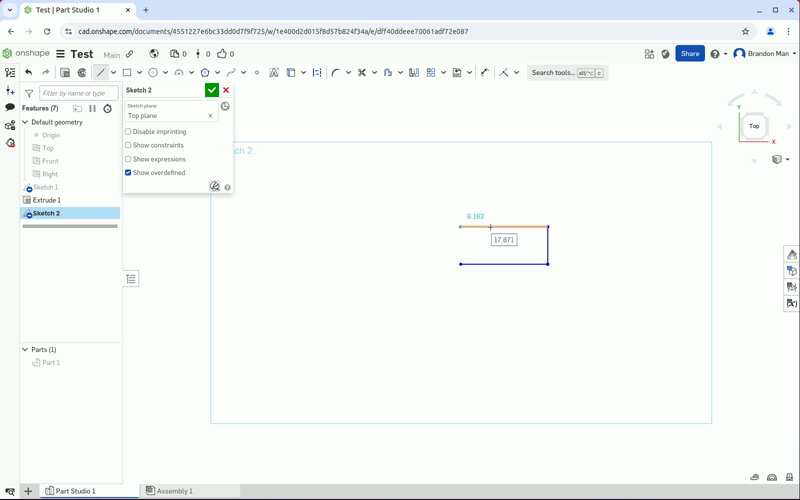
mouse_move(460, 264)
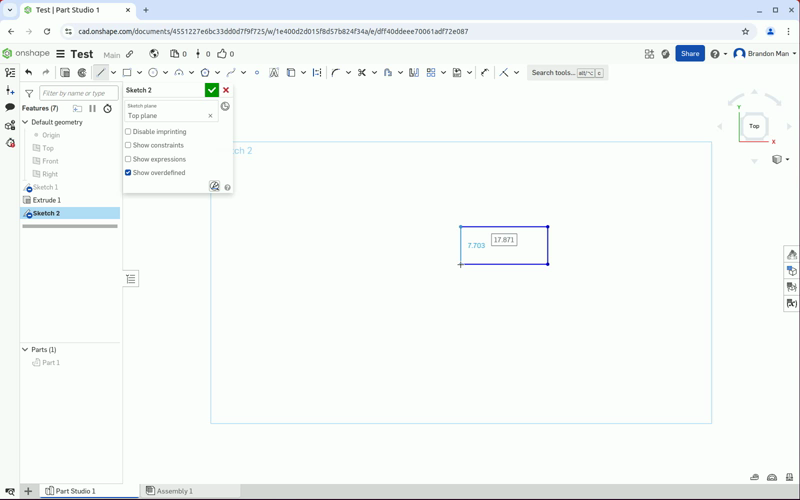
key_up(shift)
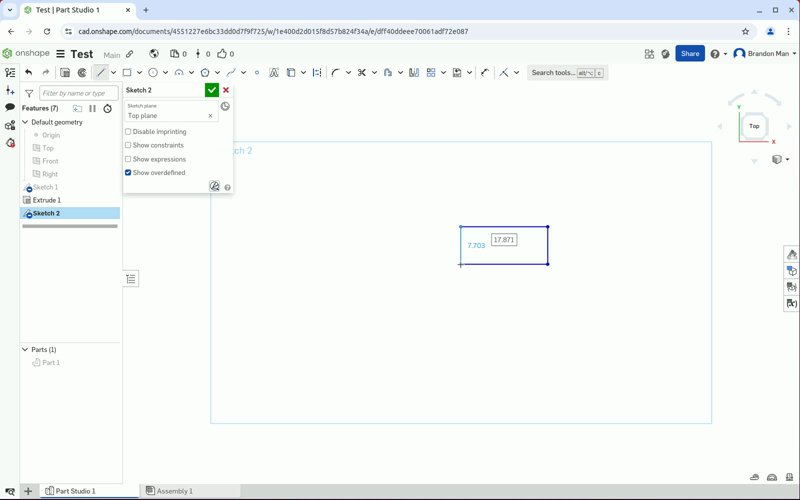
click(460, 264)
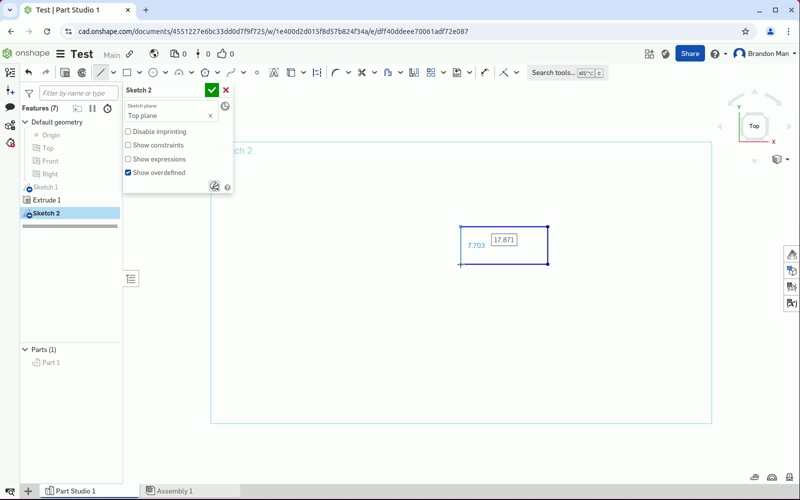
key(esc)
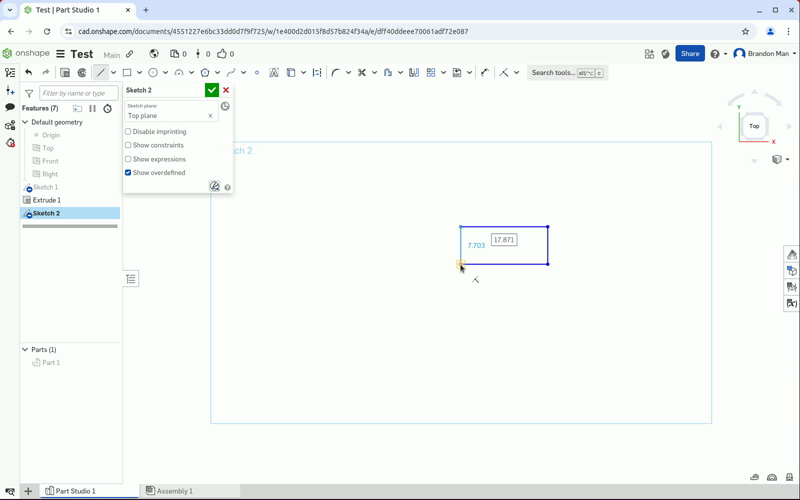
mouse_move(533, 253)
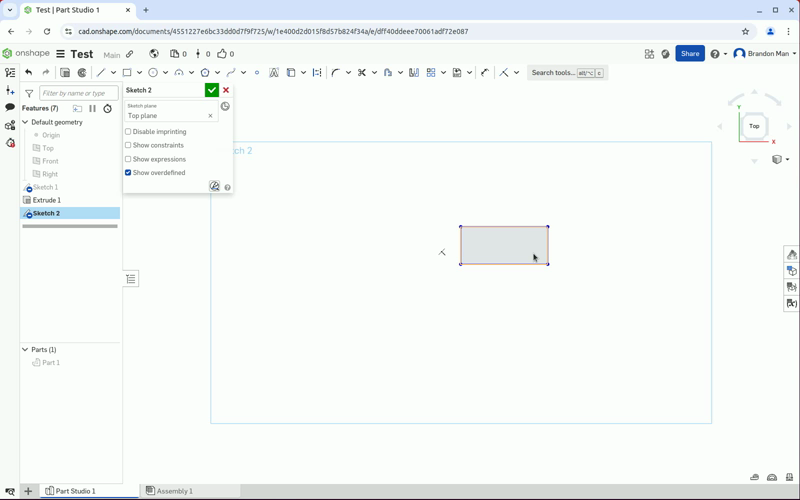
click(533, 253)
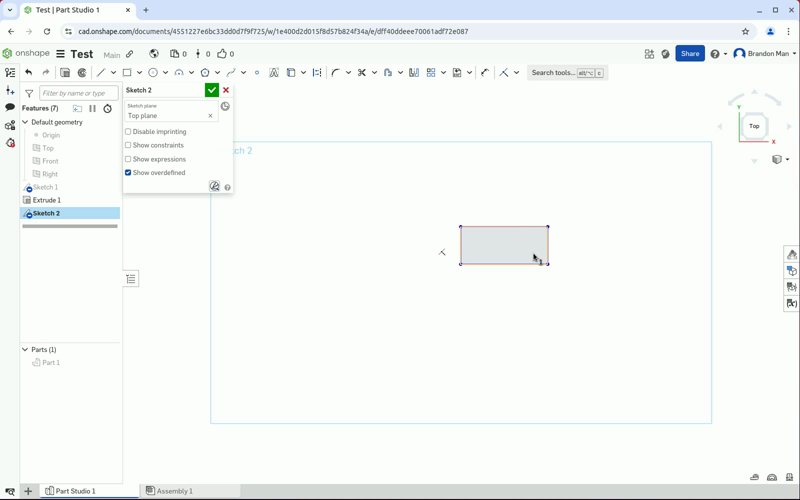
mouse_move(73, 352)
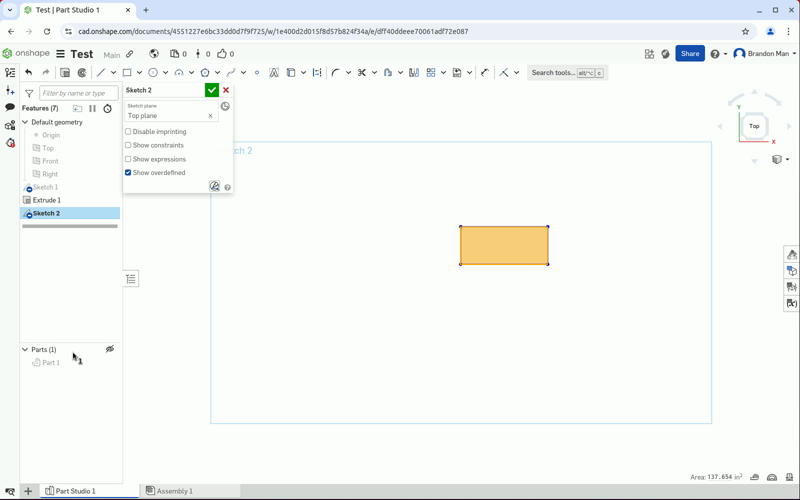
key(shift+y)
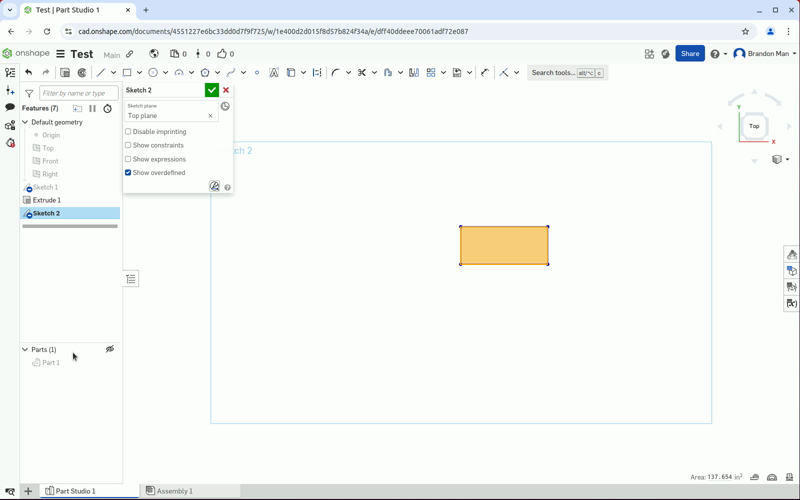
key(shift+e)
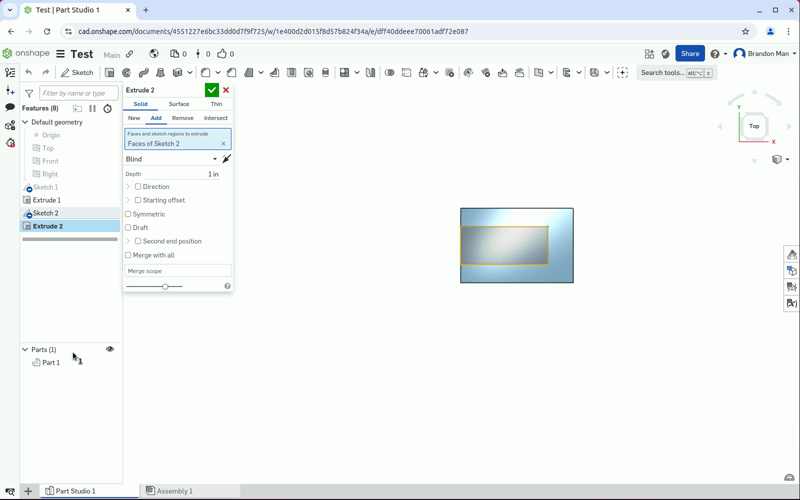
mouse_move(143, 106)
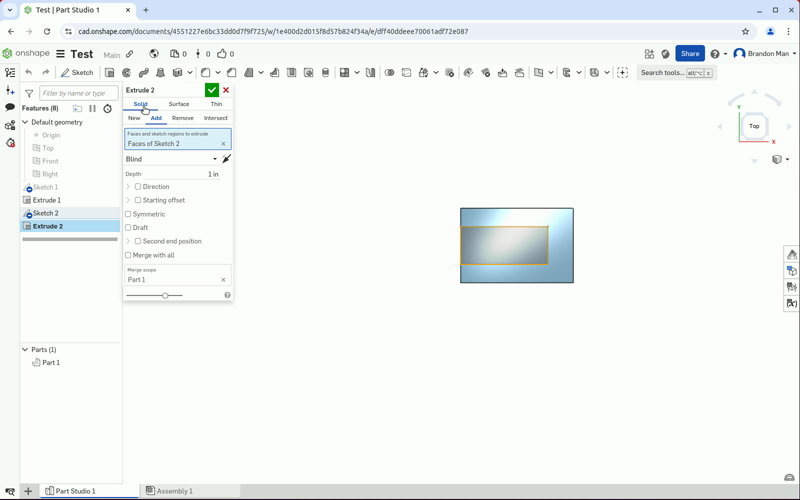
click(143, 106)
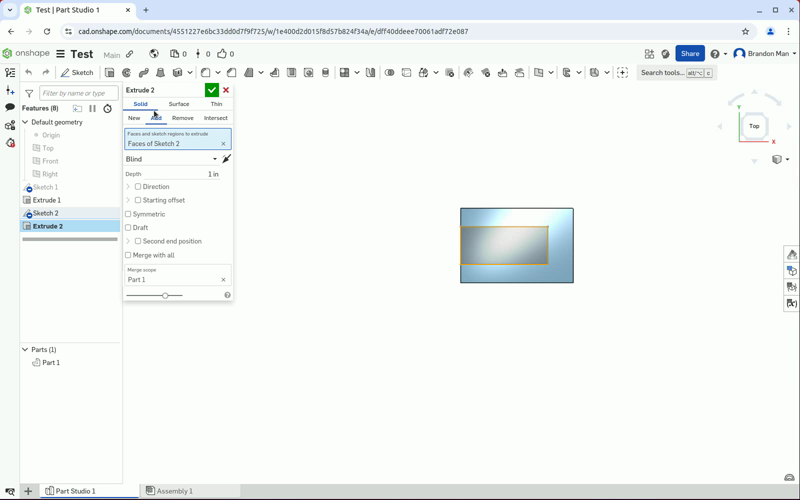
mouse_move(186, 120)
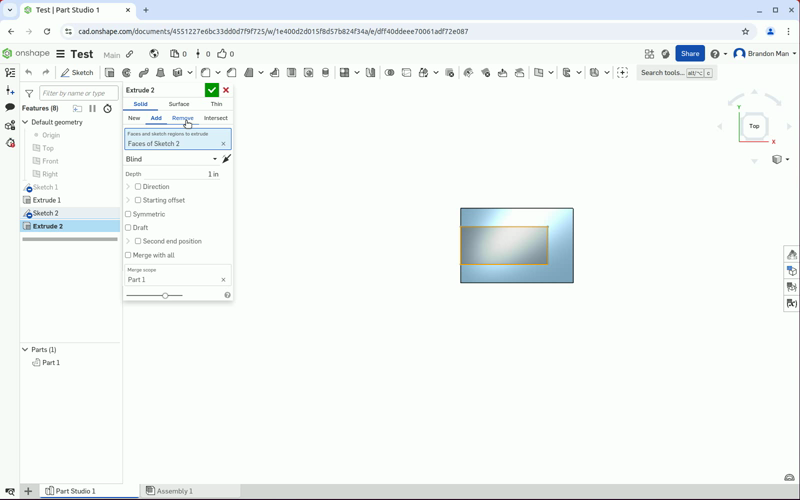
click(186, 120)
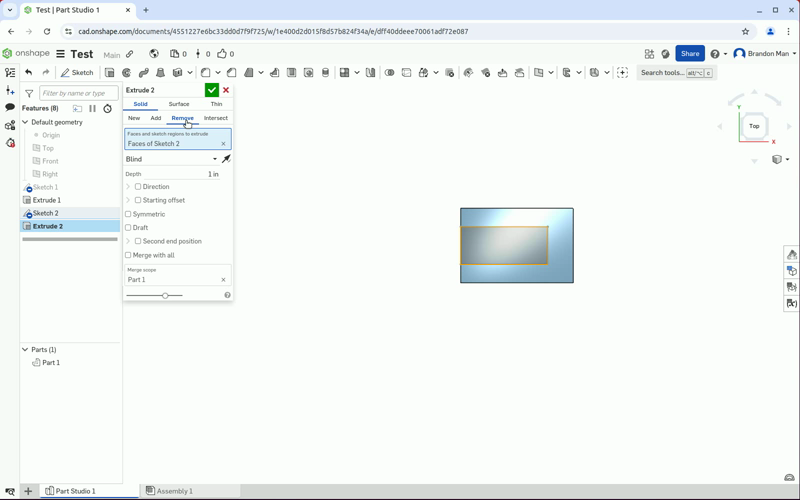
key(tab, 4)
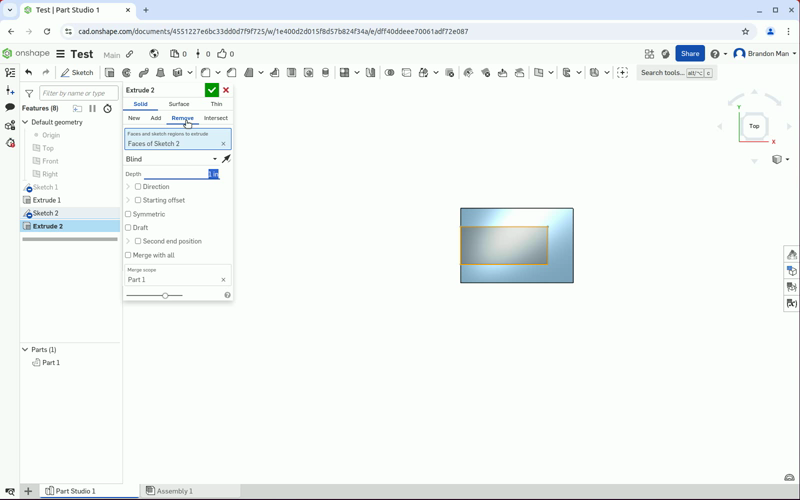
text(7.703)
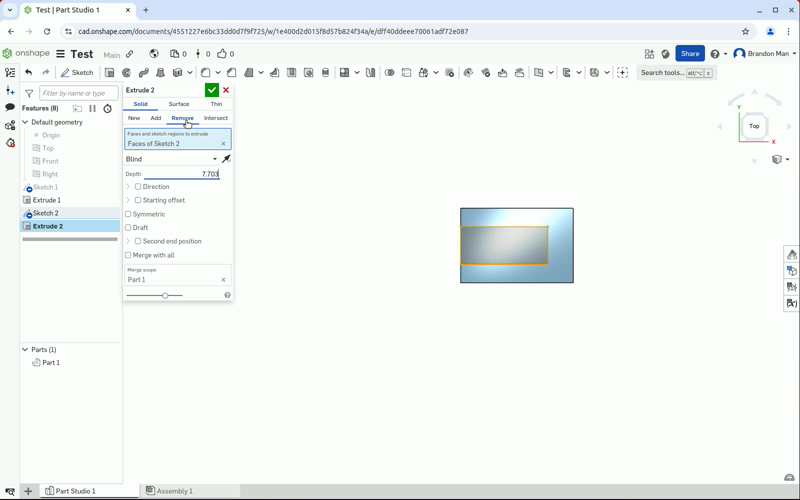
key(tab, 6)
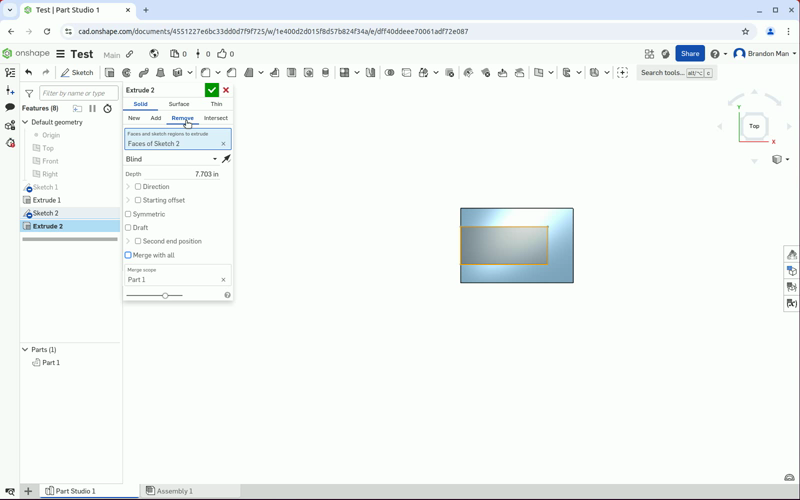
key(space)
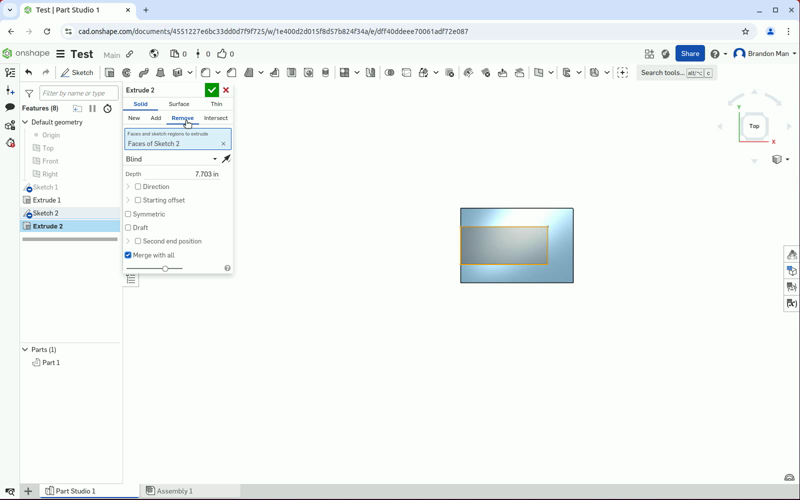
key(enter)
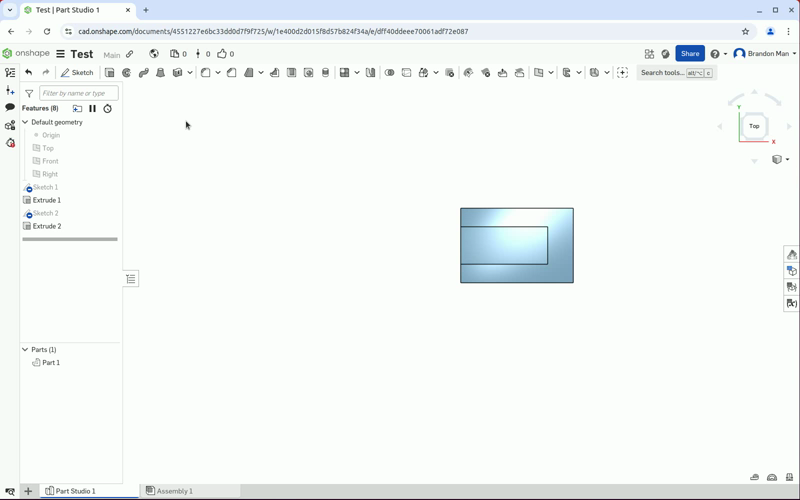
key(shift+h)
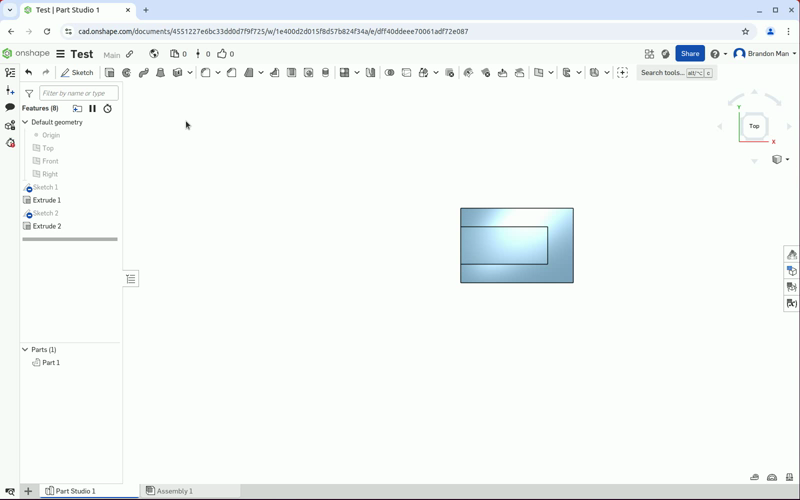
key(shift+h)
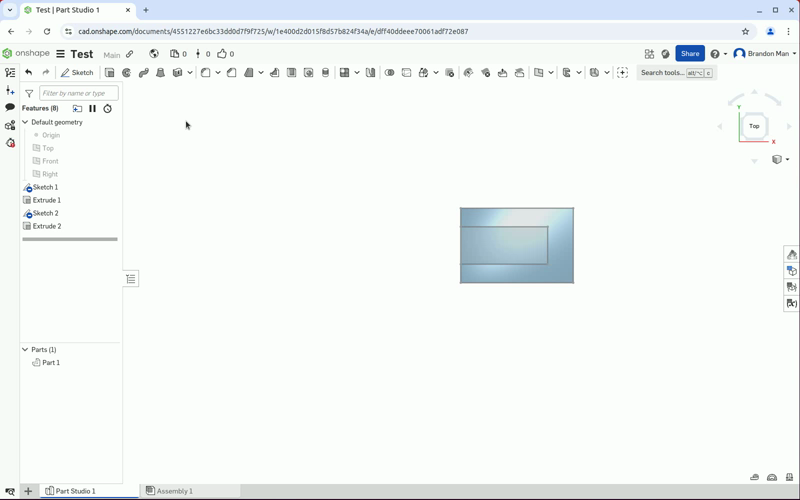
mouse_move(73, 189)
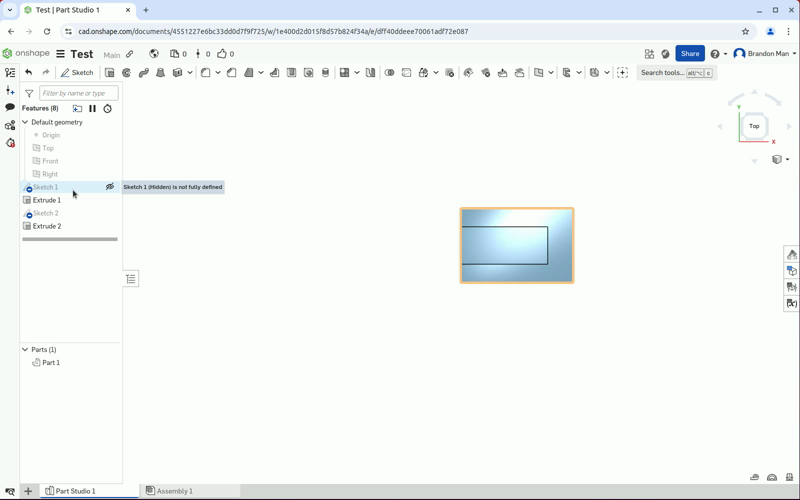
click(73, 189)
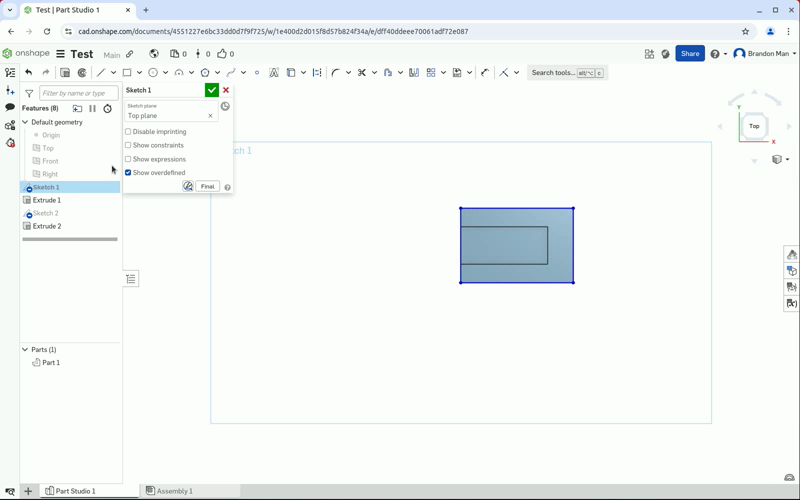
mouse_move(229, 92)
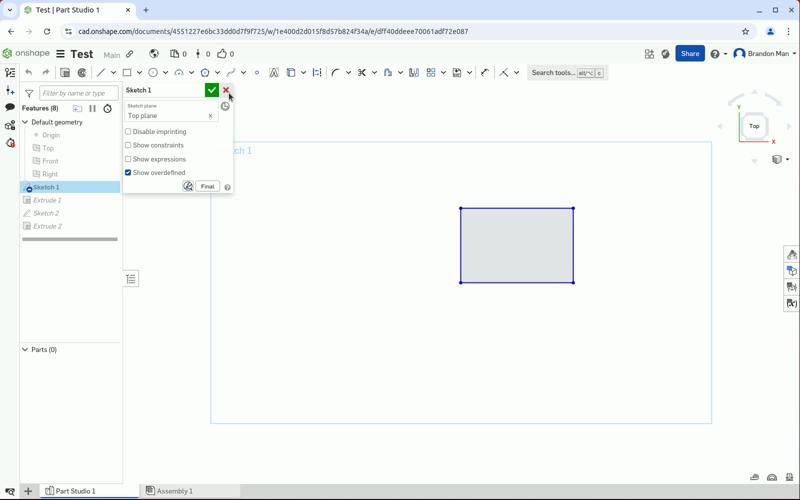
click(229, 92)
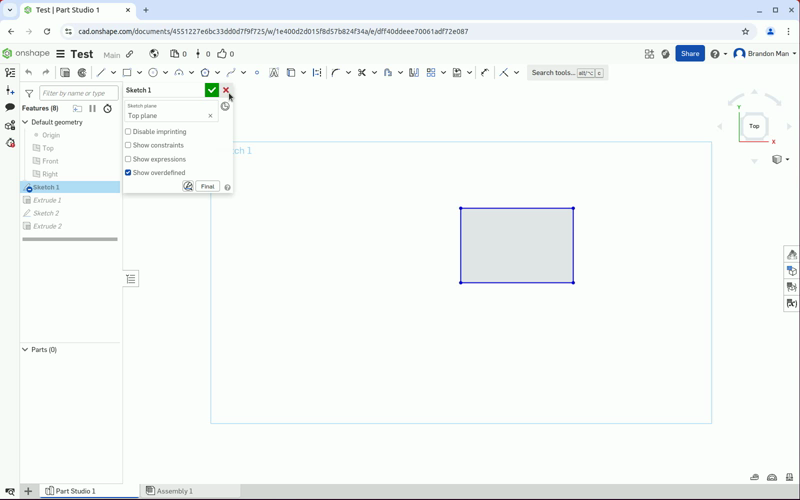
key(shift+s)
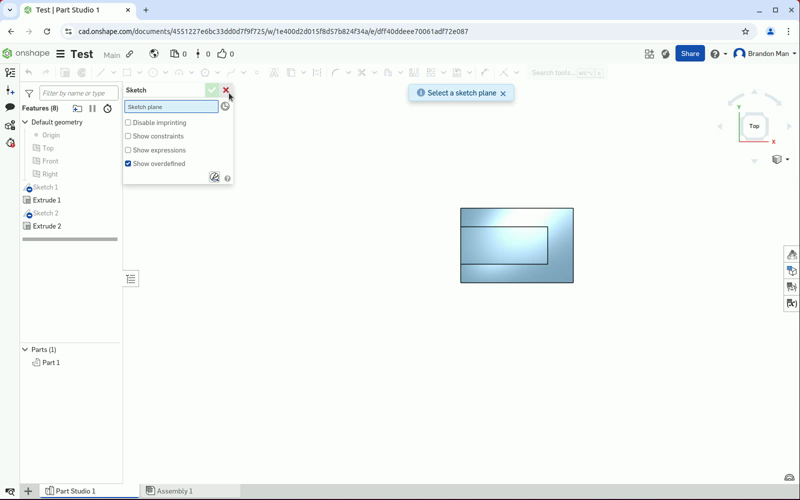
mouse_move(73, 150)
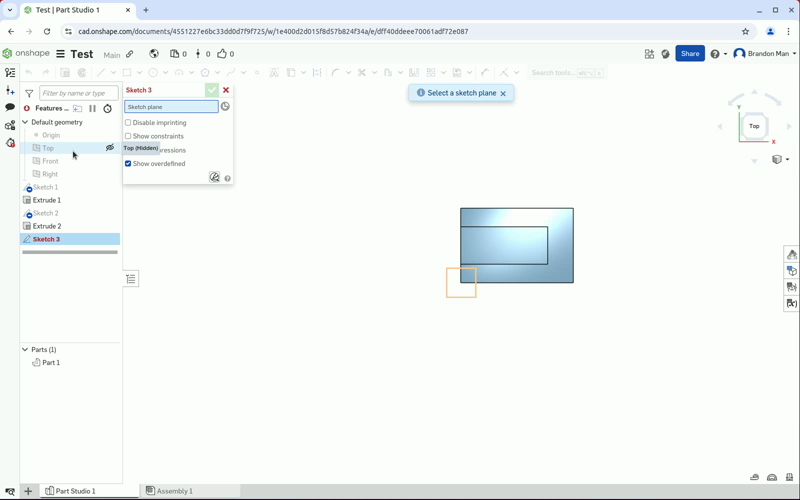
click(73, 150)
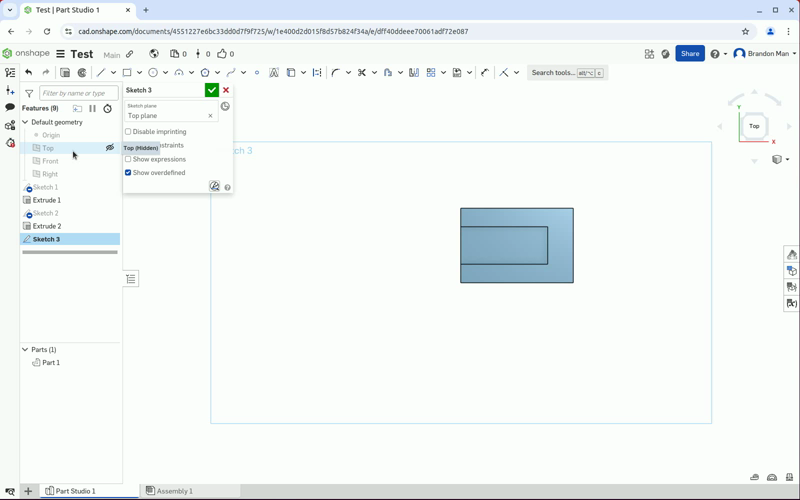
mouse_move(73, 352)
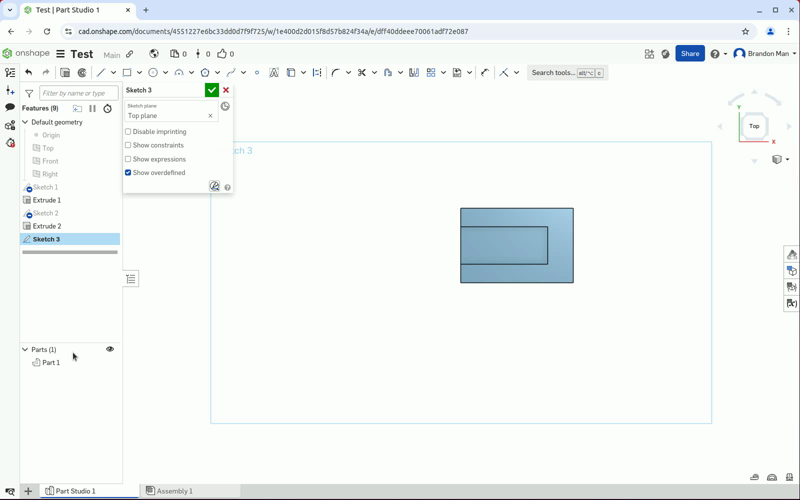
key(y)
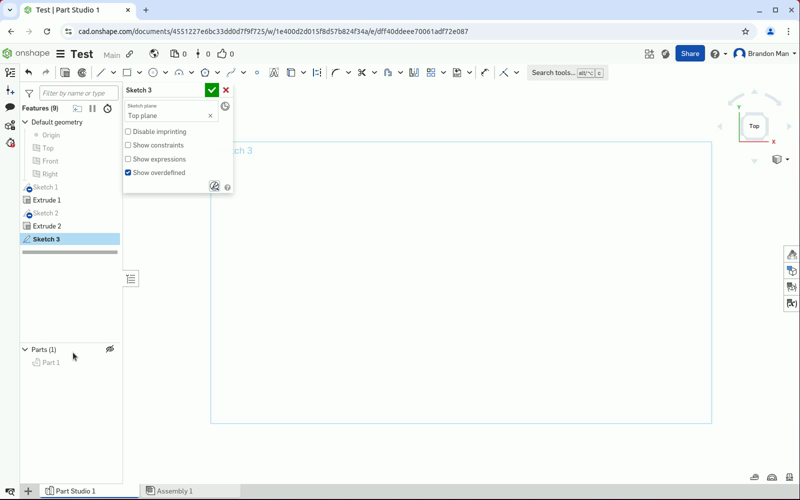
key(l)
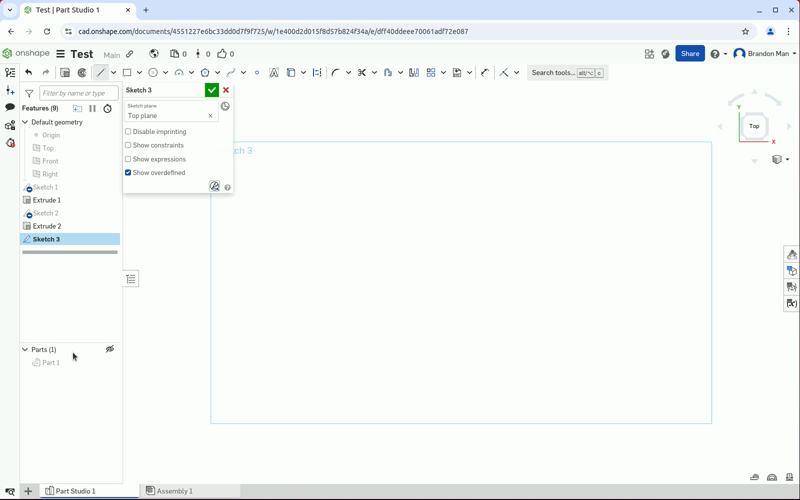
key_down(shift)
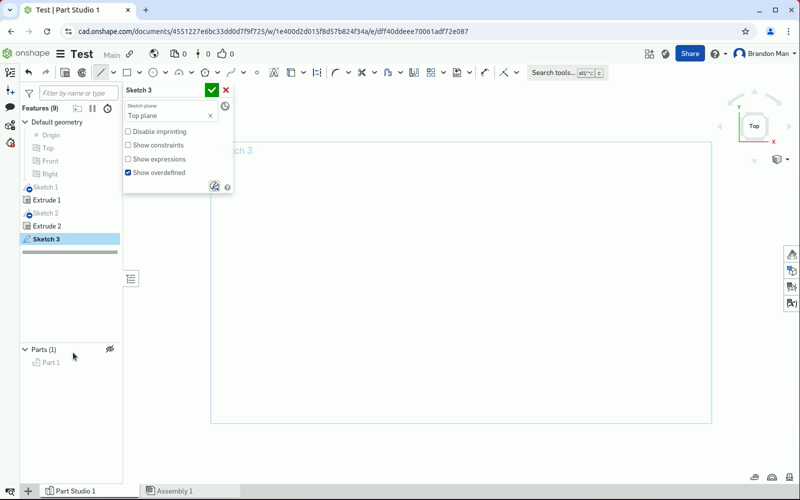
mouse_move(547, 264)
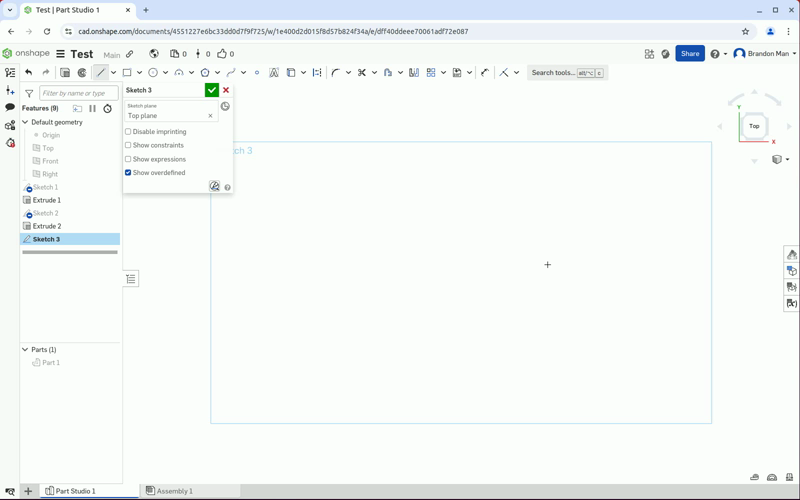
click(547, 264)
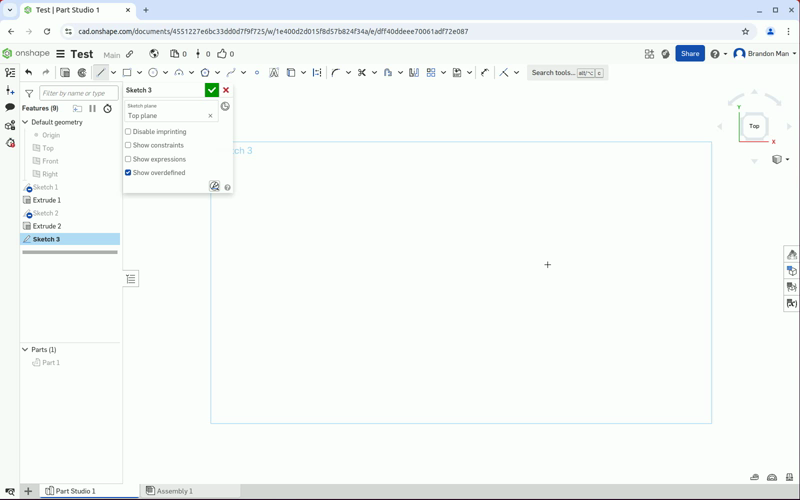
key_up(shift)
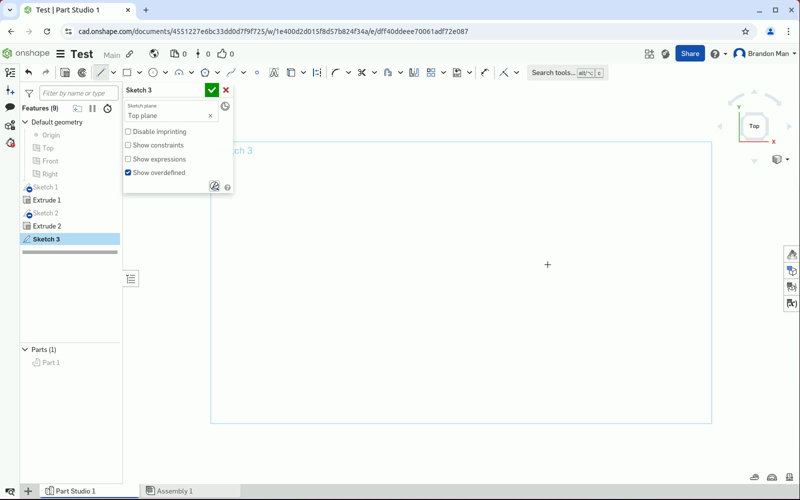
key_down(shift)
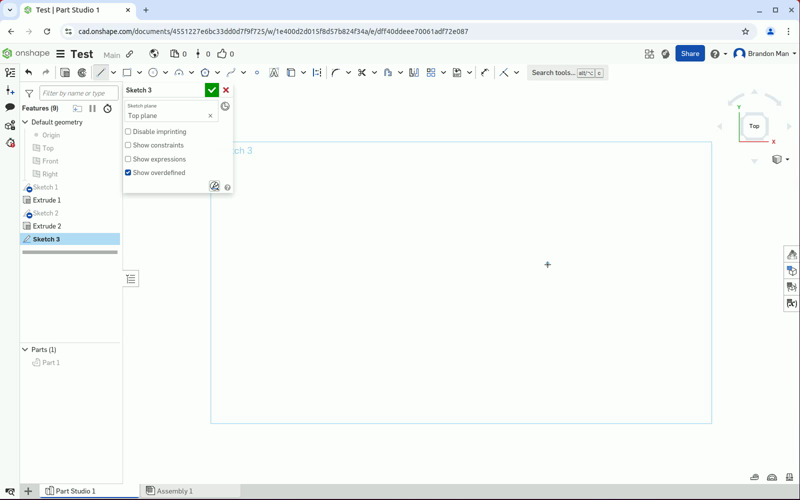
mouse_move(577, 264)
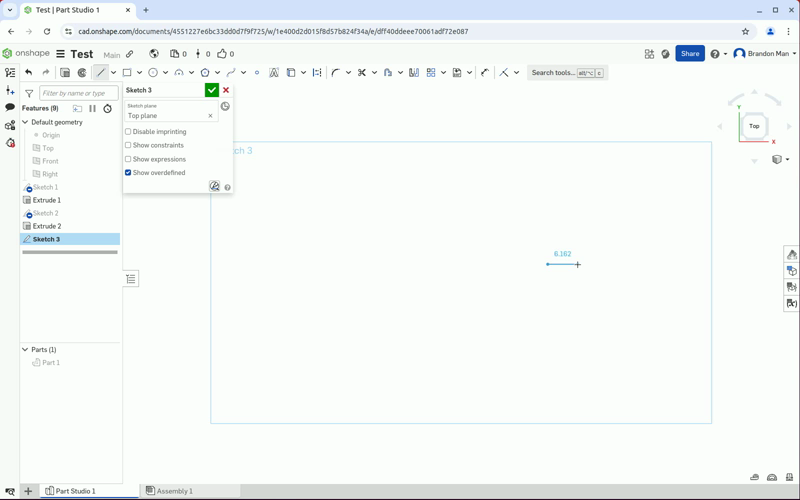
mouse_move(589, 264)
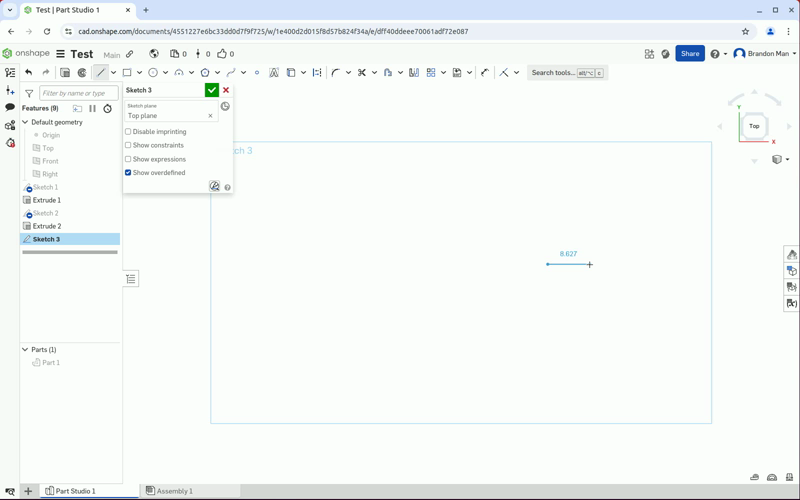
click(589, 264)
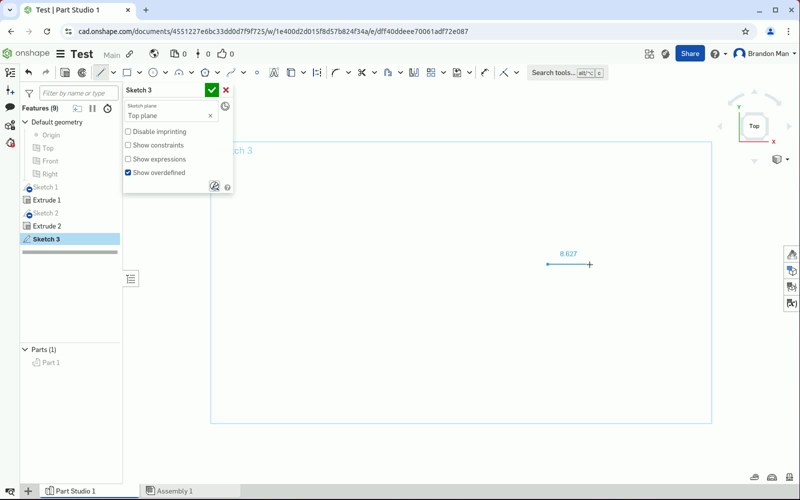
key_up(shift)
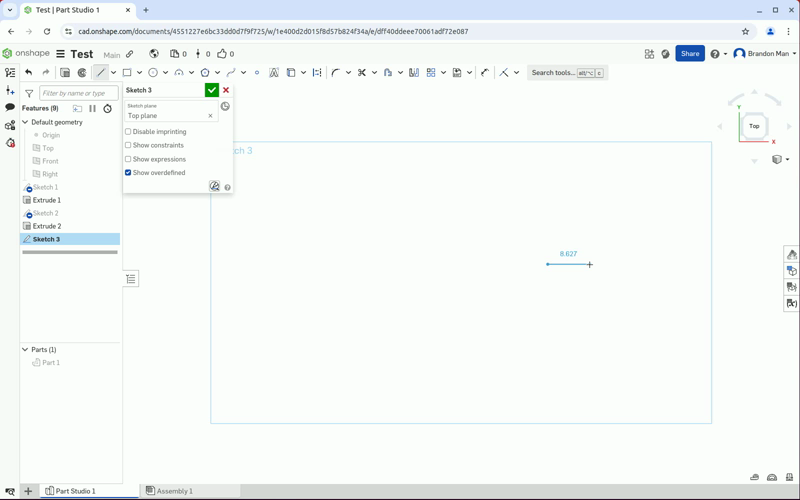
key_down(shift)
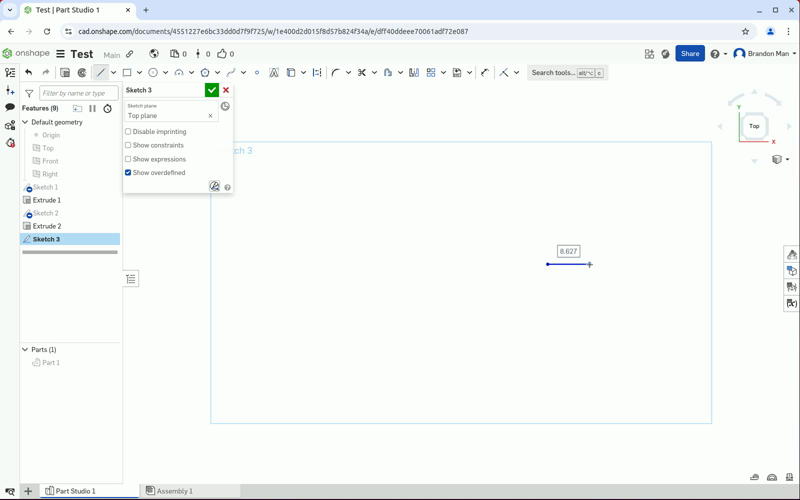
mouse_move(589, 264)
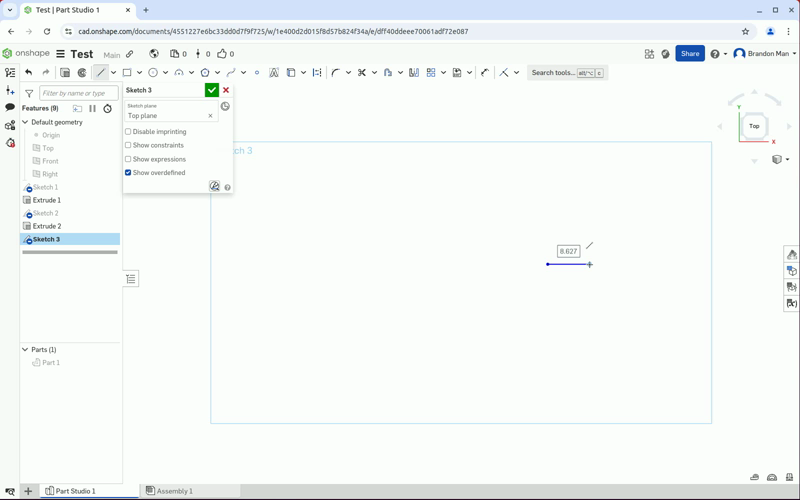
mouse_move(589, 225)
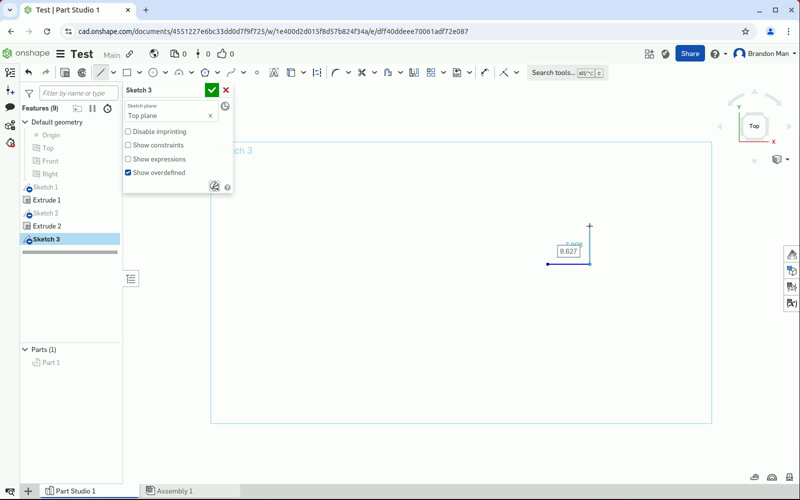
click(589, 225)
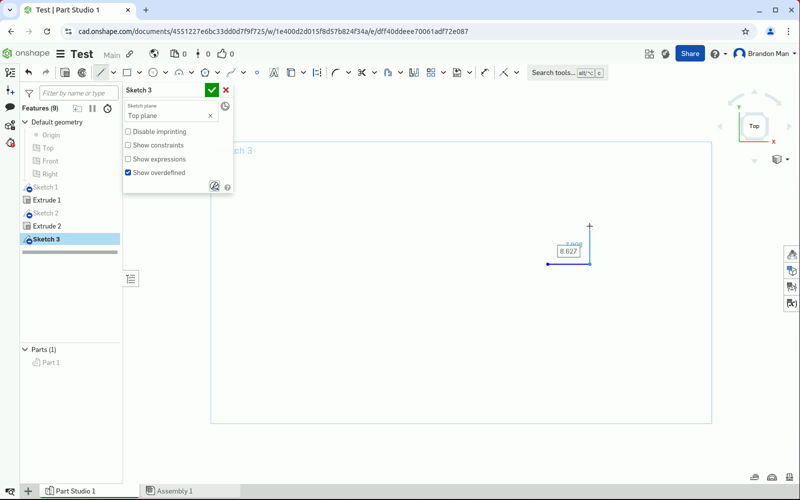
key_up(shift)
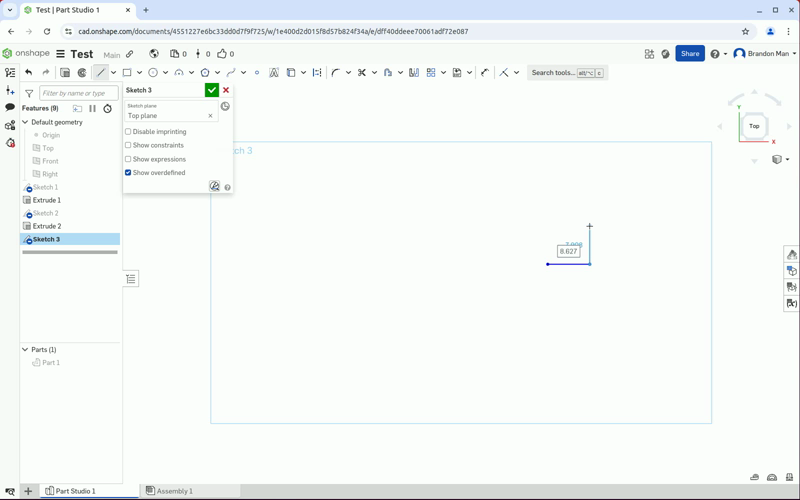
key_down(shift)
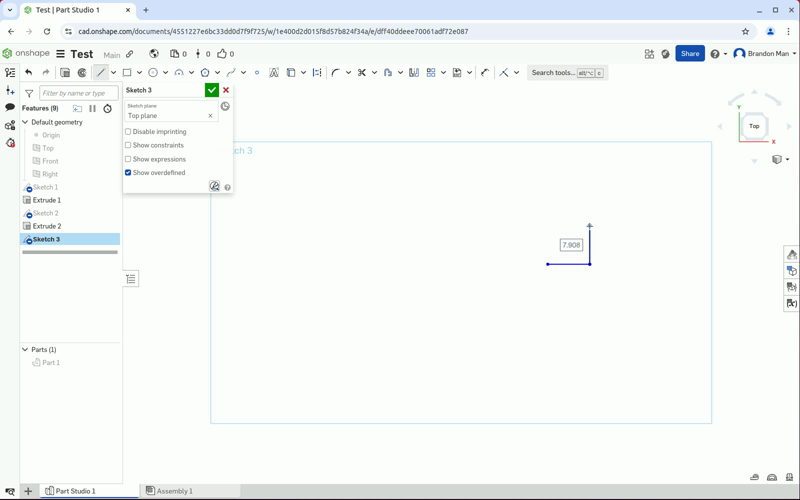
mouse_move(589, 225)
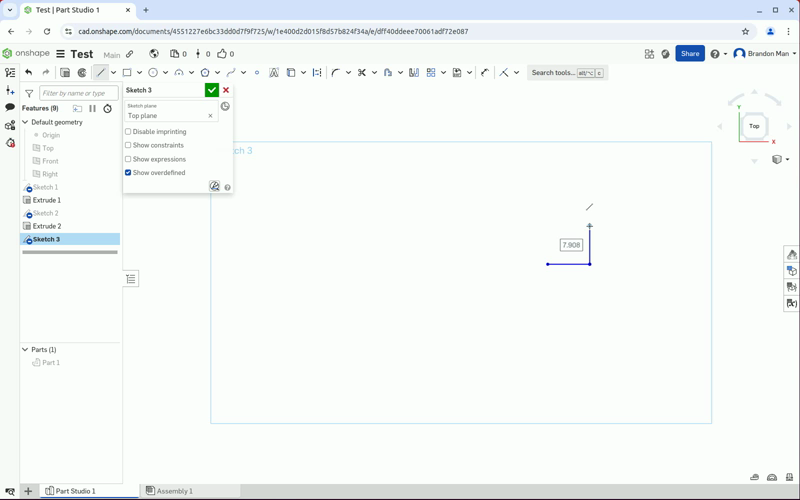
mouse_move(547, 225)
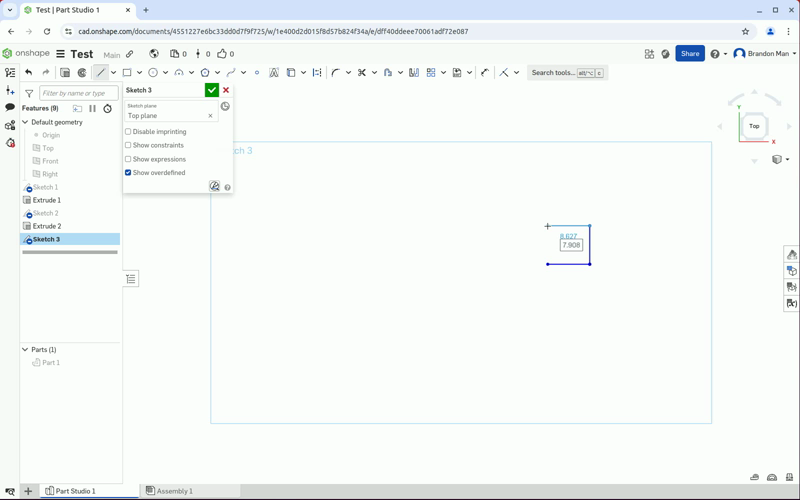
click(547, 225)
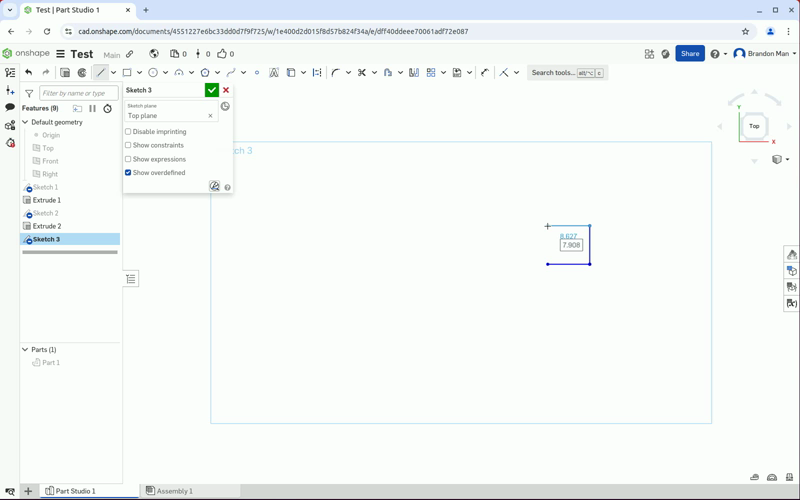
key_up(shift)
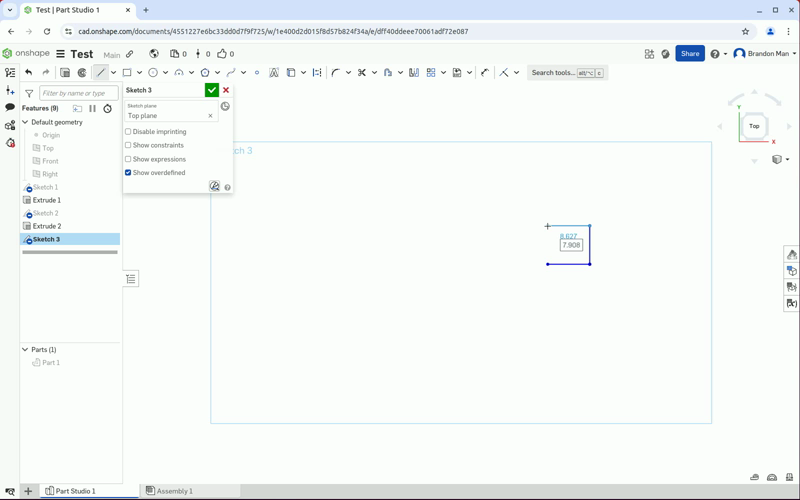
mouse_move(577, 225)
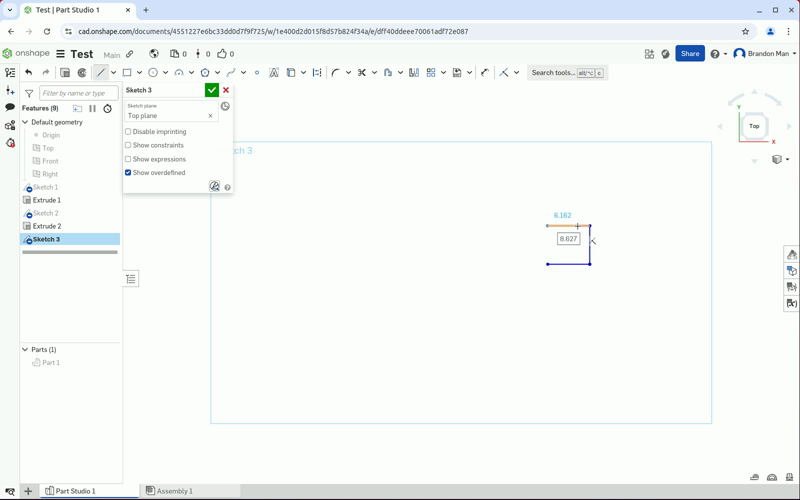
key_down(shift)
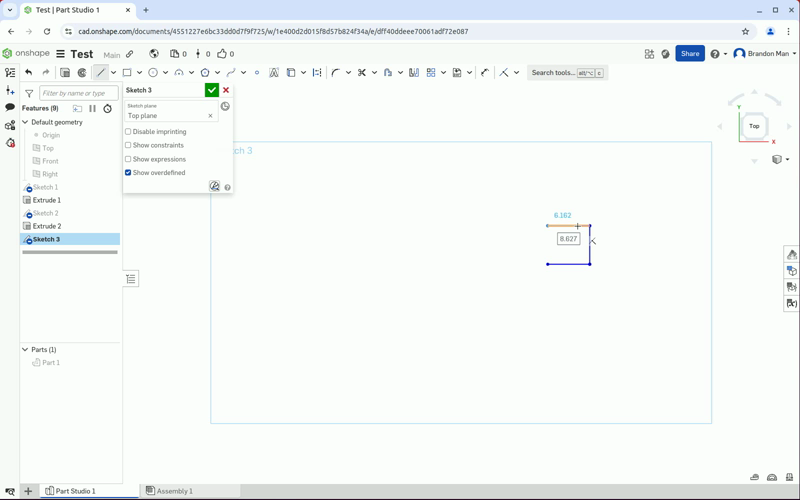
mouse_move(547, 264)
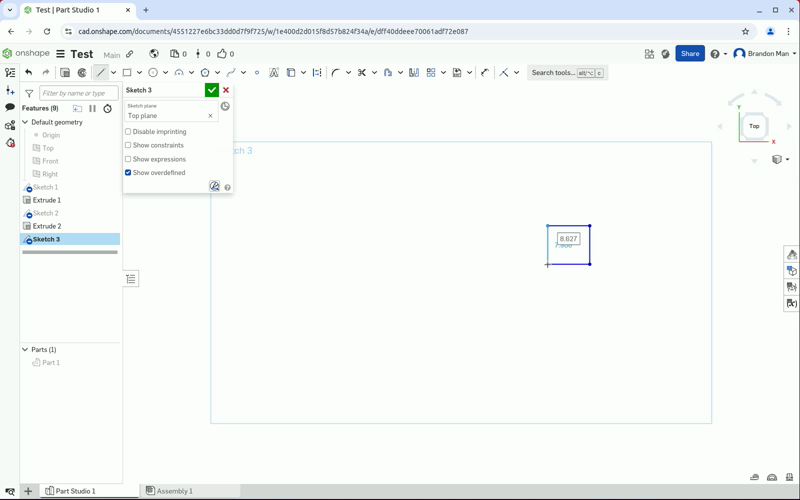
key_up(shift)
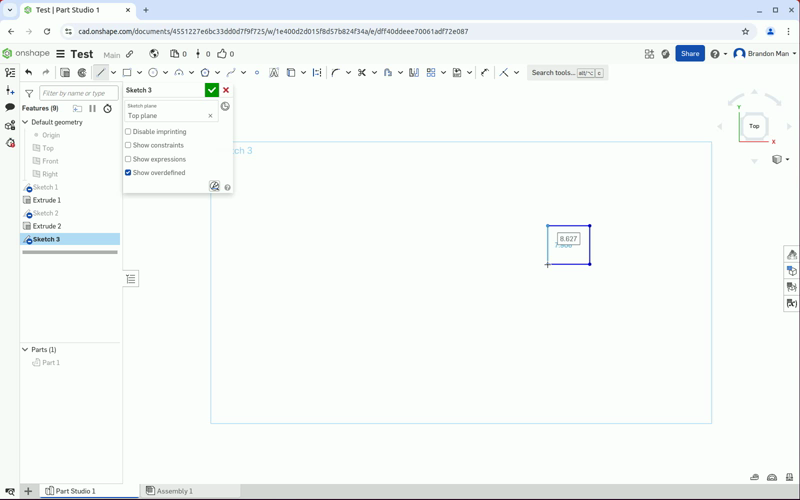
click(547, 264)
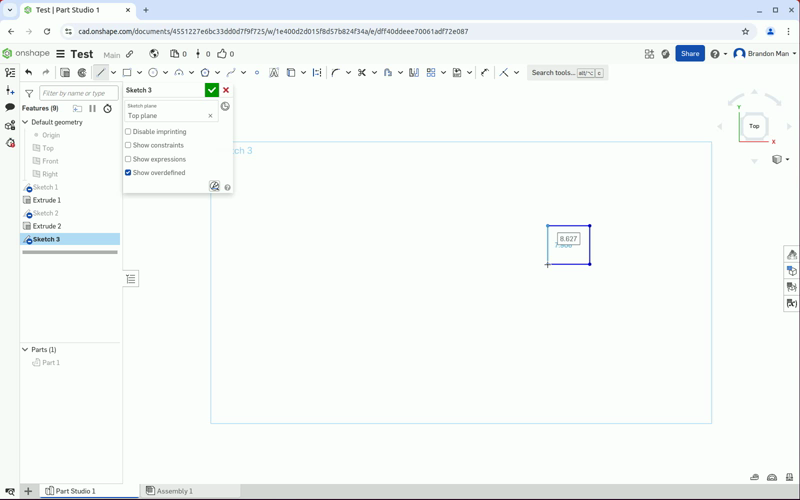
key(esc)
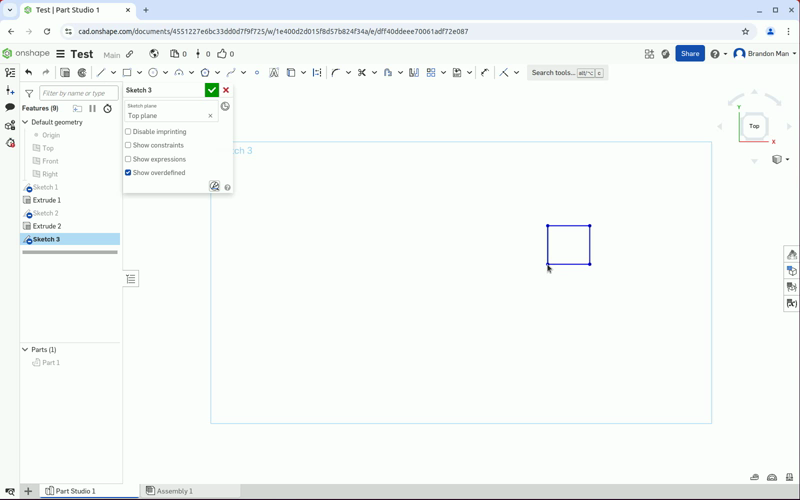
mouse_move(587, 253)
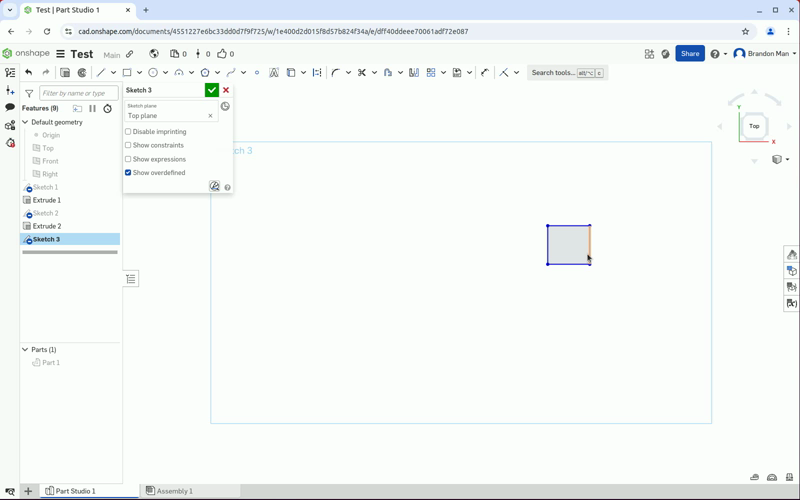
click(587, 253)
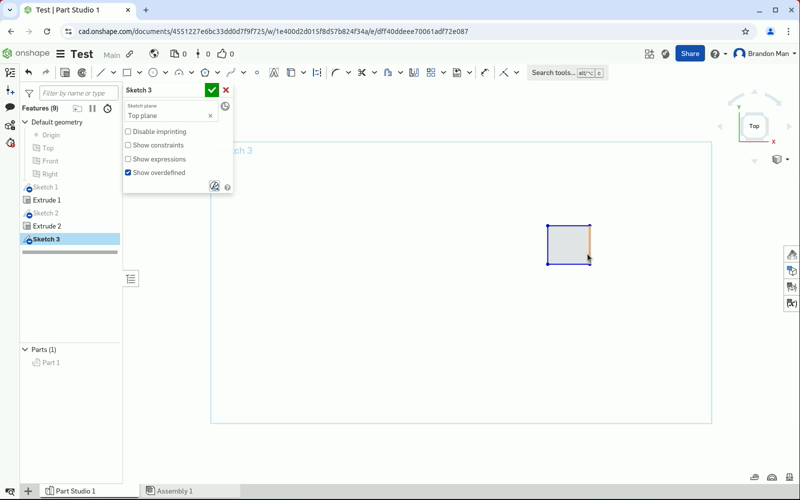
mouse_move(73, 352)
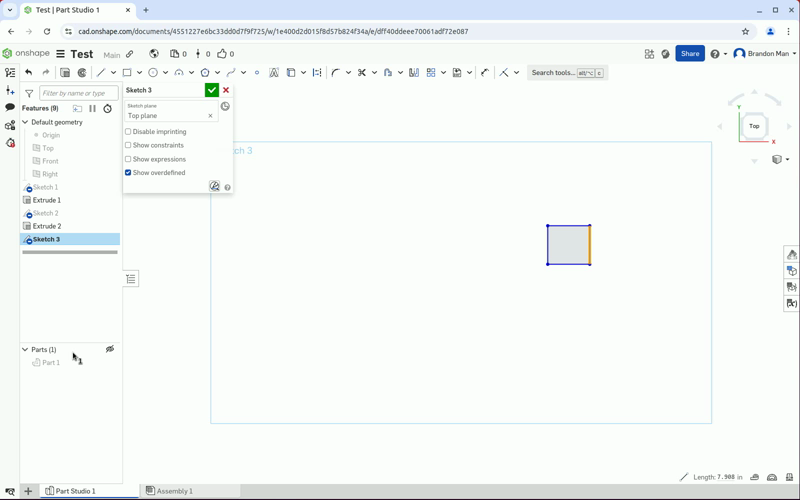
key(shift+y)
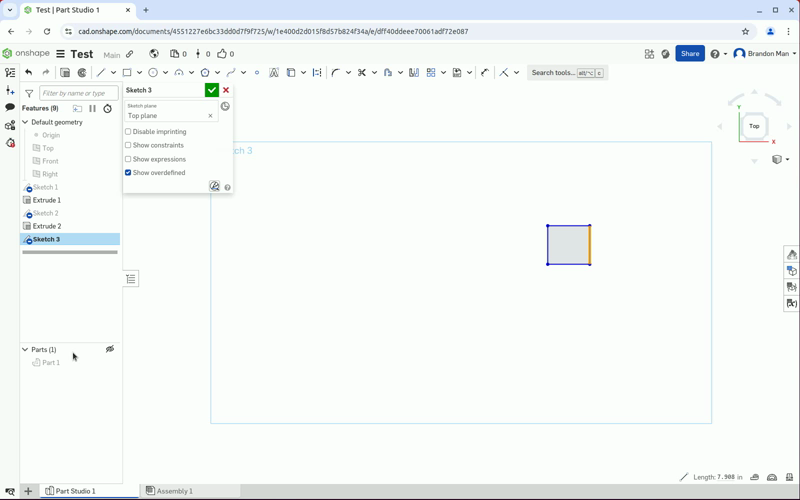
key(shift+e)
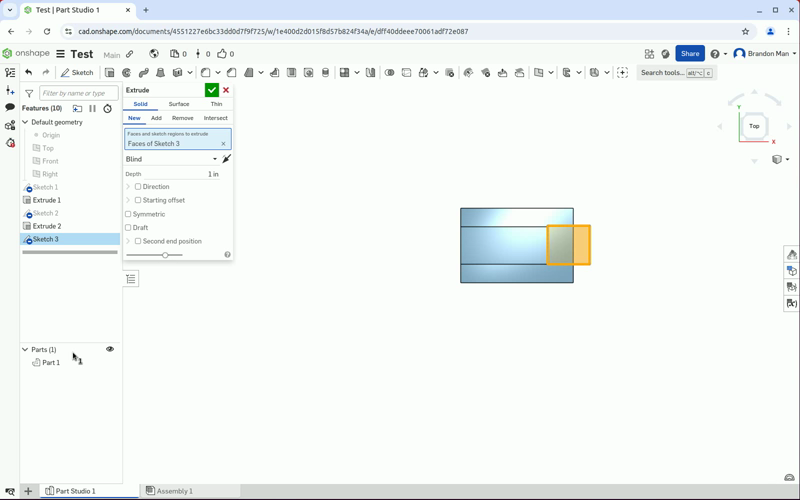
mouse_move(143, 106)
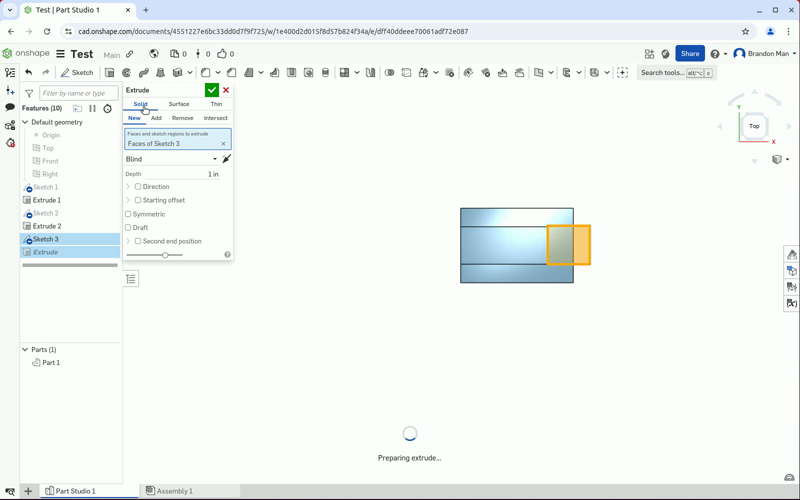
click(143, 106)
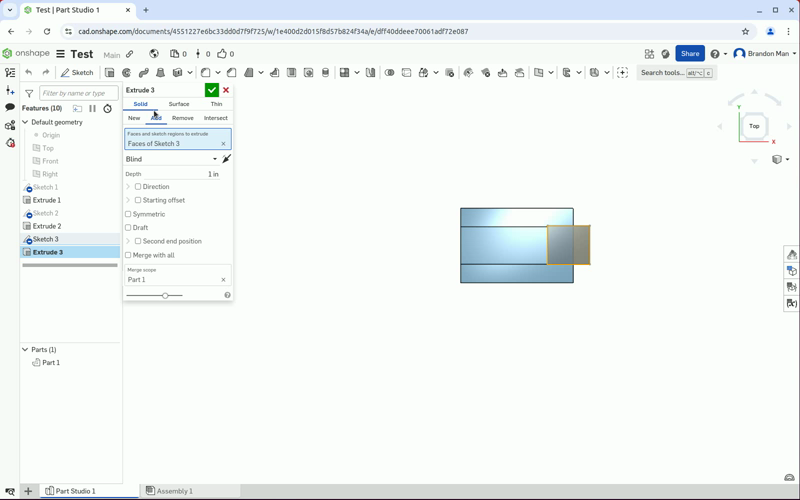
mouse_move(186, 120)
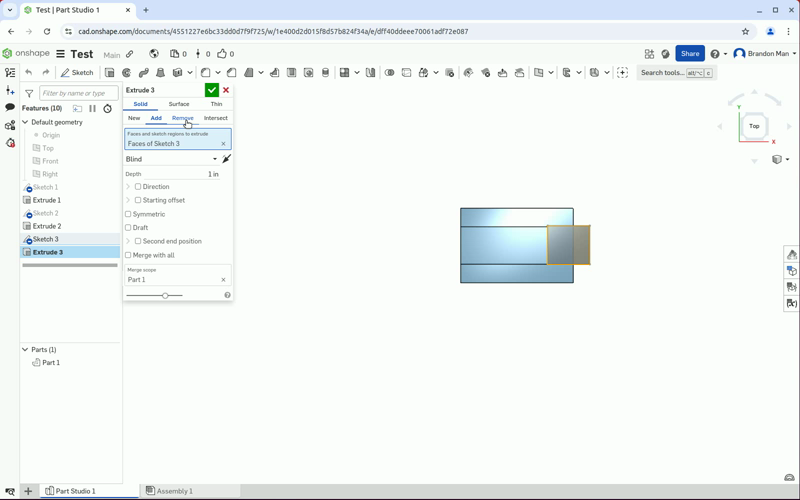
click(186, 120)
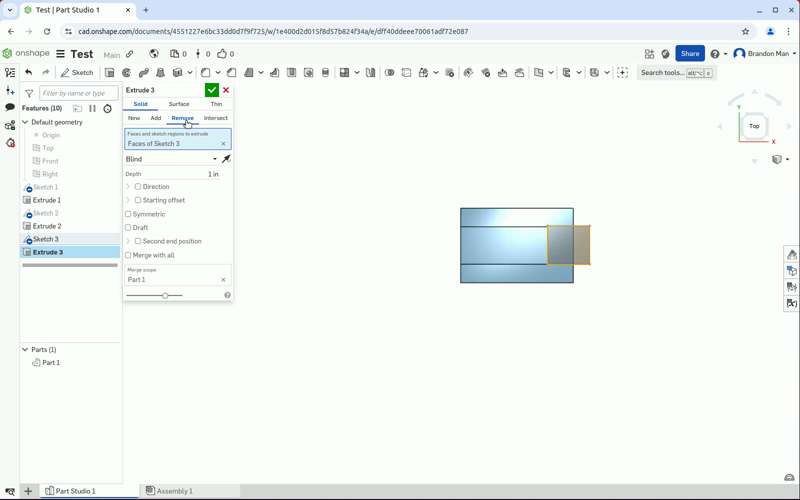
key(tab, 4)
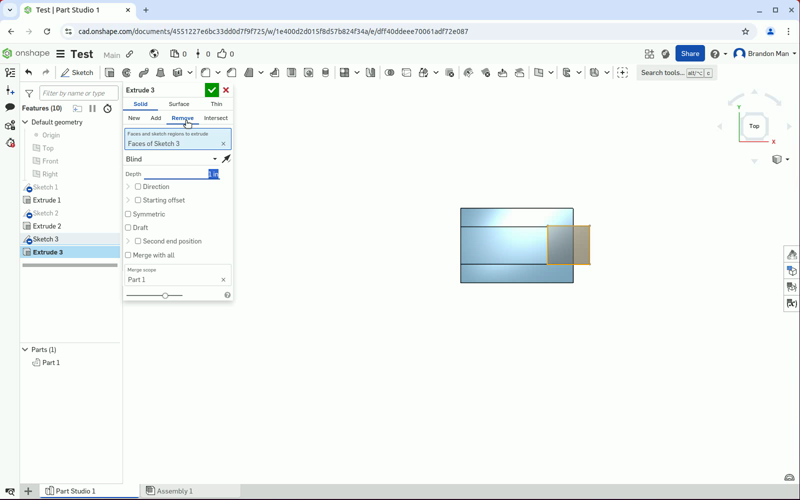
text(7.703)
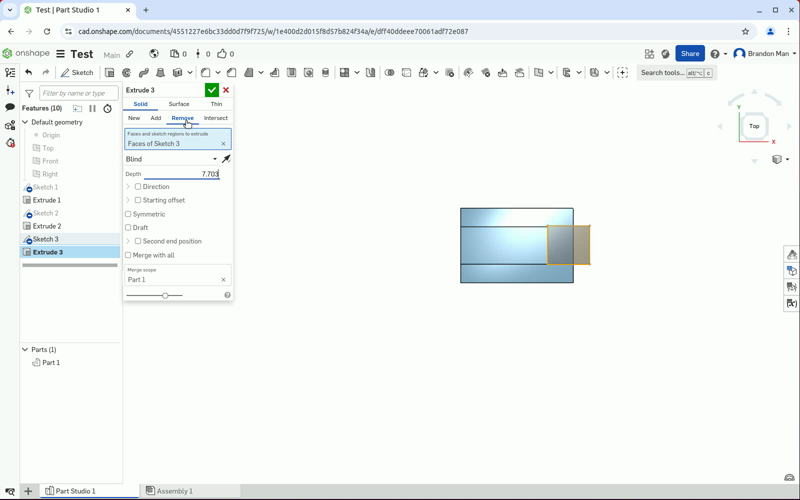
key(tab, 6)
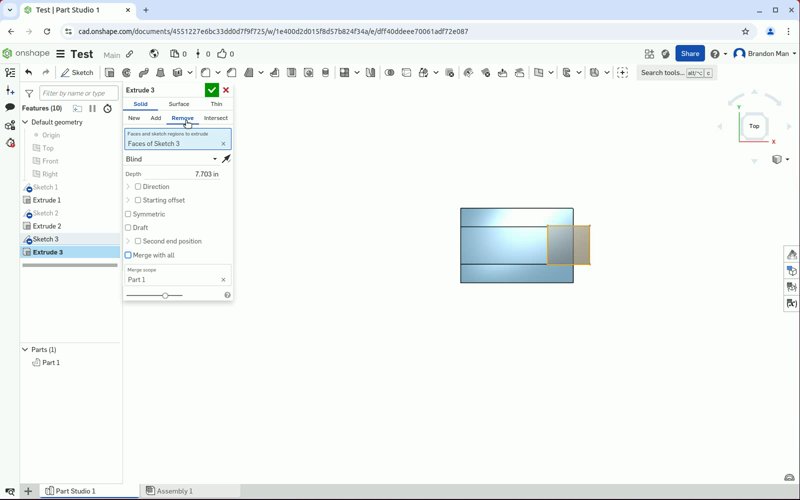
key(space)
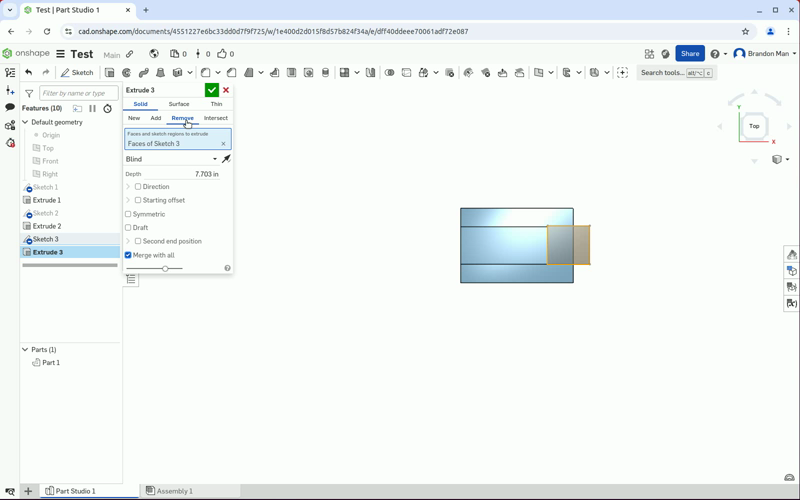
key(enter)
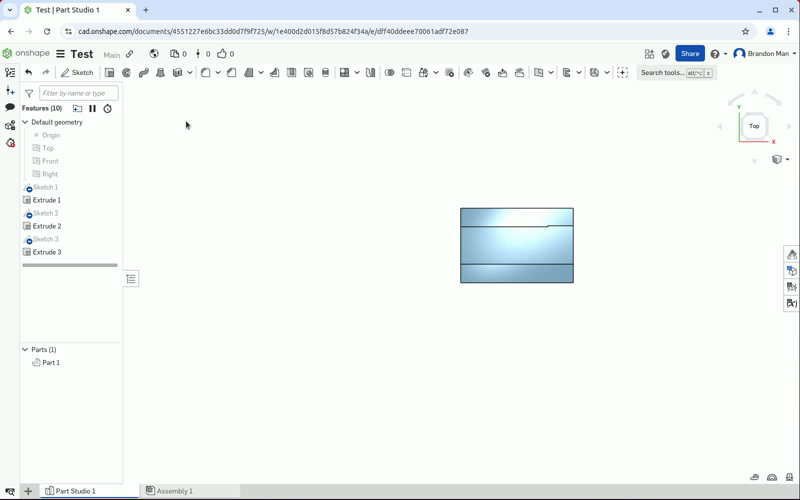
key(shift+h)
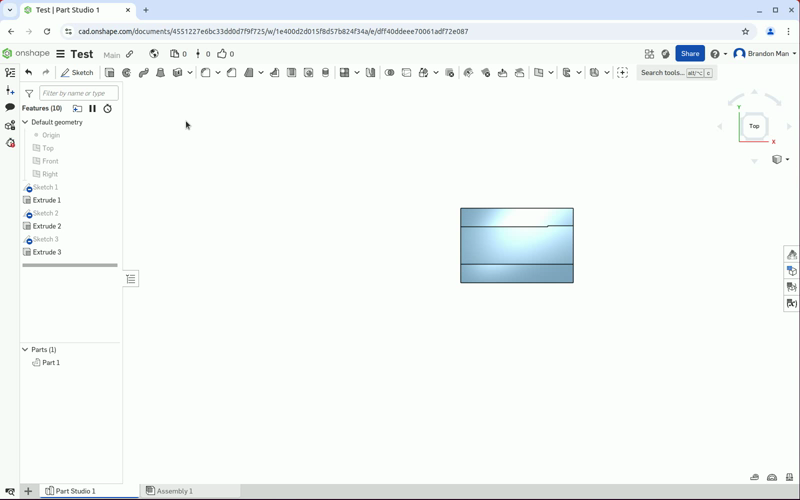
key(shift+h)
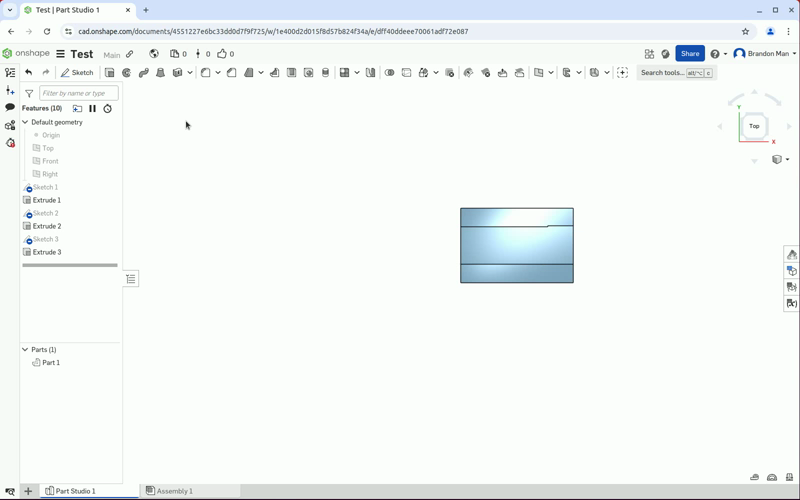
mouse_move(73, 189)
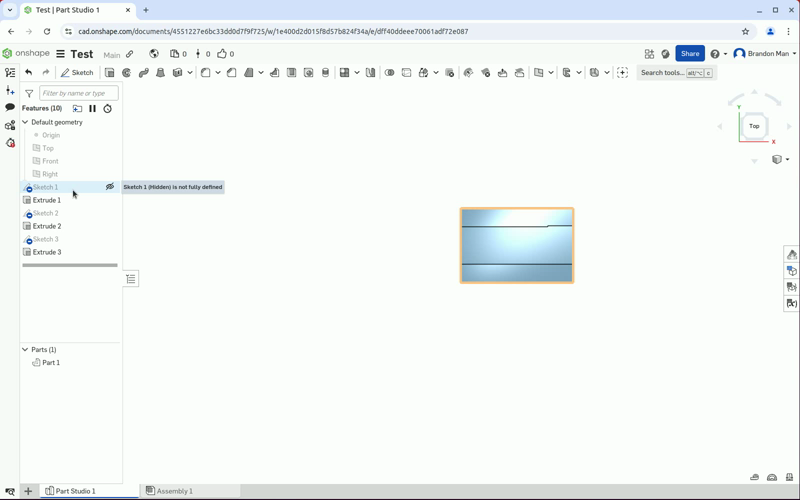
click(73, 189)
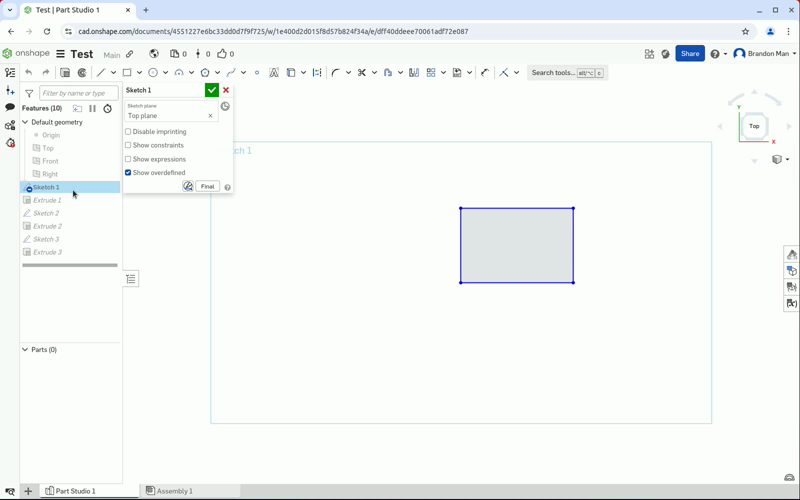
mouse_move(229, 92)
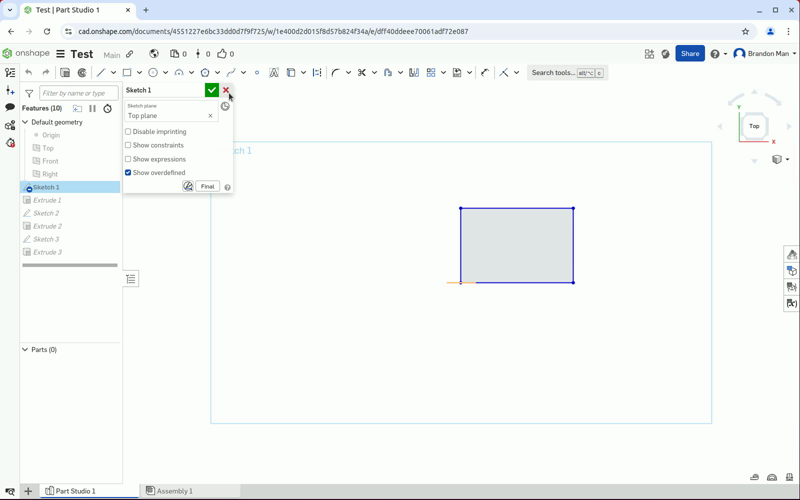
click(229, 92)
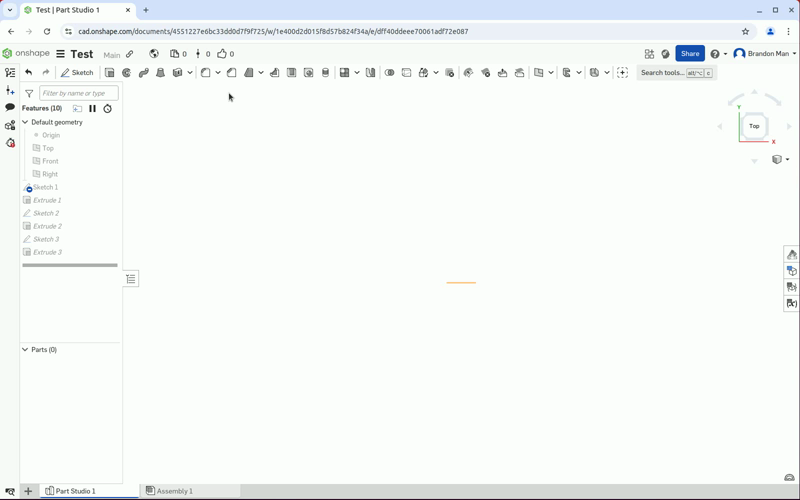
mouse_move(73, 352)
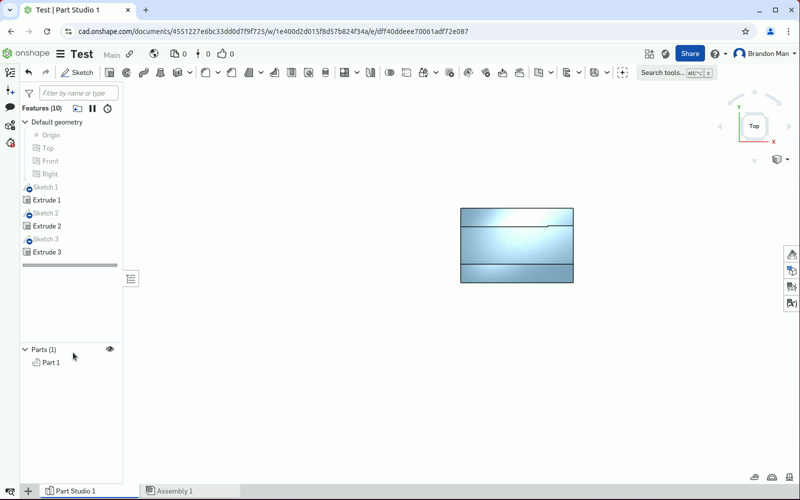
key(y)
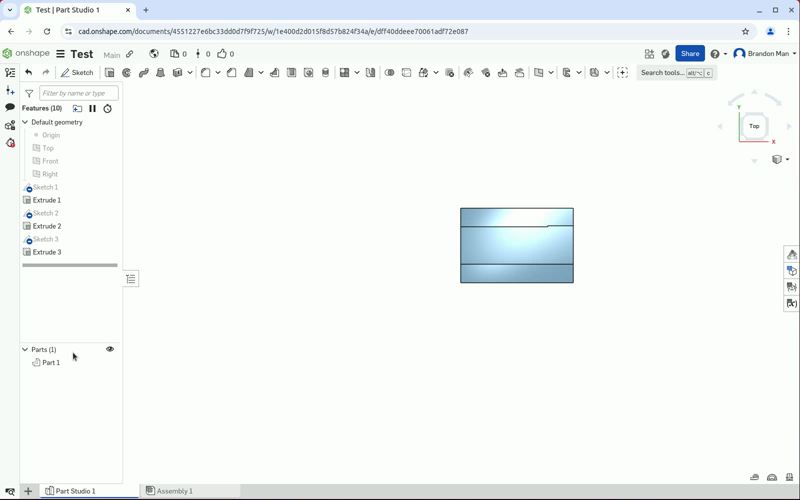
key(shift+p)
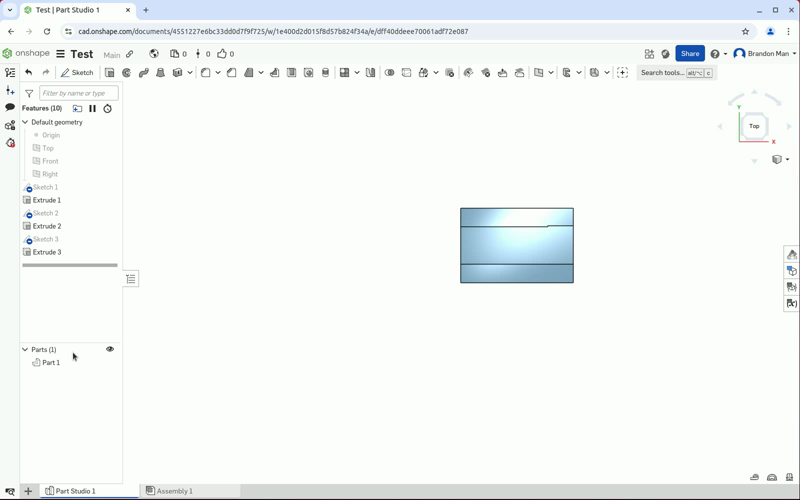
key(space)
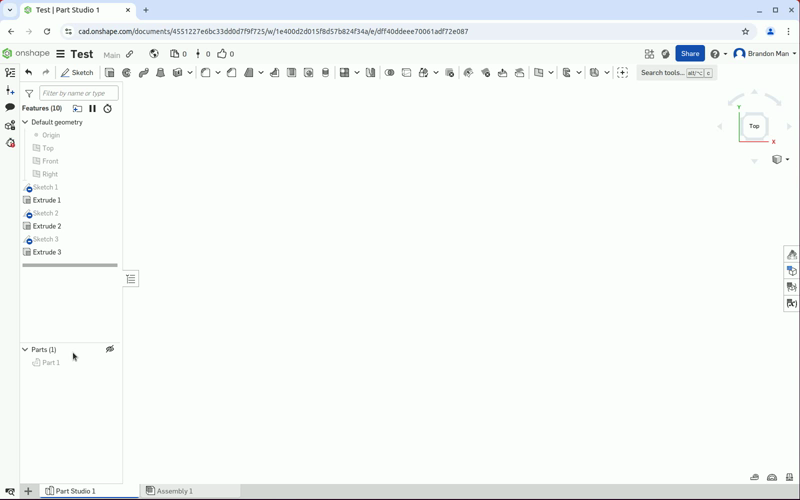
key_down(shift)
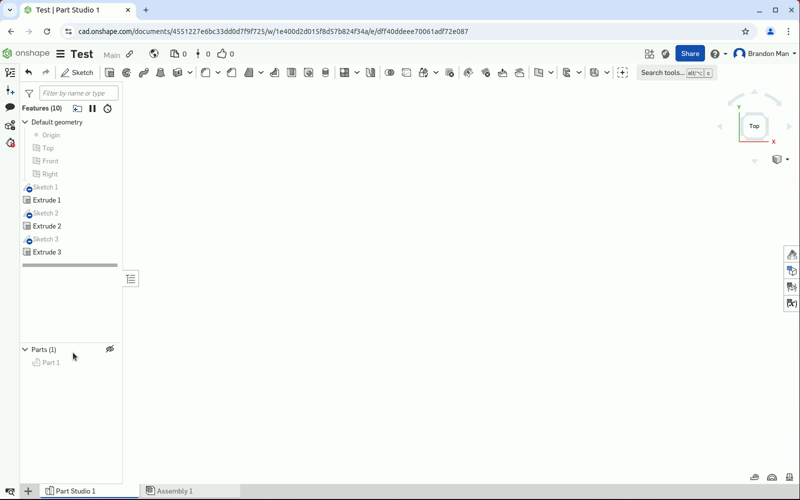
key(up)
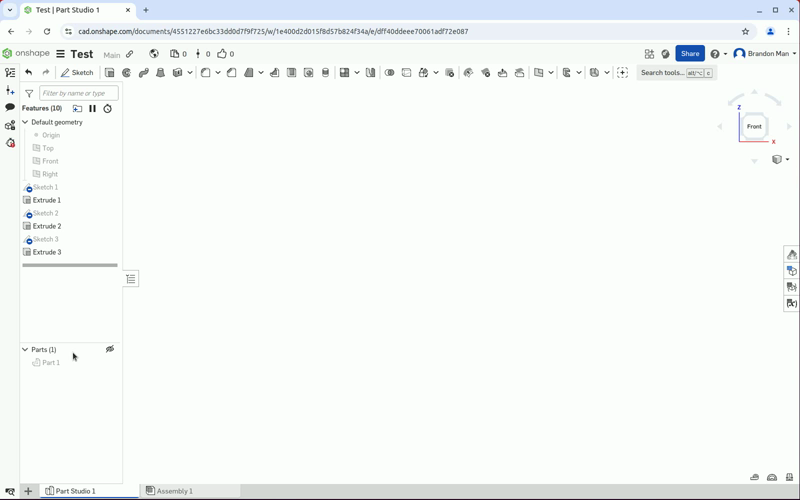
key_up(shift)
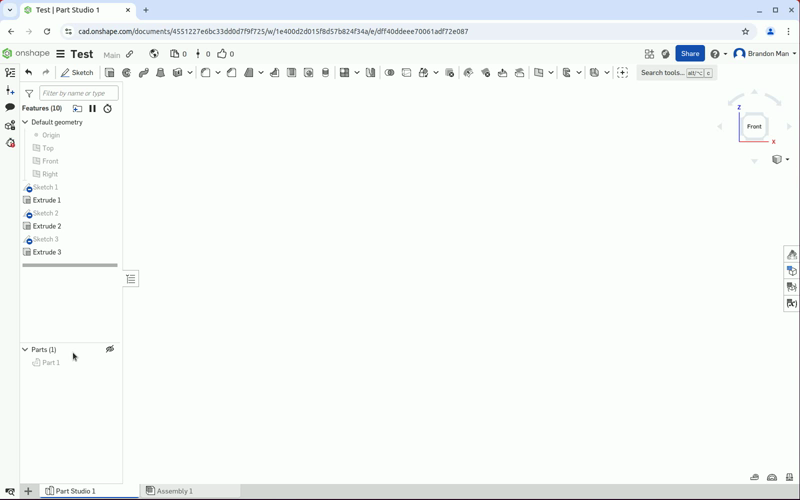
mouse_move(73, 352)
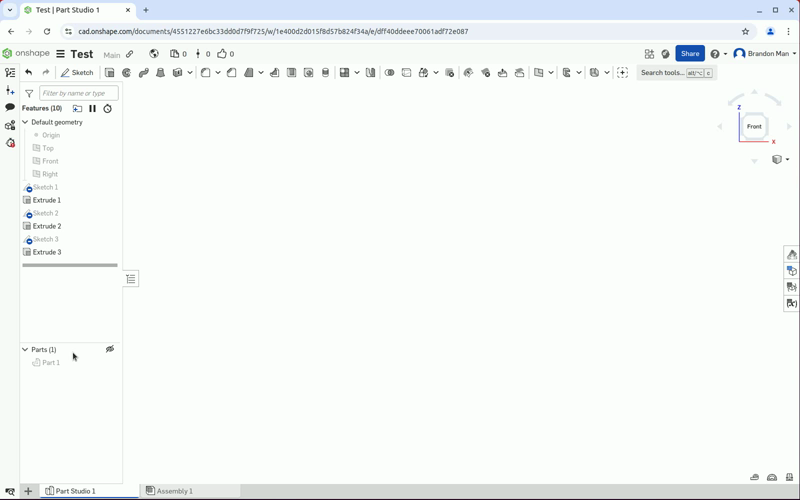
key(shift+y)
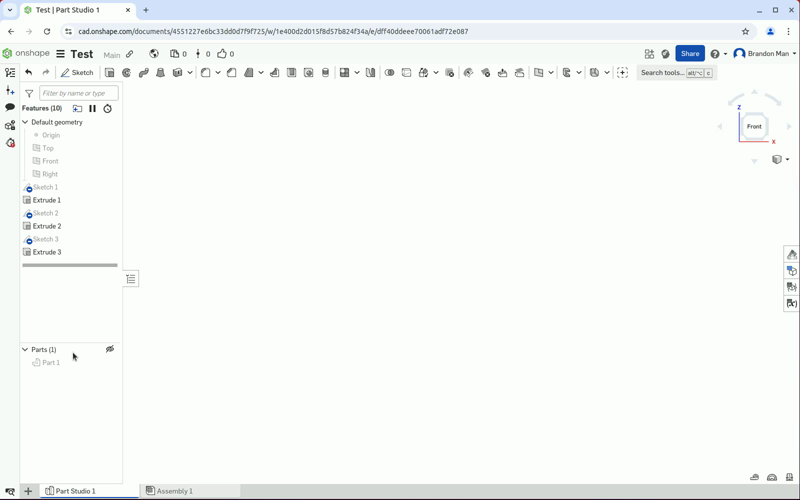
key(shift+s)
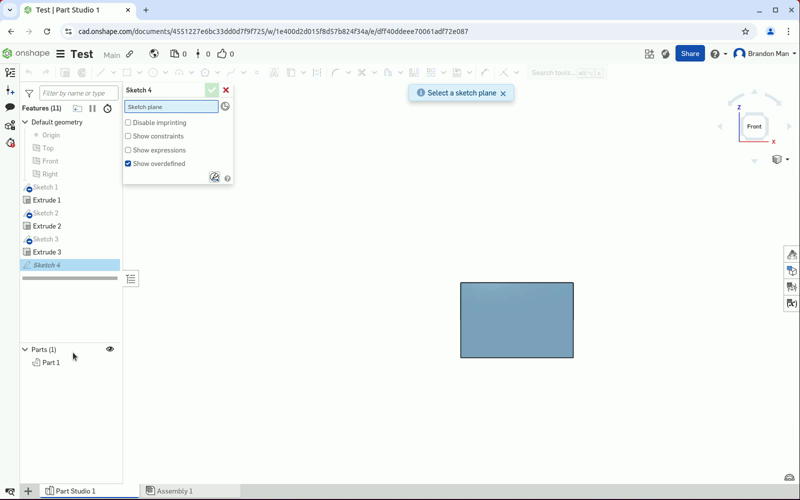
mouse_move(73, 163)
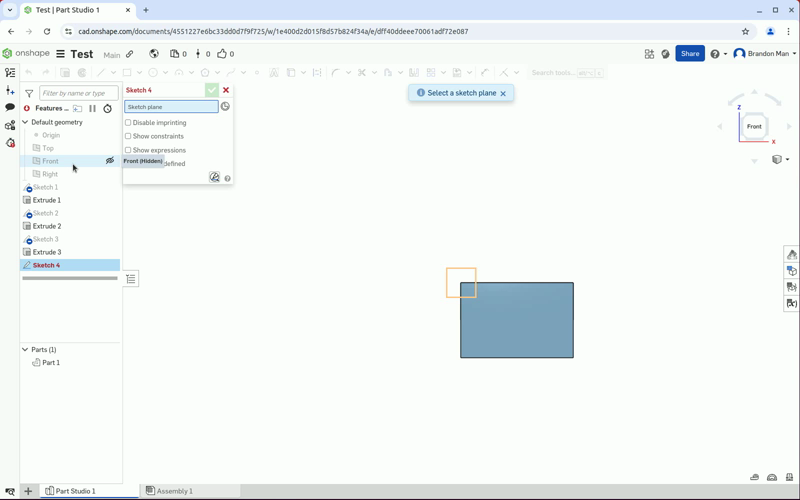
click(73, 163)
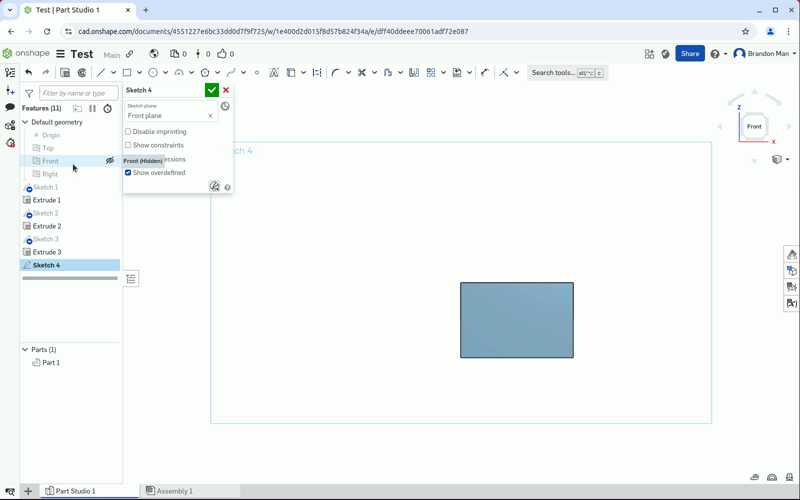
mouse_move(73, 352)
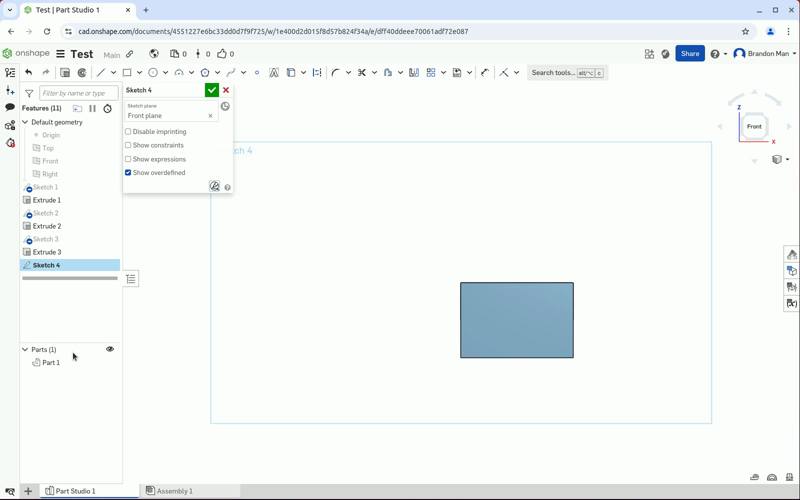
key(y)
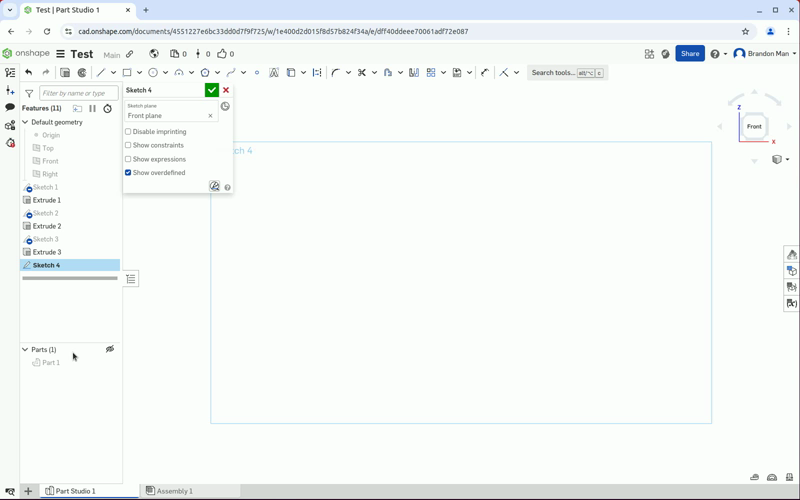
key(l)
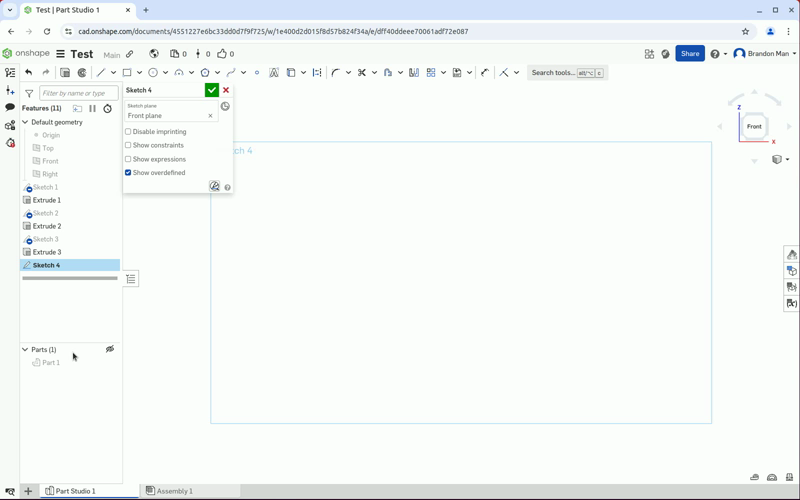
key_down(shift)
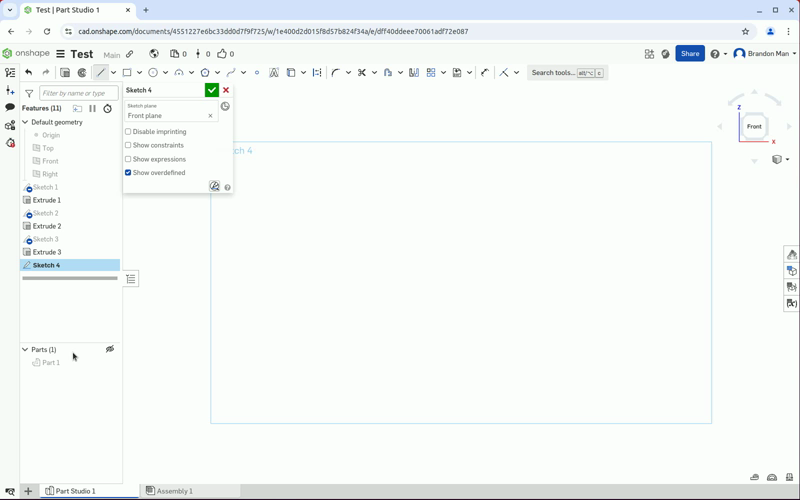
mouse_move(516, 282)
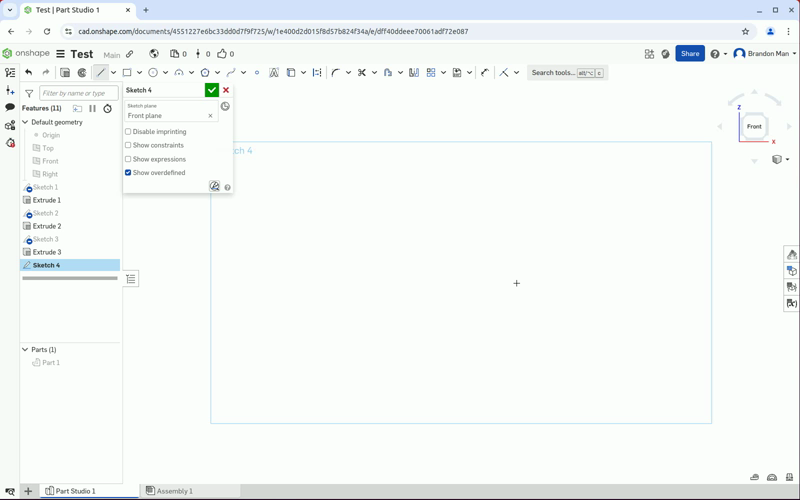
click(516, 282)
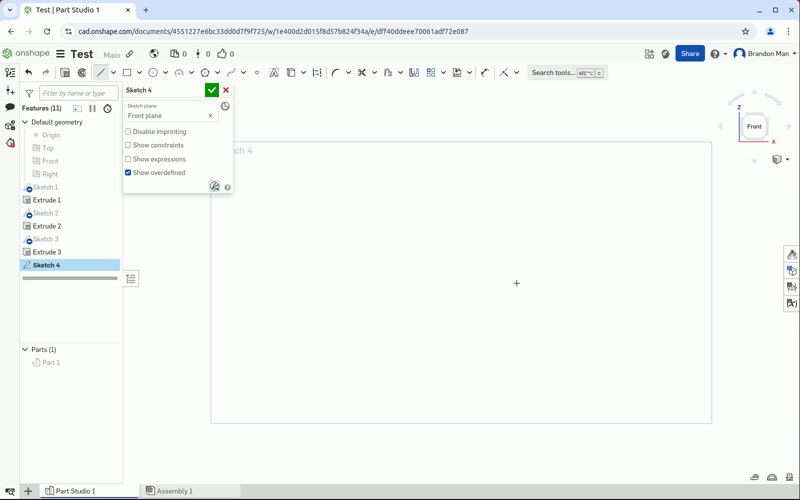
key_up(shift)
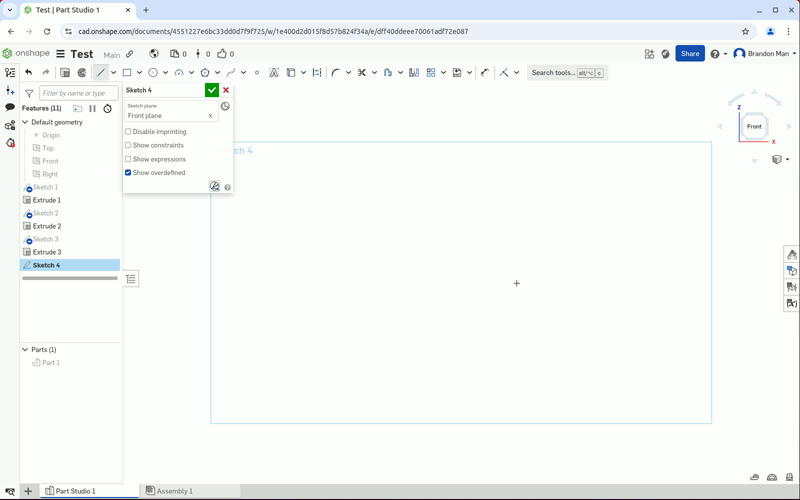
key_down(shift)
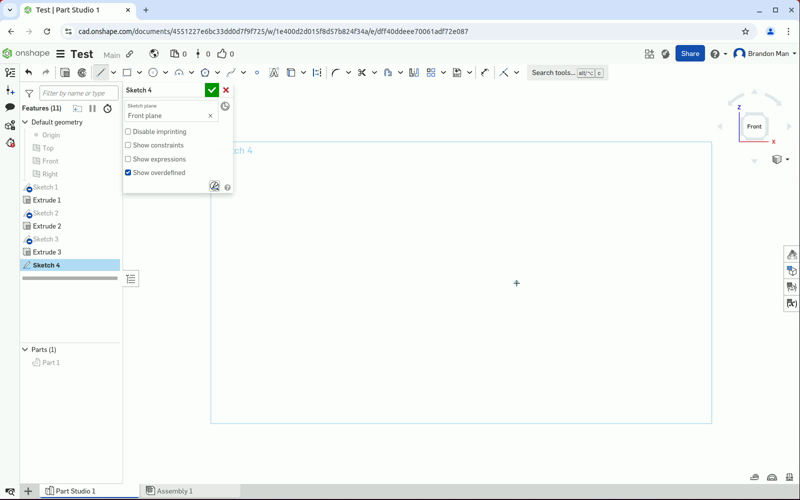
mouse_move(573, 358)
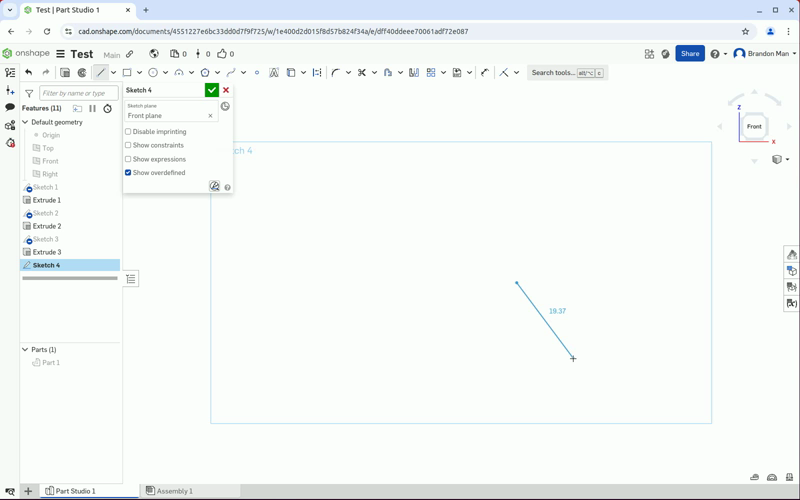
click(573, 358)
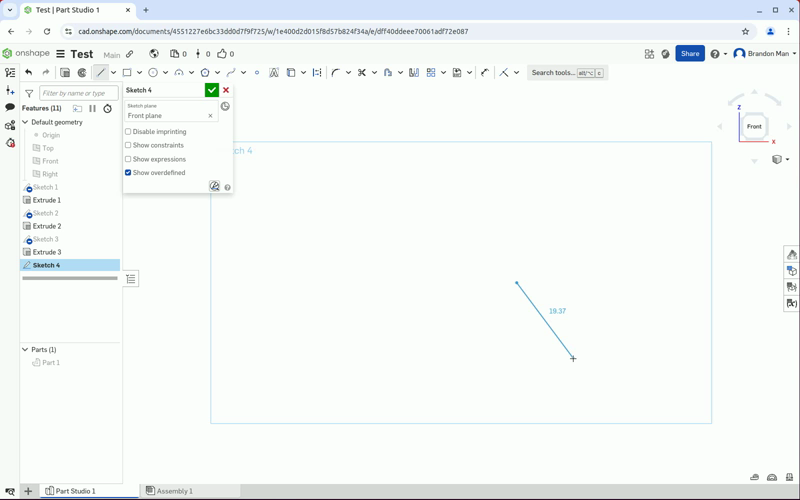
key_up(shift)
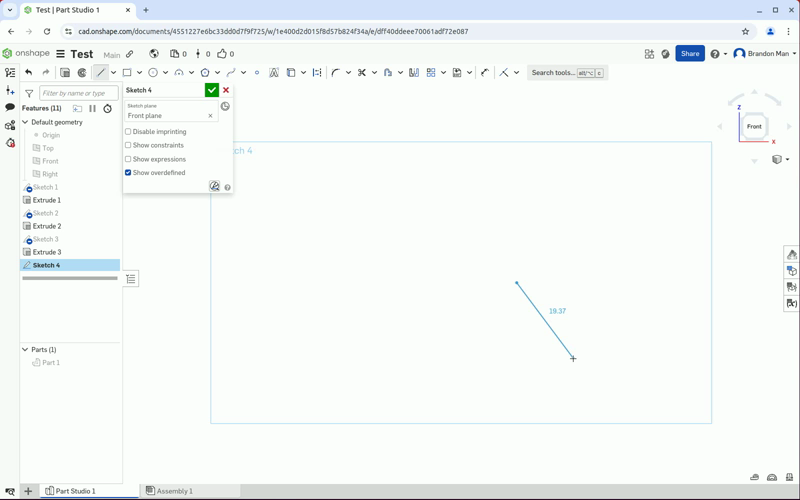
key_down(shift)
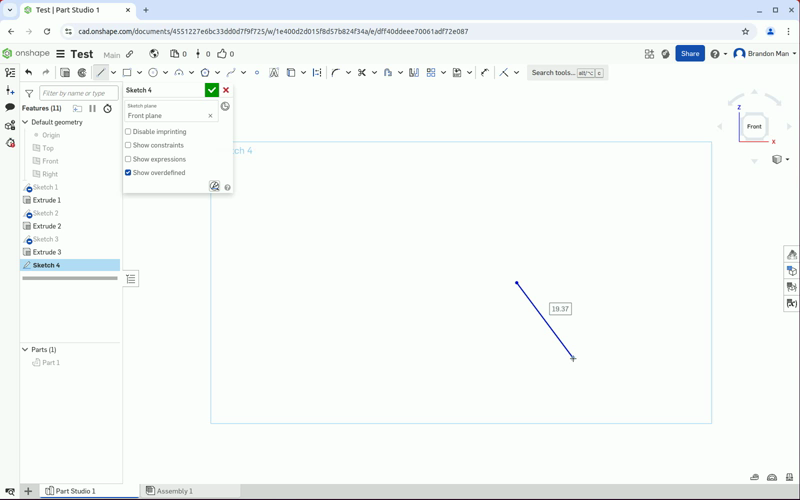
mouse_move(573, 282)
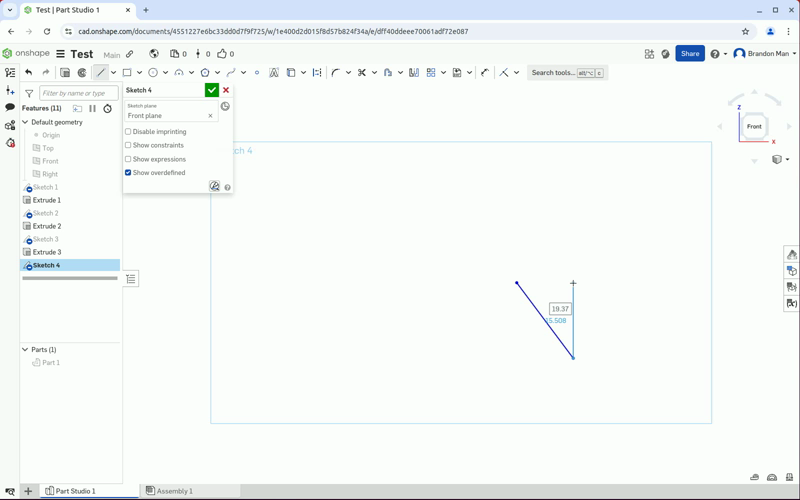
click(573, 282)
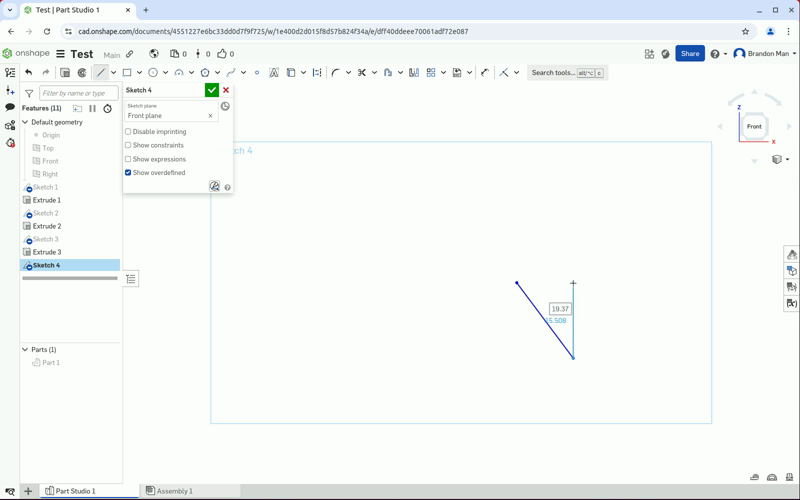
key_up(shift)
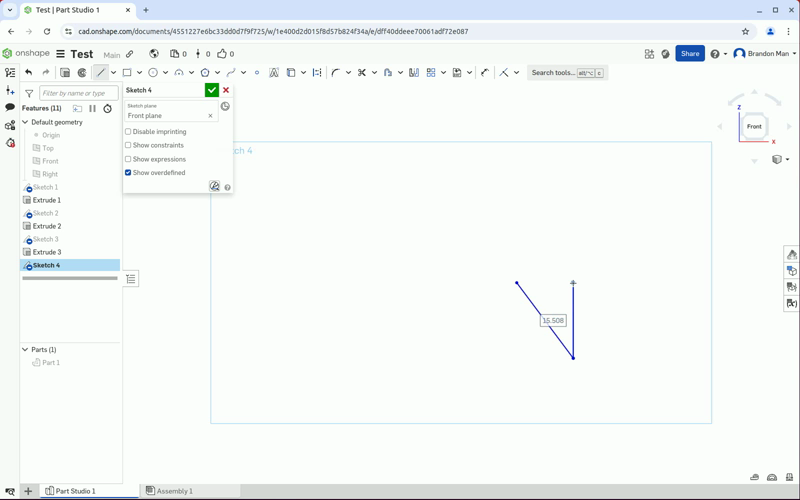
mouse_move(589, 282)
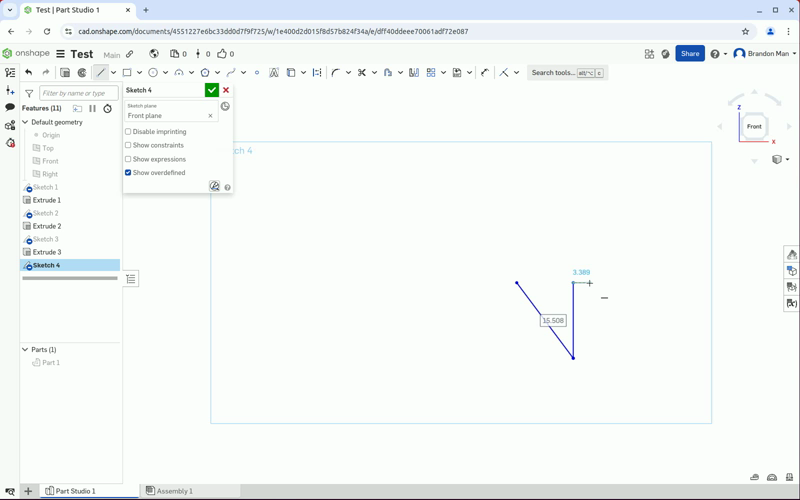
key_down(shift)
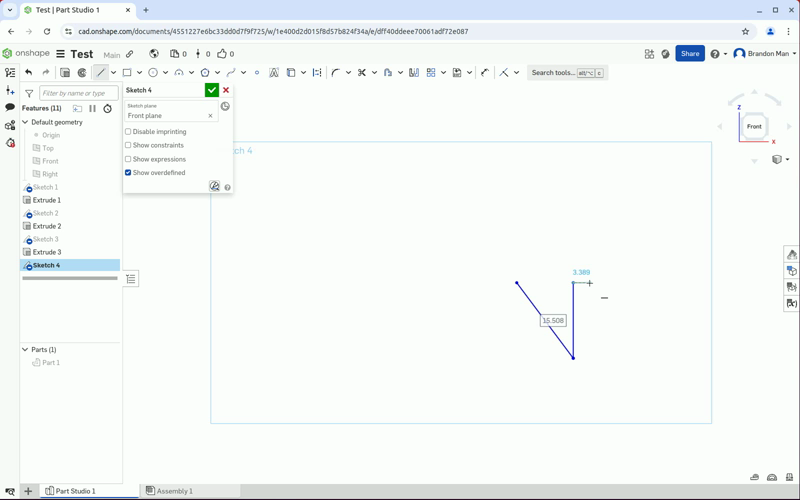
mouse_move(516, 282)
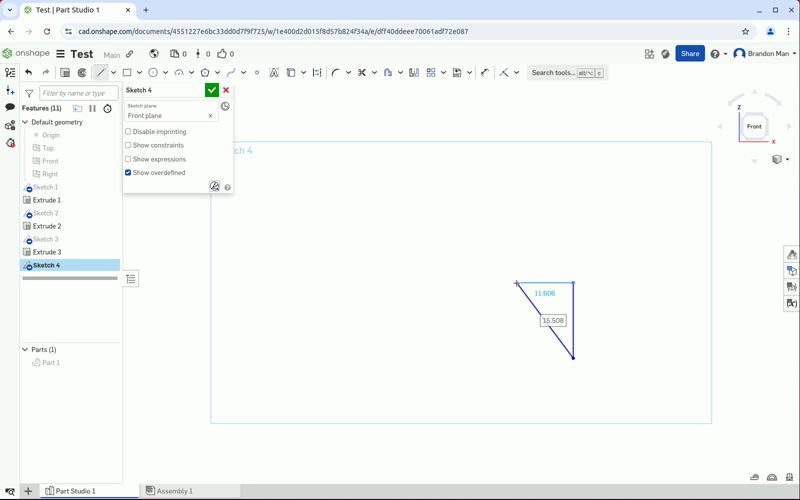
key_up(shift)
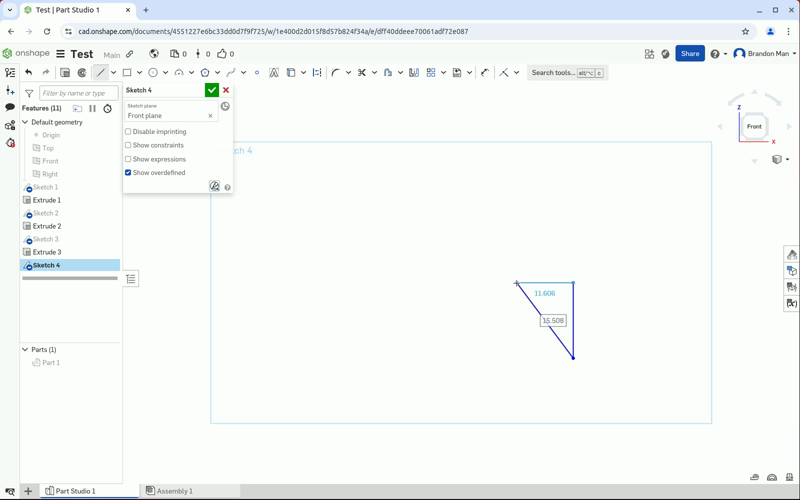
click(516, 282)
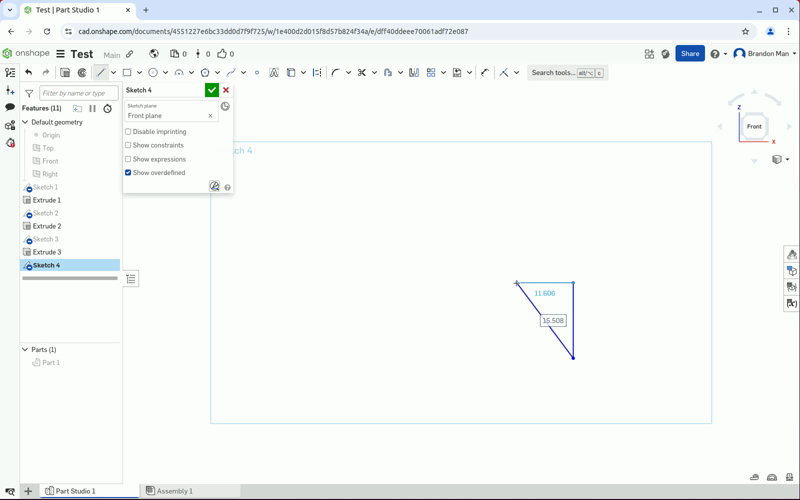
key(esc)
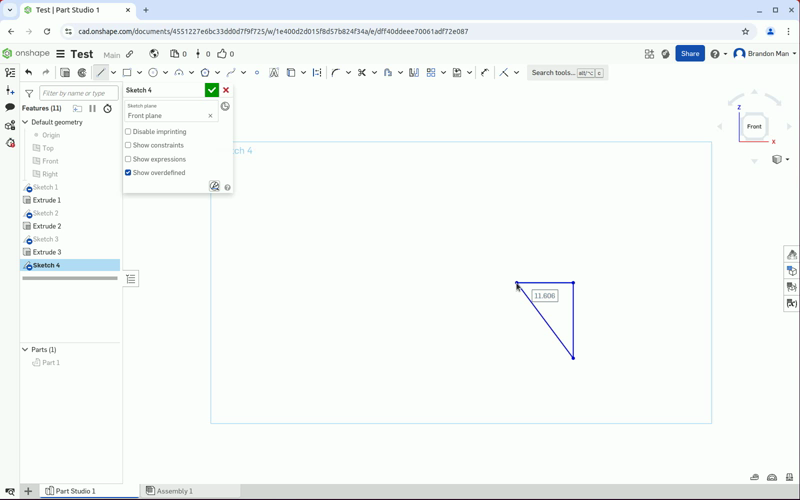
mouse_move(541, 304)
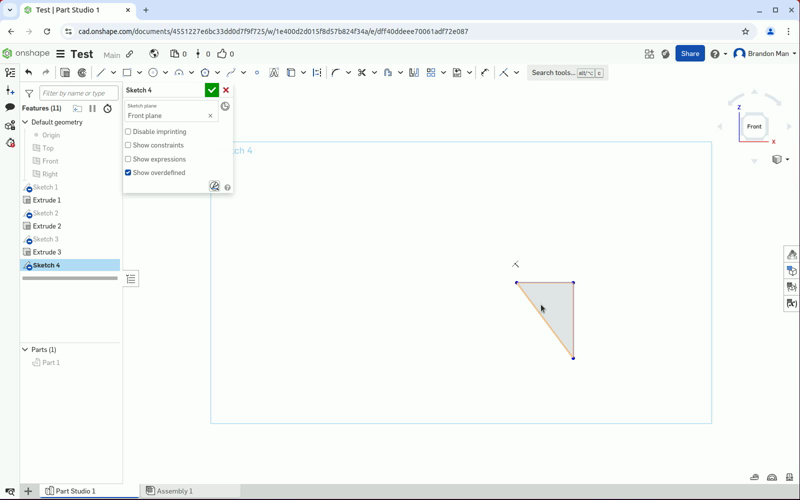
click(541, 304)
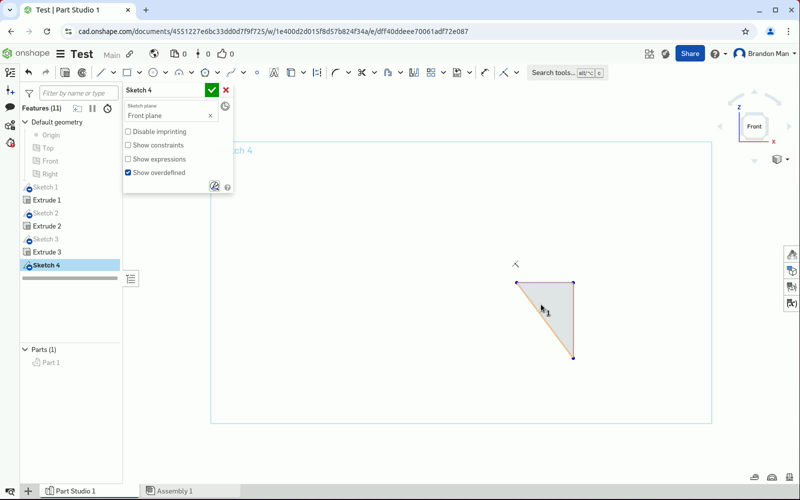
mouse_move(73, 352)
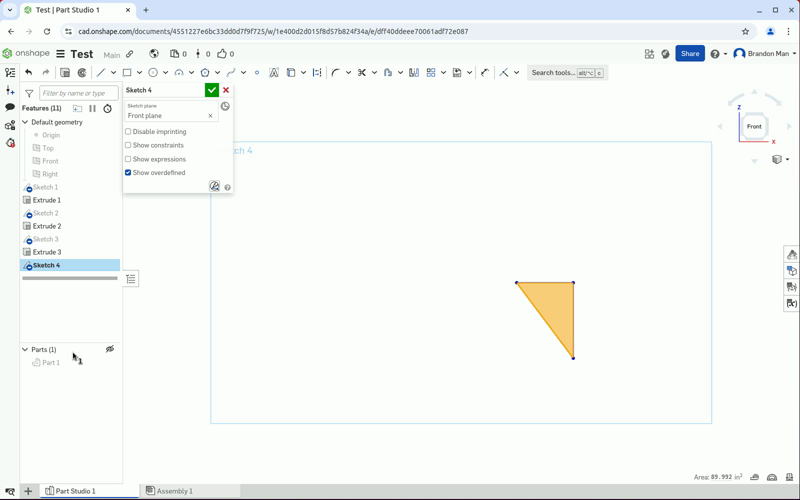
key(shift+y)
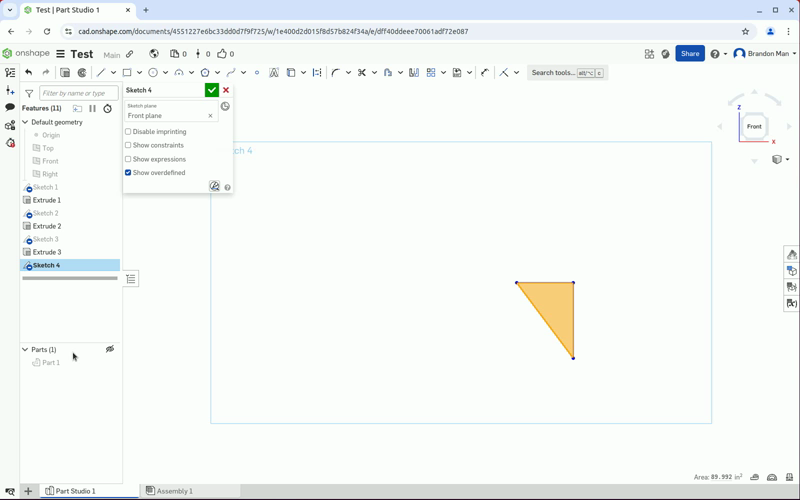
key(shift+e)
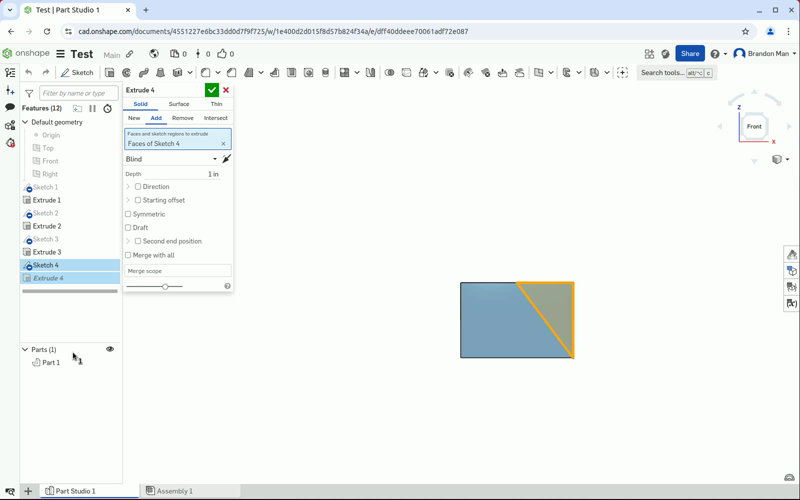
mouse_move(143, 106)
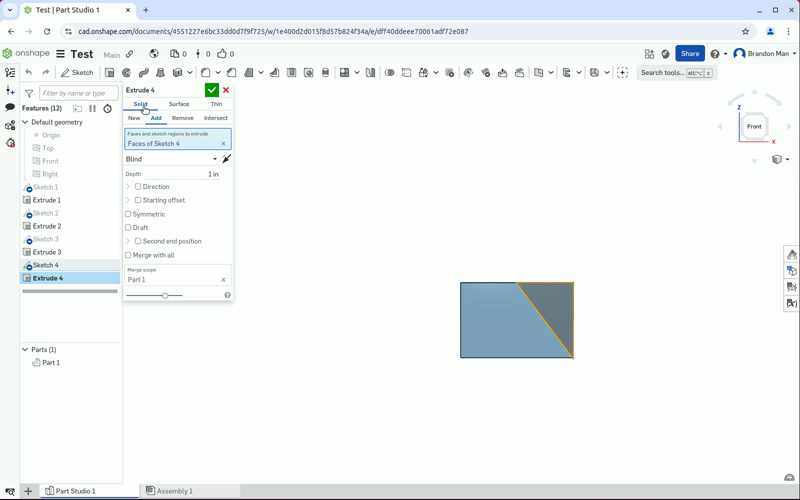
click(143, 106)
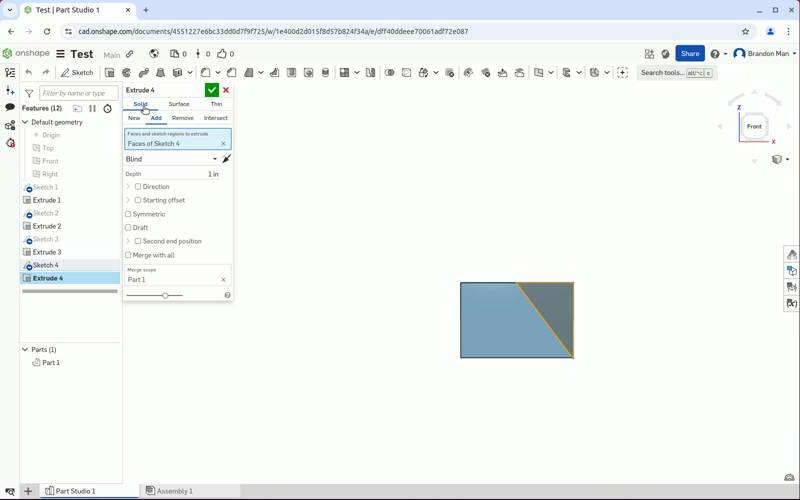
mouse_move(186, 120)
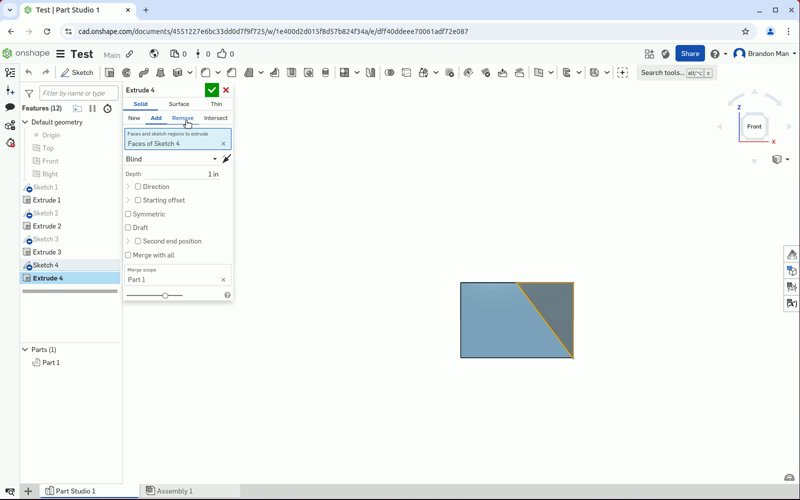
click(186, 120)
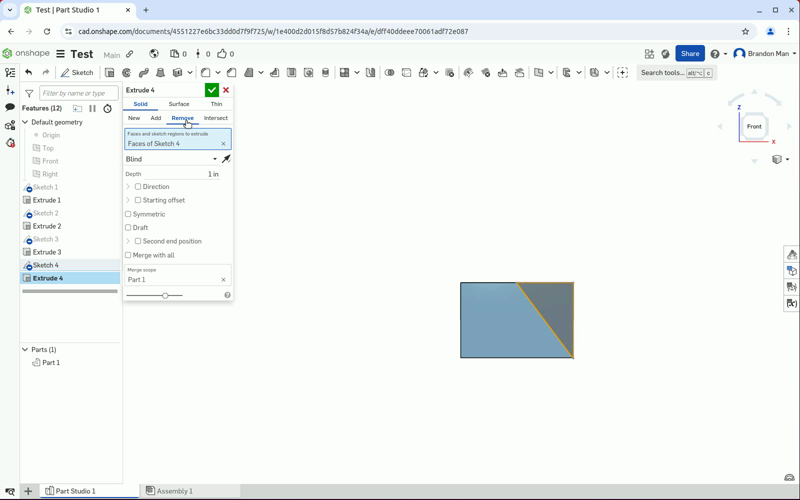
key(tab, 4)
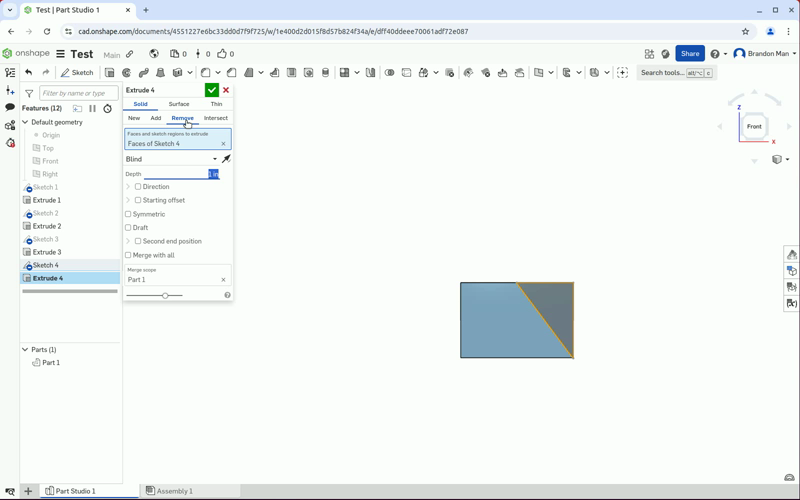
text(15.405)
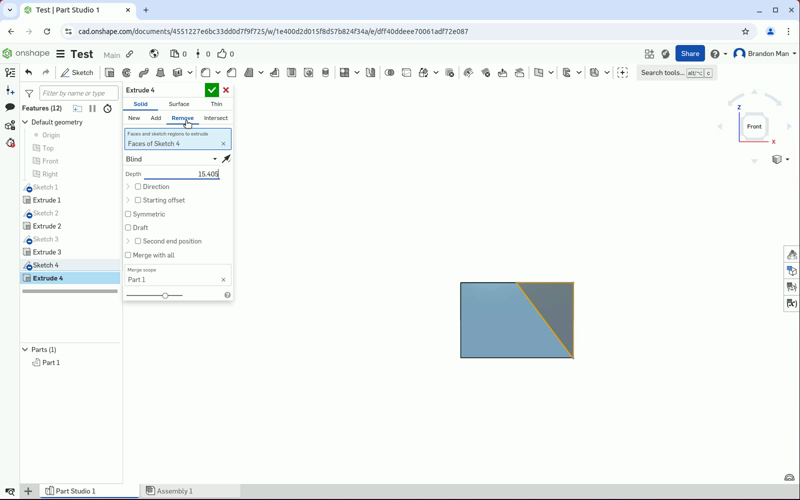
key(tab, 6)
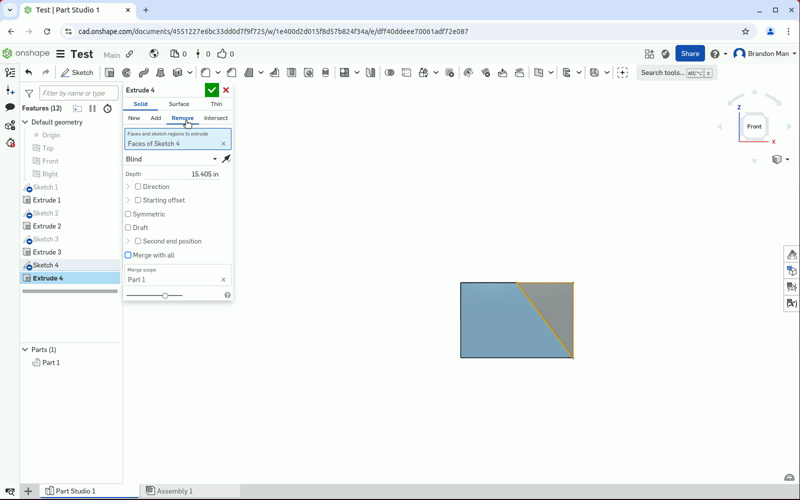
key(space)
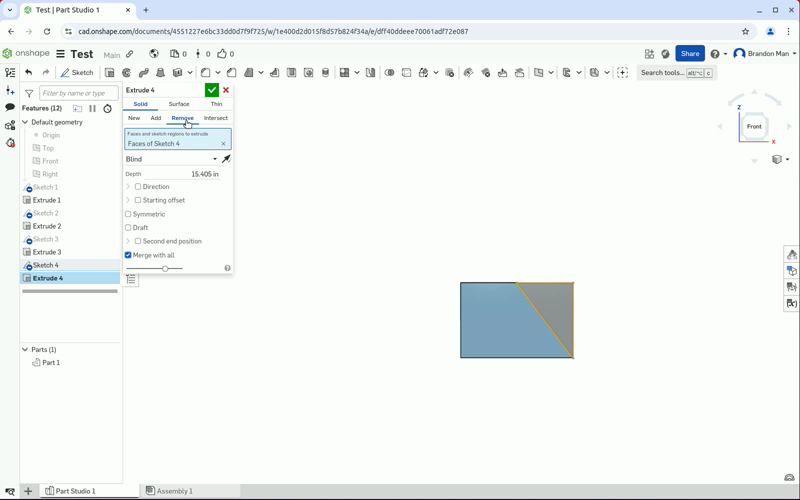
key(enter)
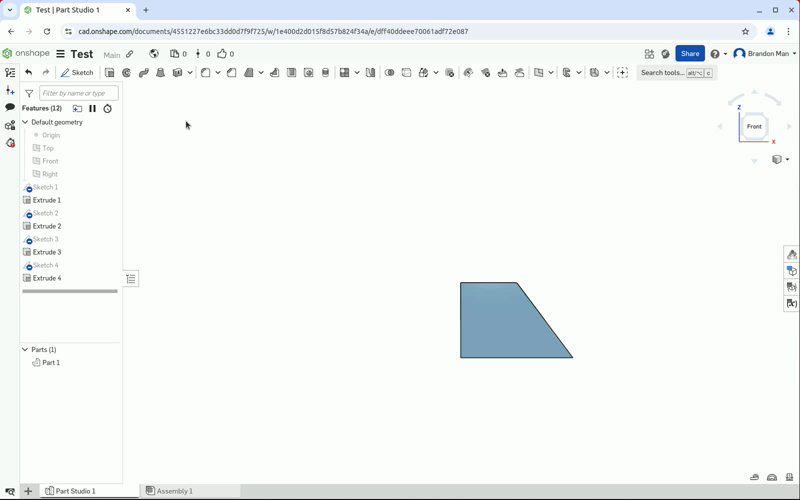
key(shift+h)
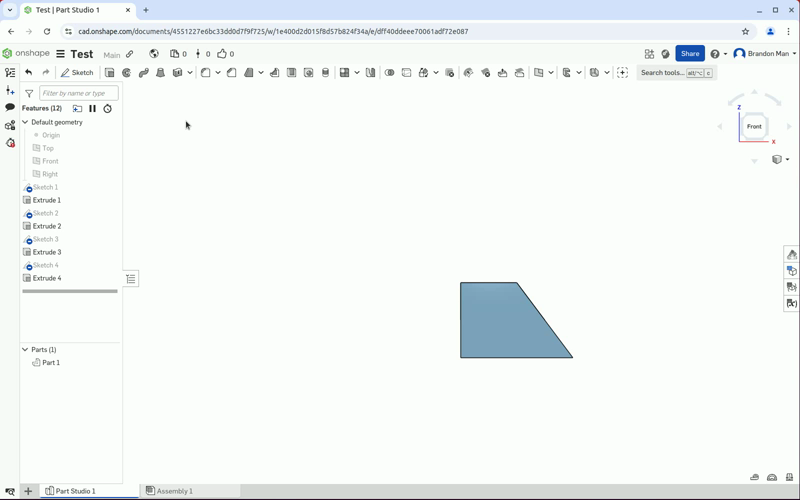
key(shift+h)
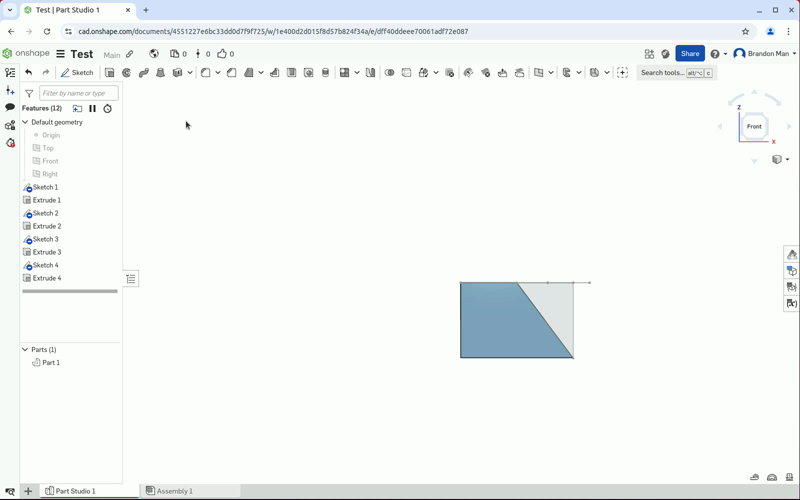
key(shift+7)
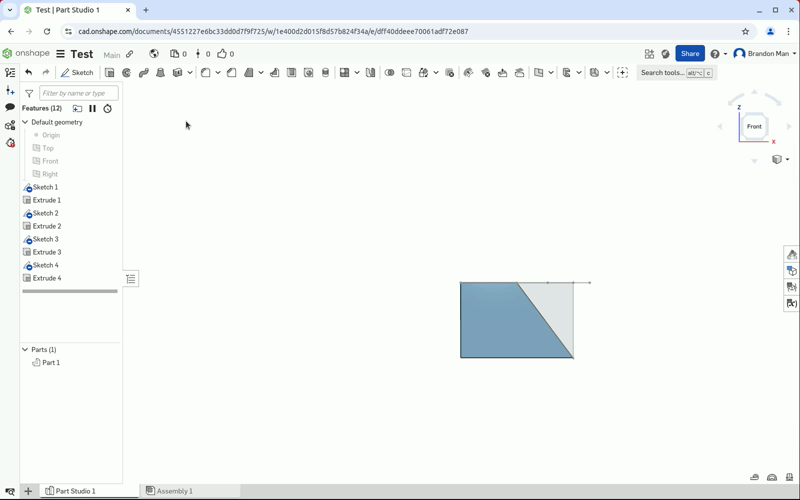
key(left, 2)
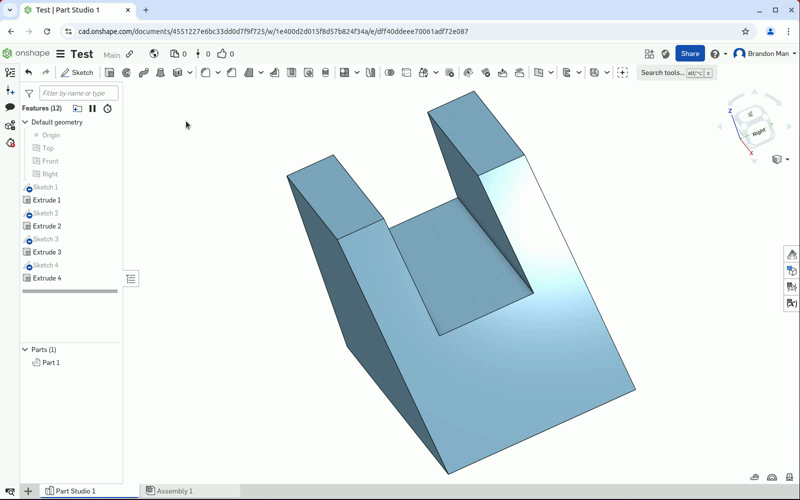
key(down, 2)
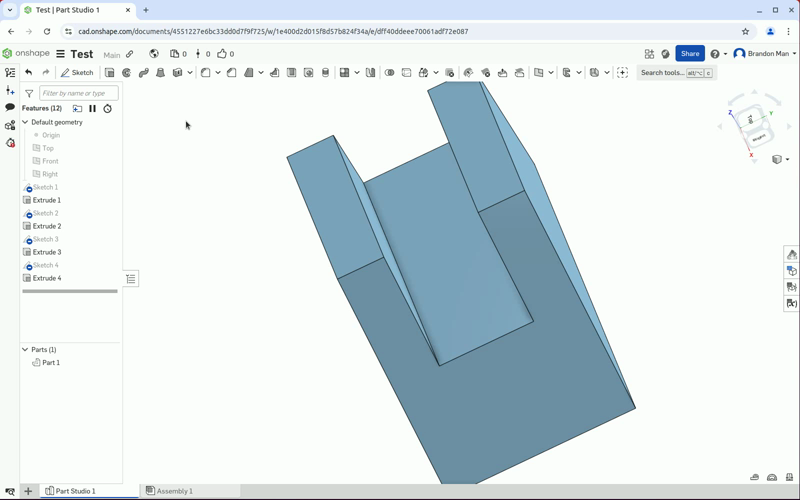
key(up, 2)
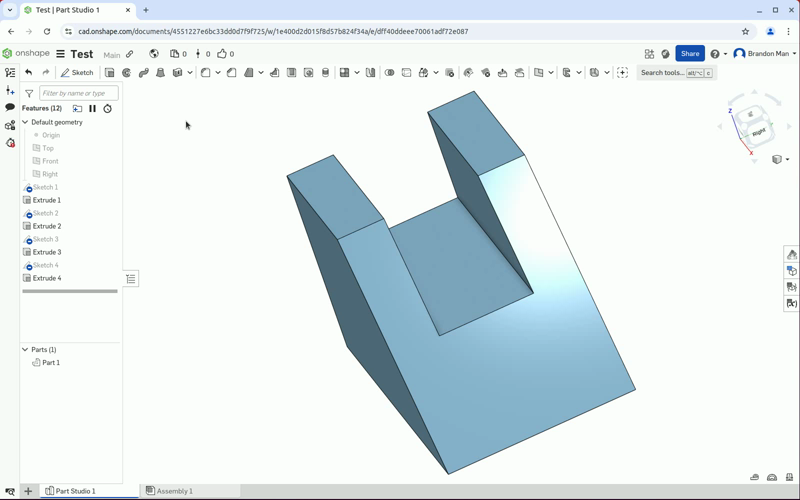
key(right, 2)
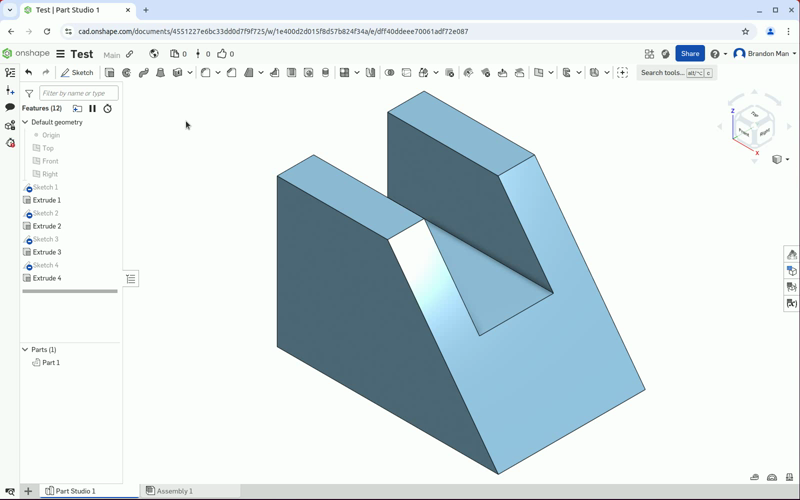
mouse_move(73, 189)
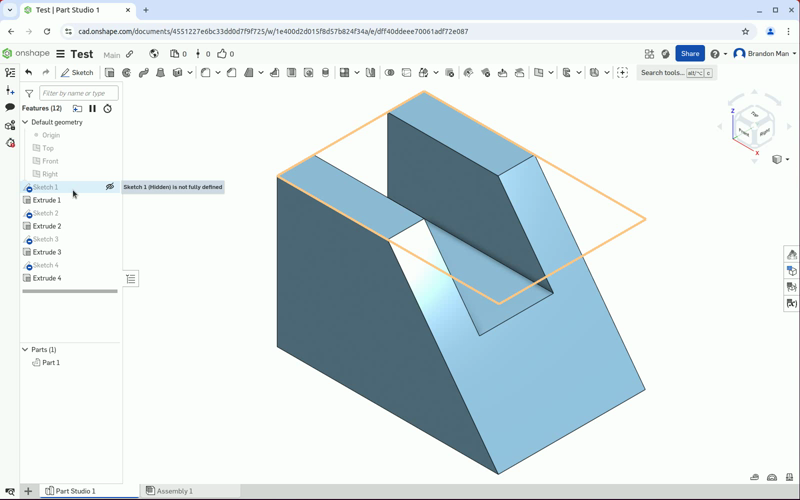
click(73, 189)